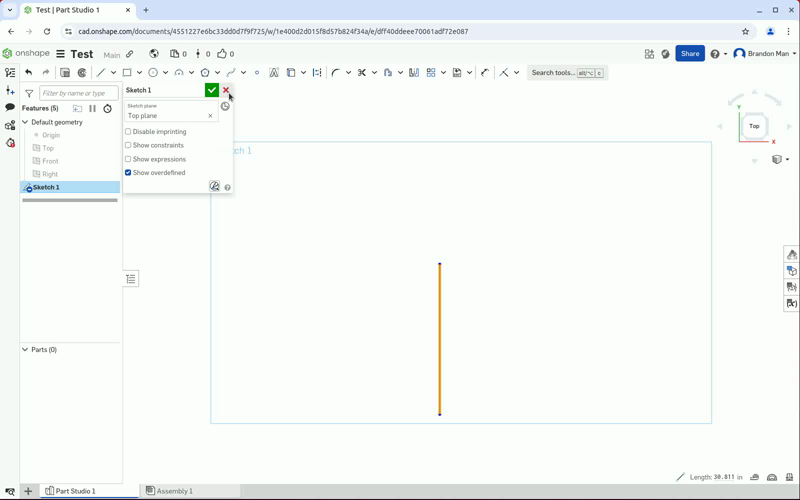
key(shift+h)
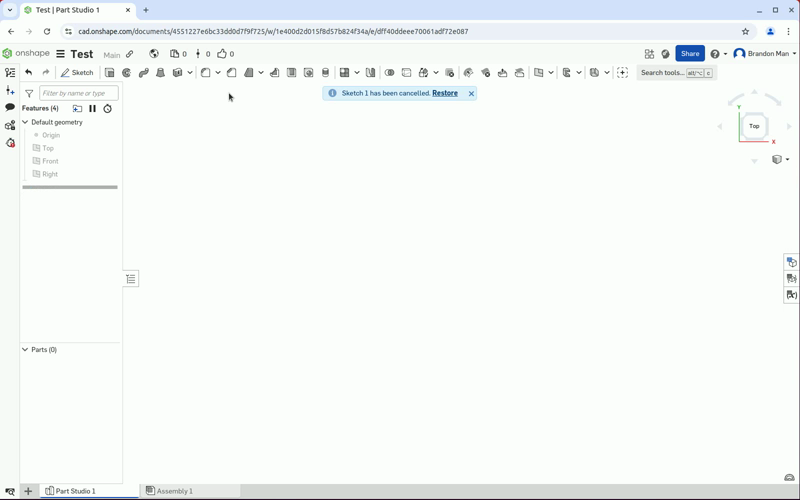
mouse_move(73, 352)
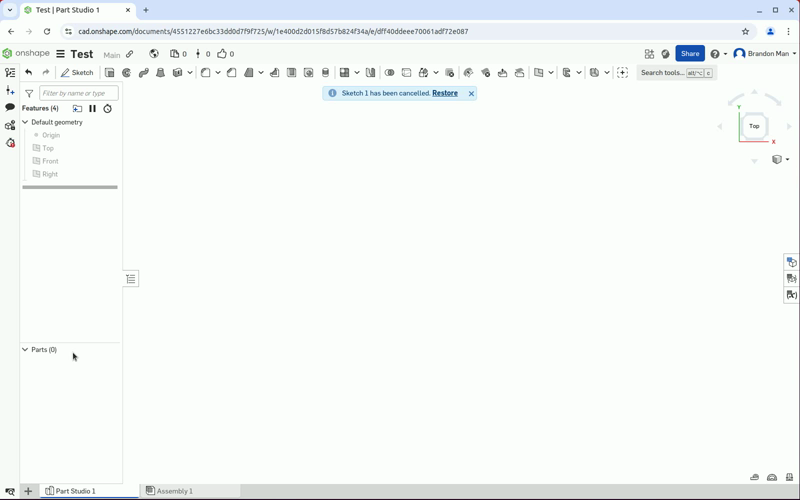
key(y)
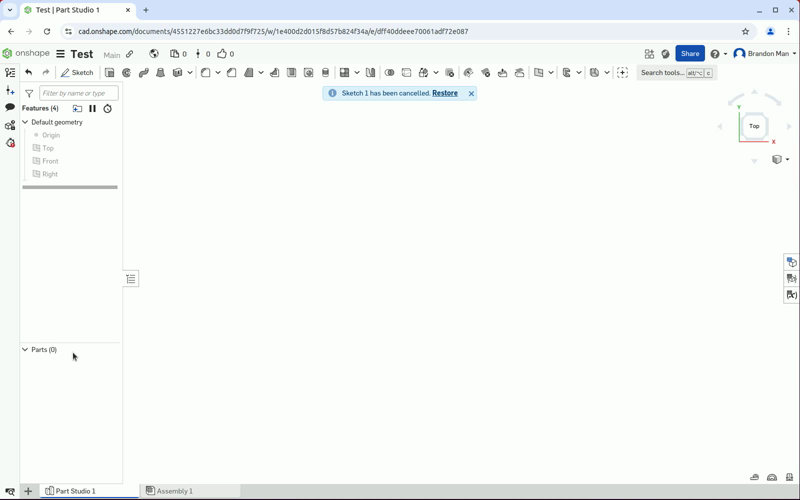
key(shift+p)
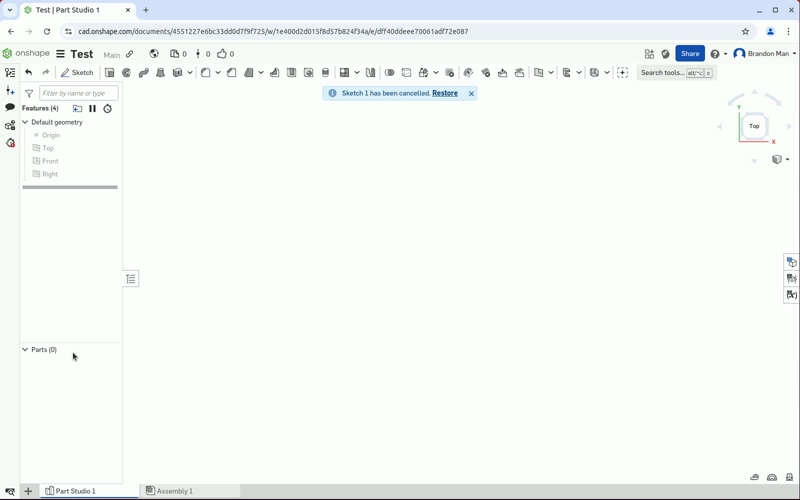
key(space)
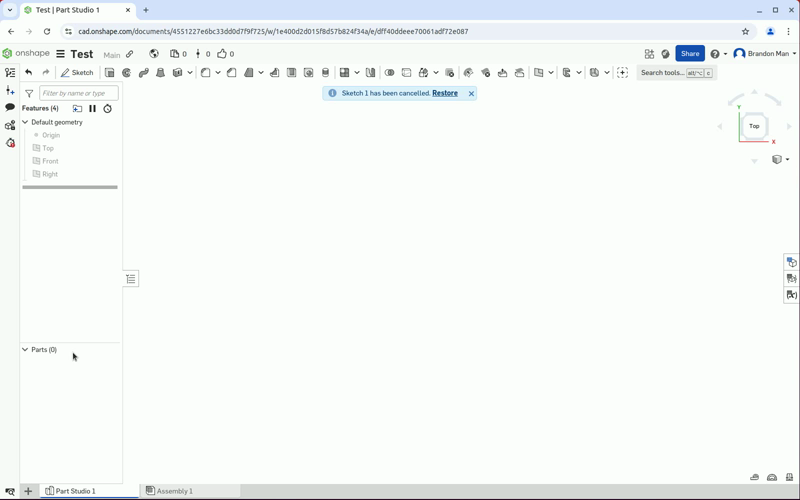
key_down(shift)
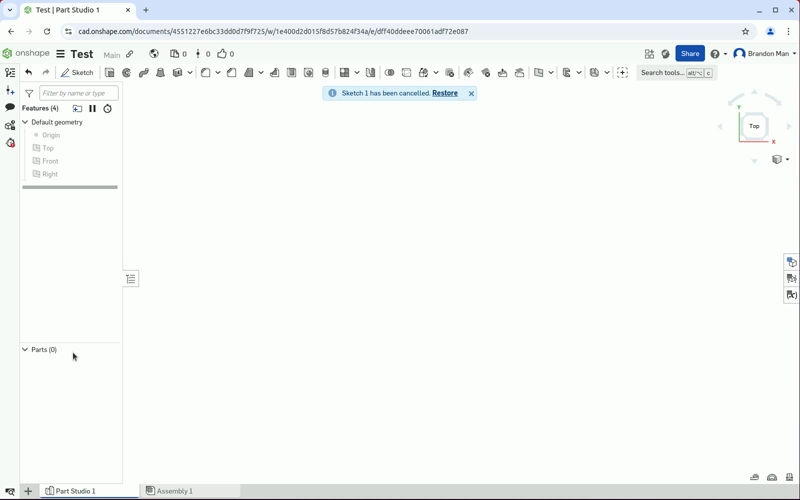
key(up)
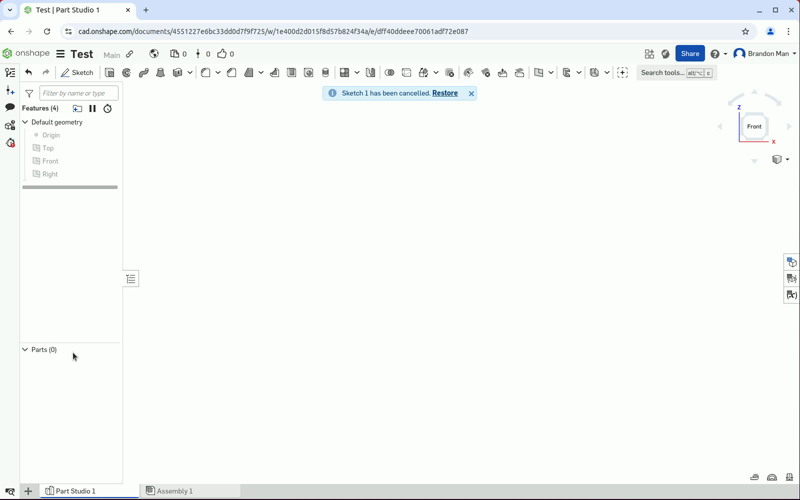
key_up(shift)
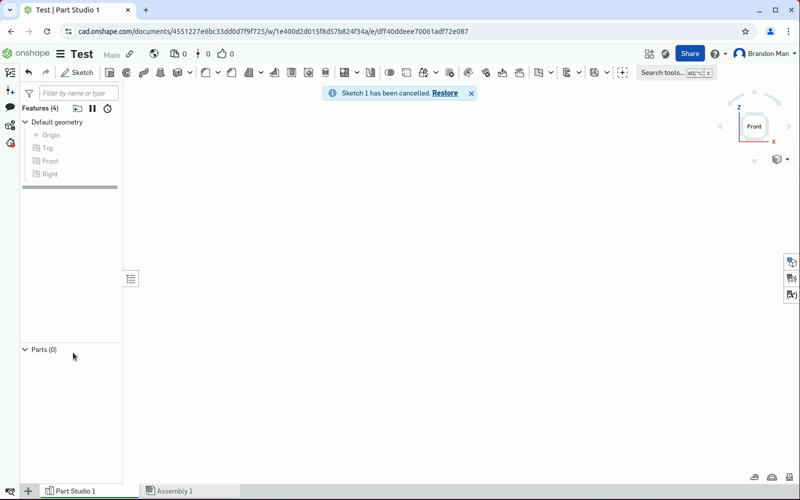
mouse_move(73, 352)
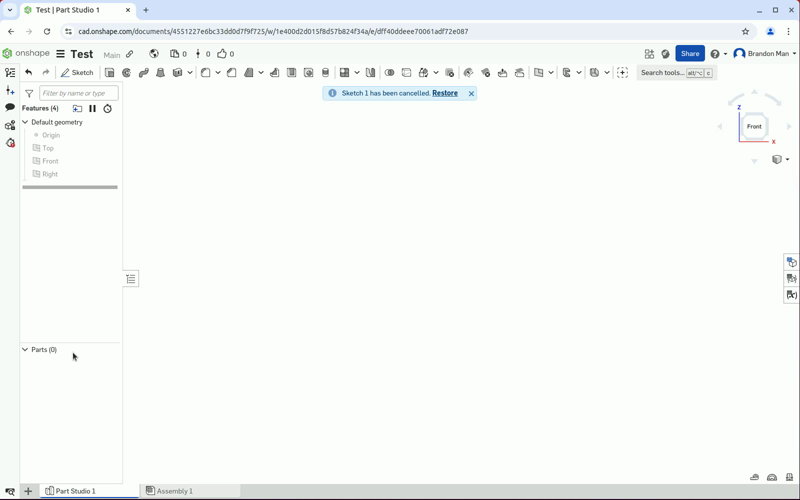
key(shift+y)
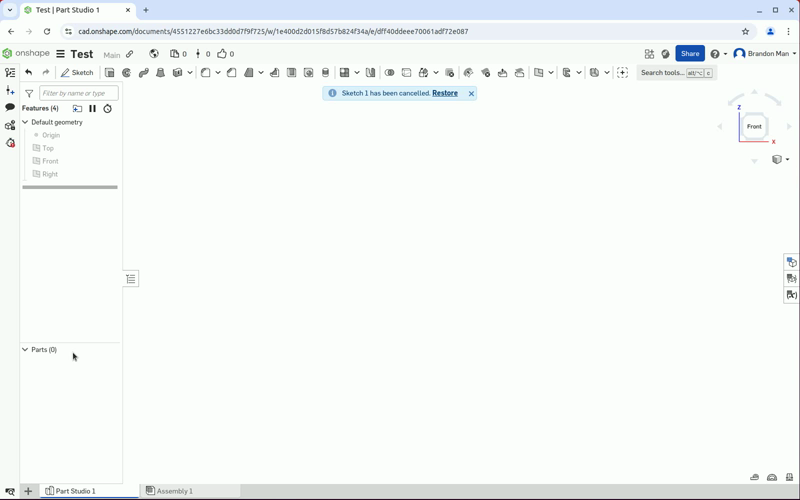
key(shift+s)
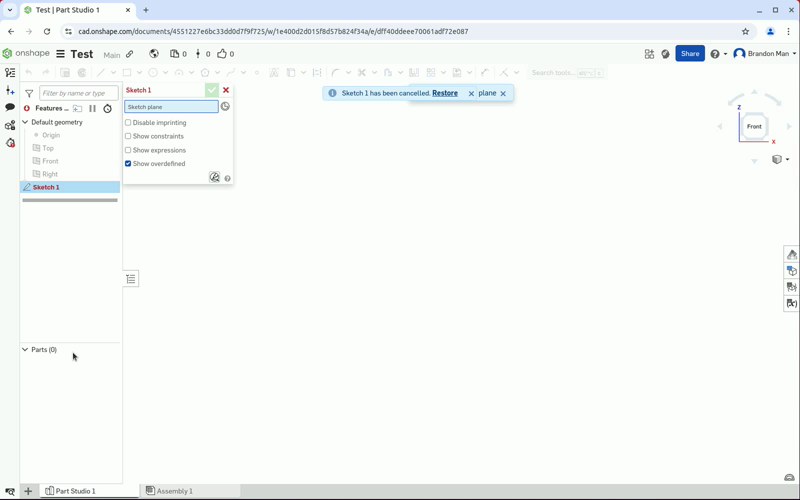
mouse_move(73, 163)
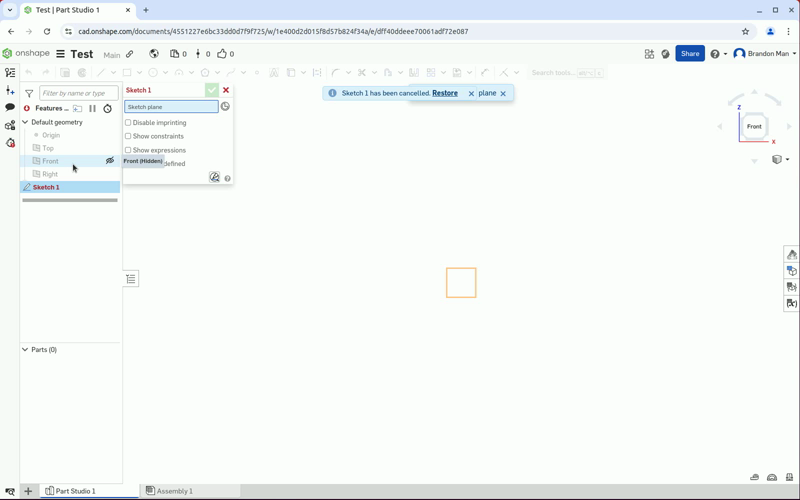
click(73, 163)
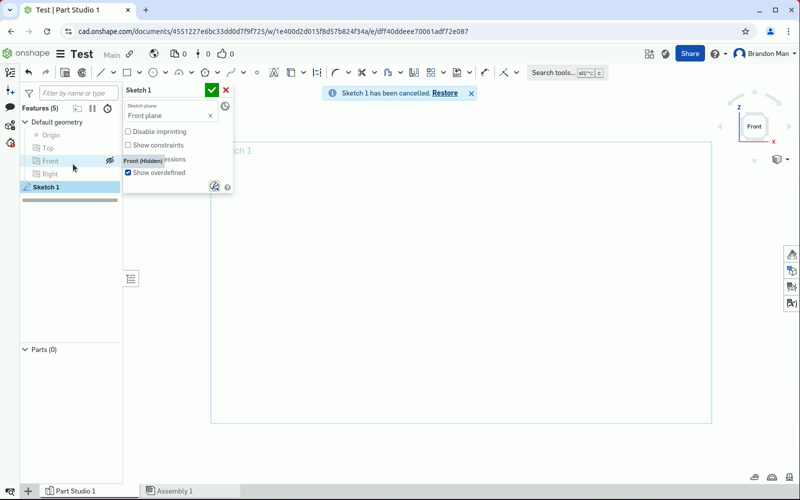
mouse_move(73, 352)
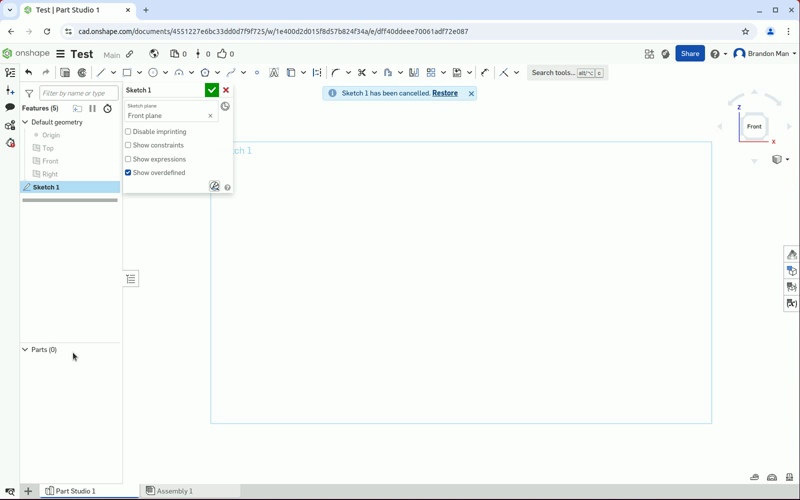
key(y)
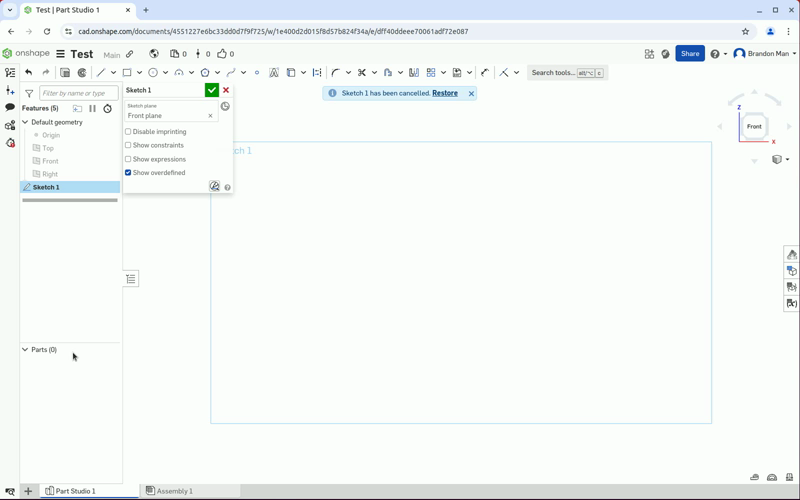
key(l)
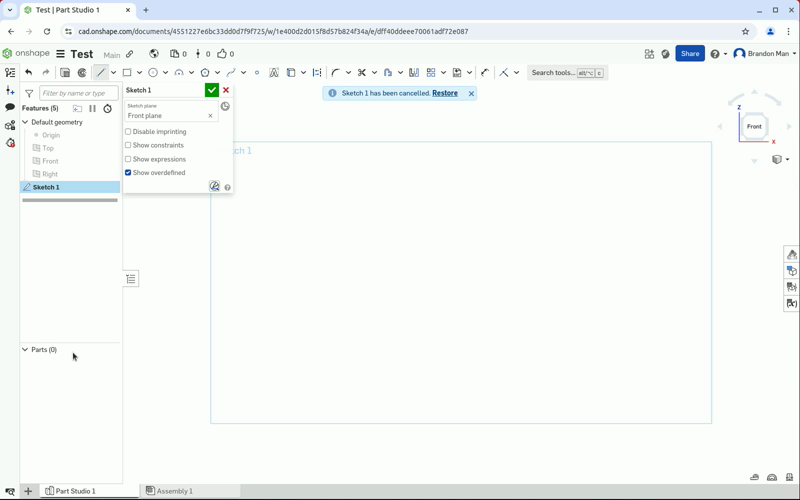
key_down(shift)
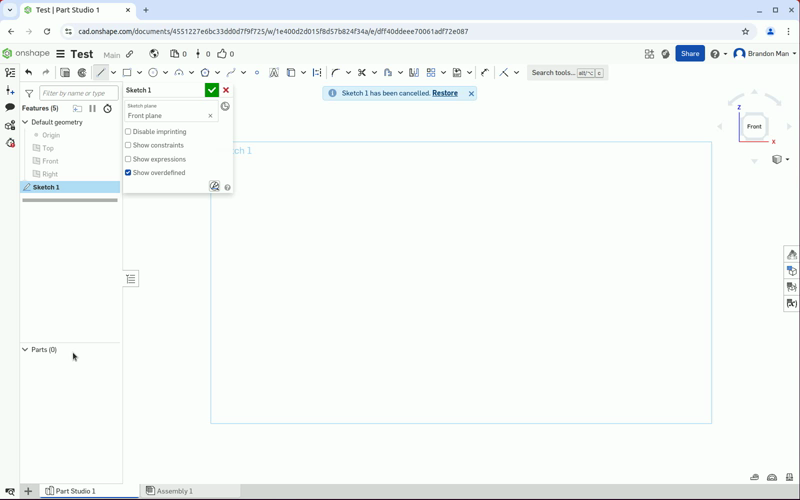
mouse_move(396, 305)
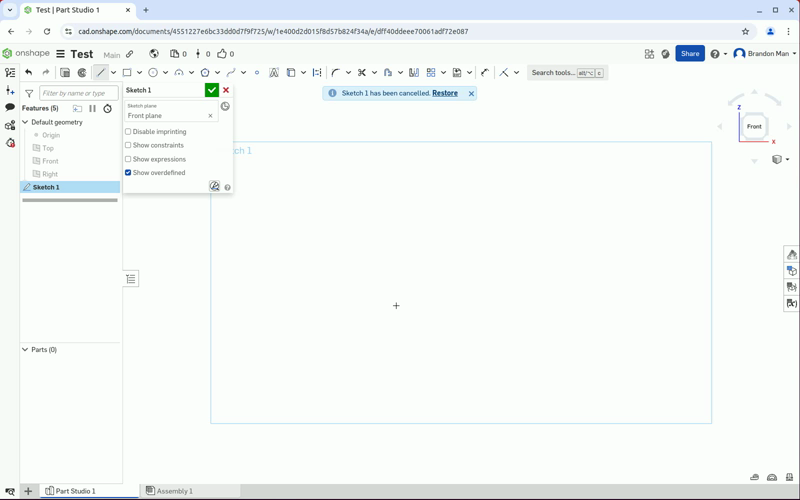
click(396, 305)
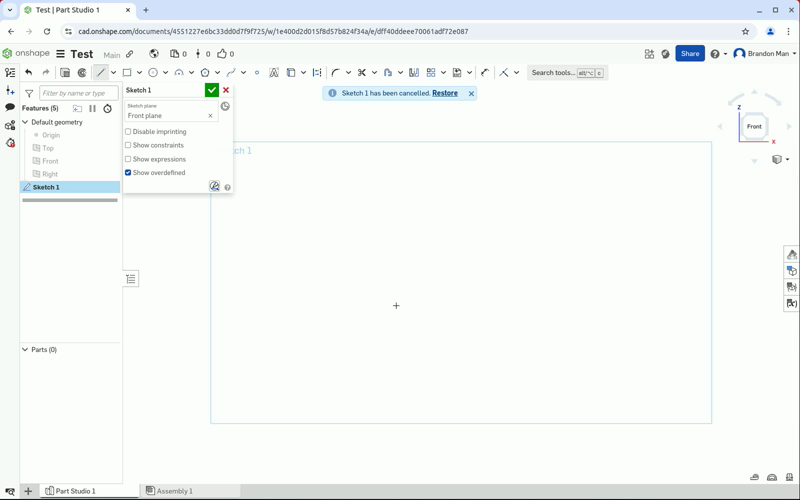
key_up(shift)
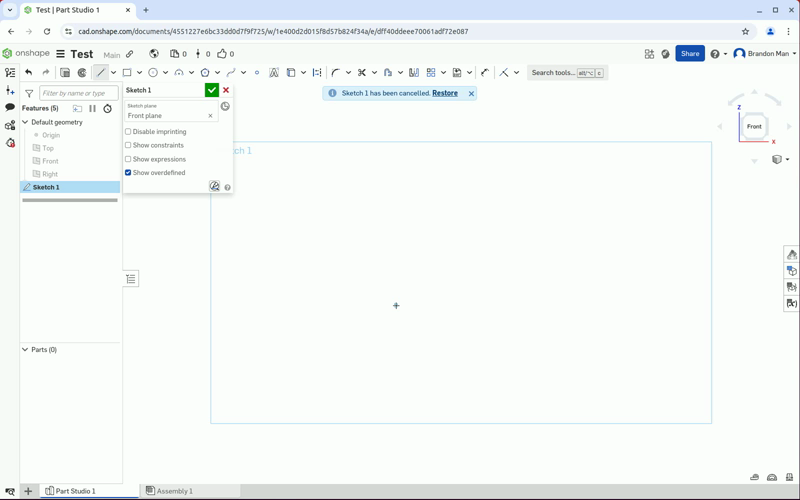
key_down(shift)
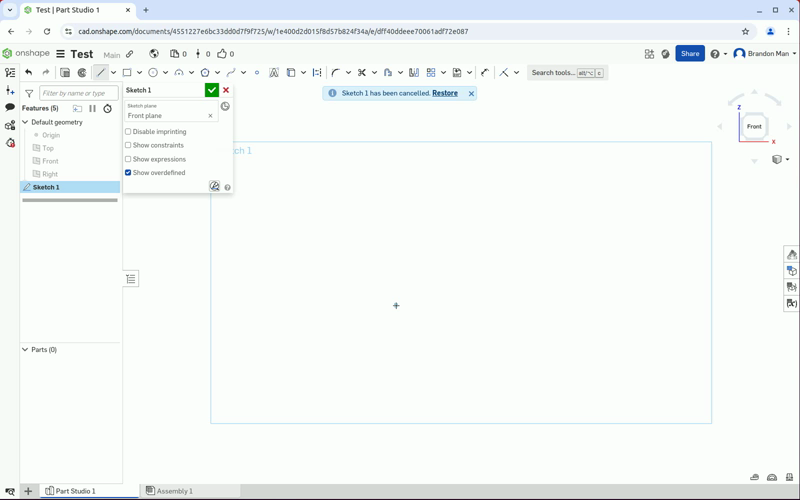
mouse_move(461, 305)
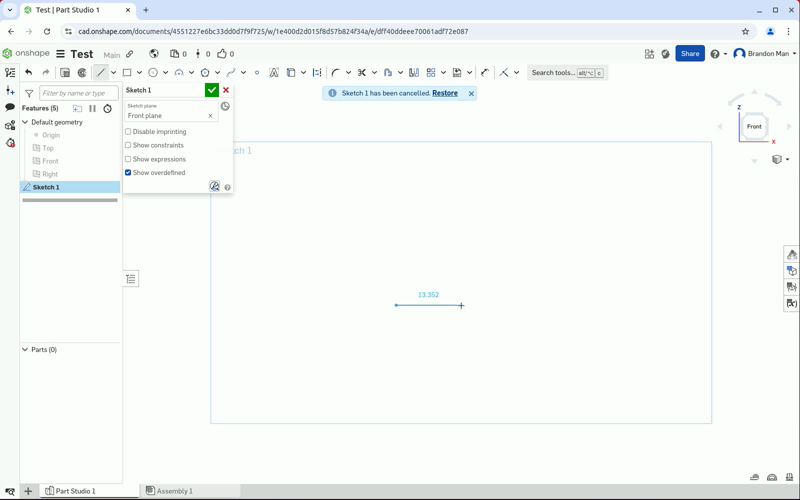
click(461, 305)
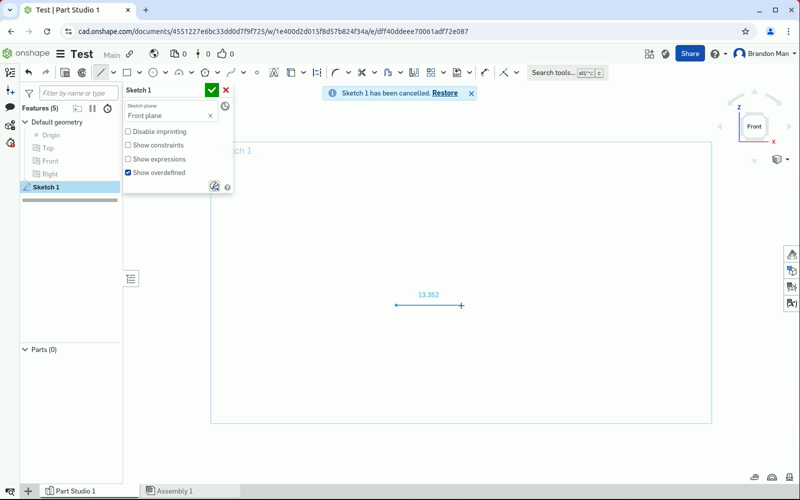
key_up(shift)
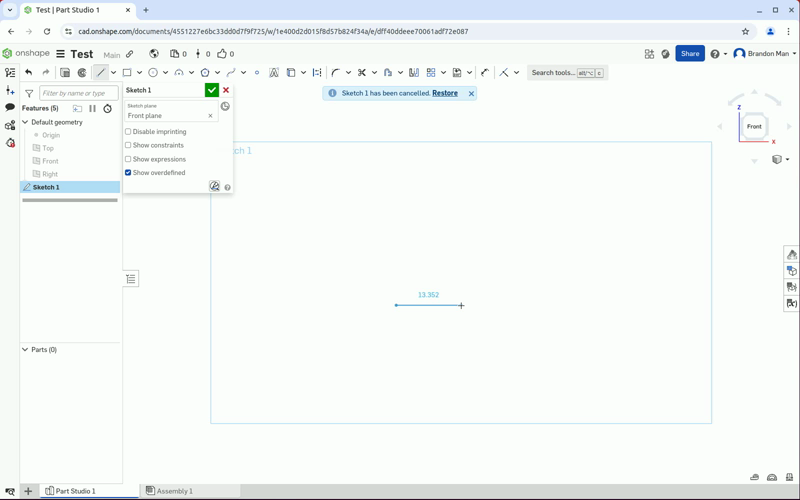
key_down(shift)
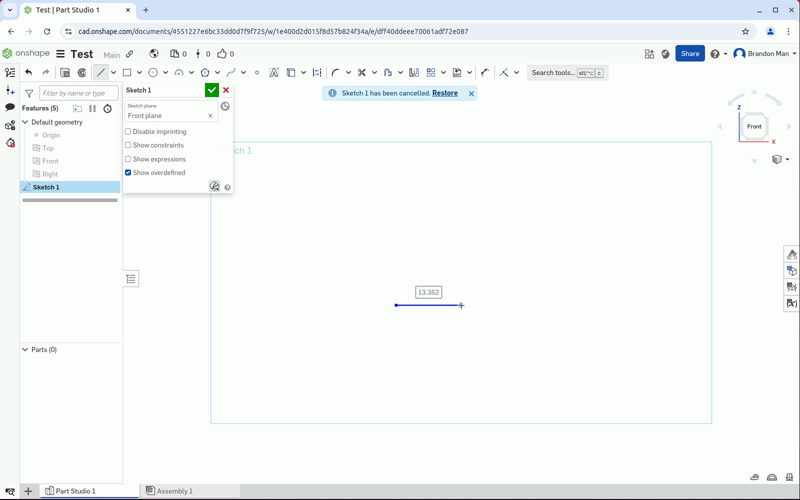
mouse_move(550, 305)
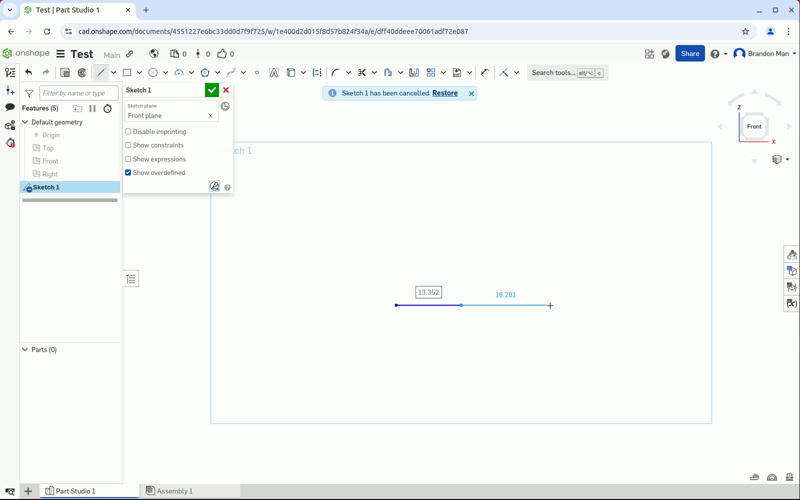
click(550, 305)
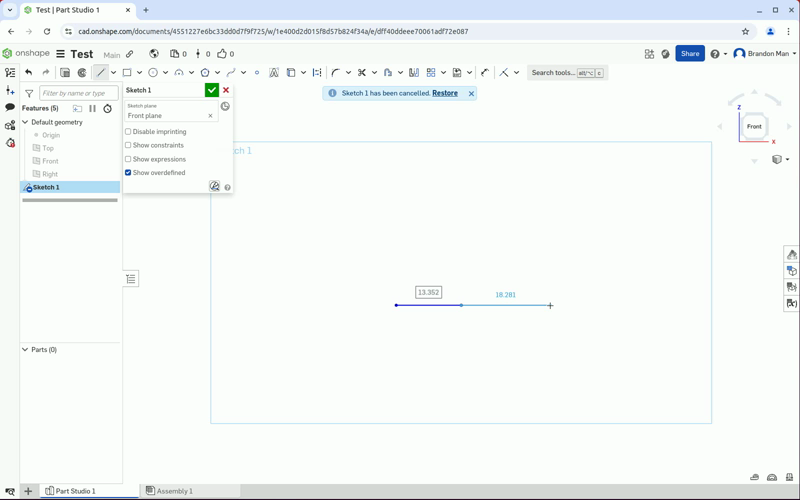
key_up(shift)
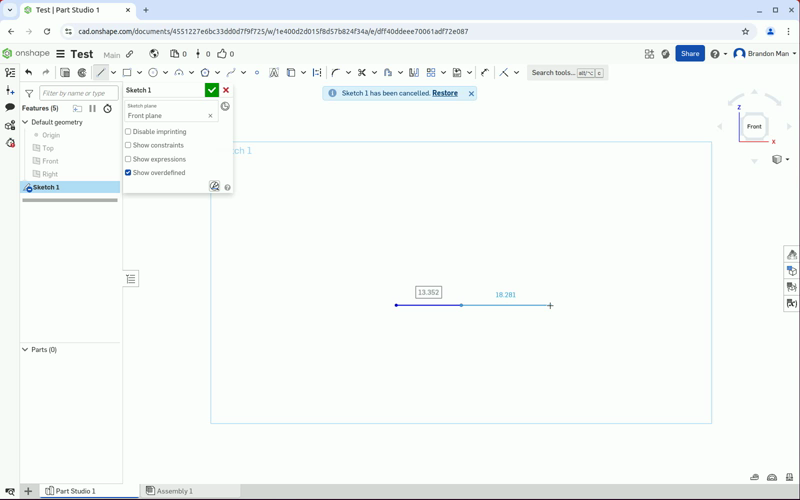
key(esc)
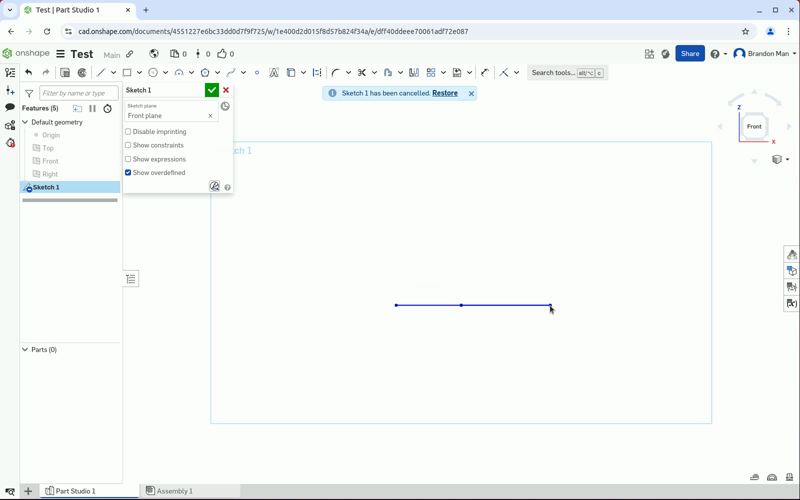
key(a)
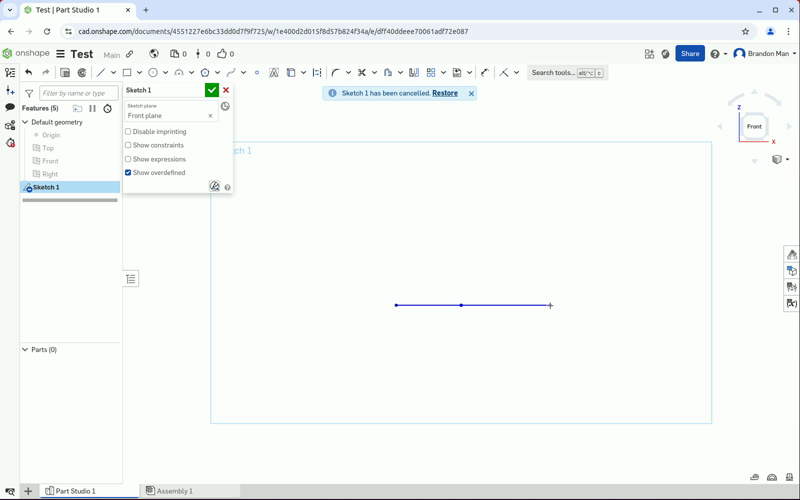
mouse_move(550, 305)
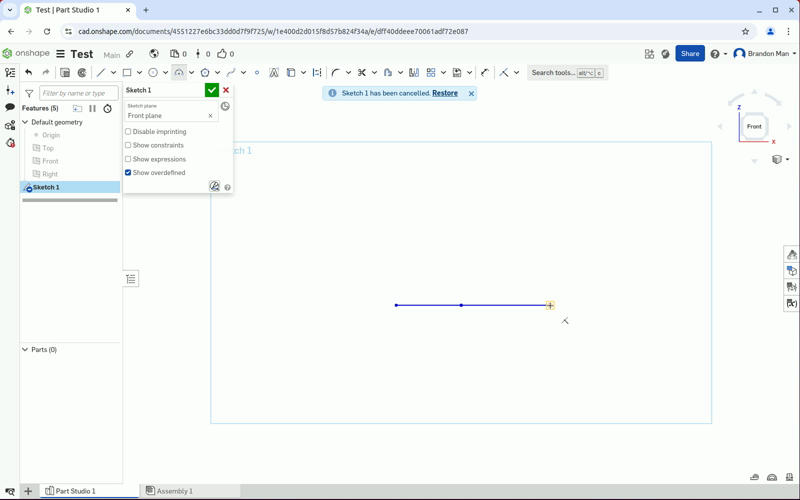
click(550, 305)
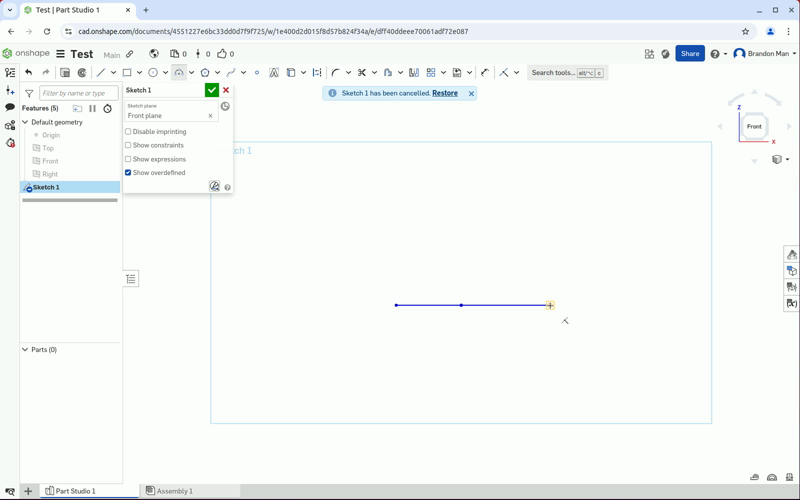
key_down(shift)
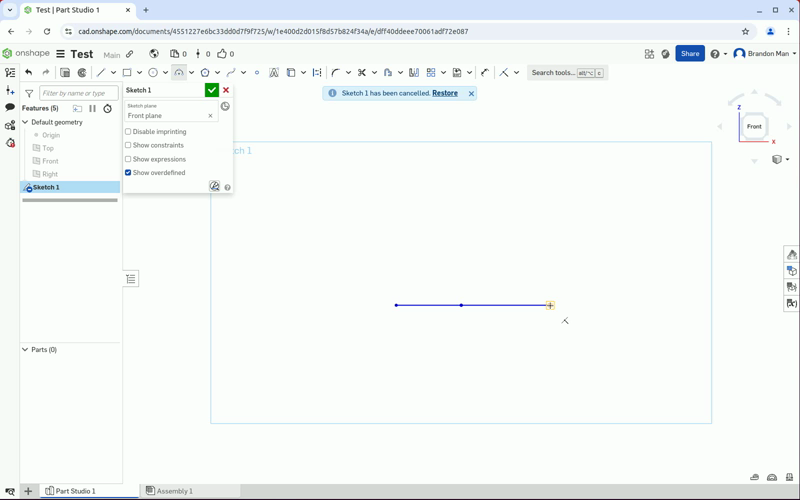
mouse_move(550, 260)
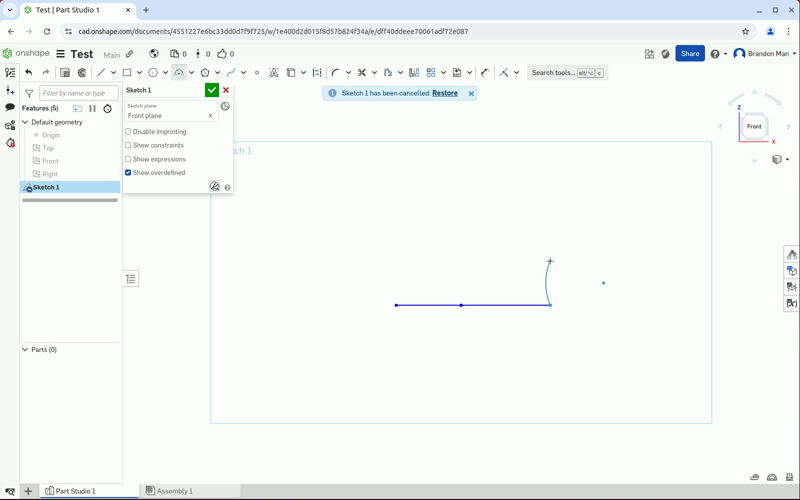
click(550, 260)
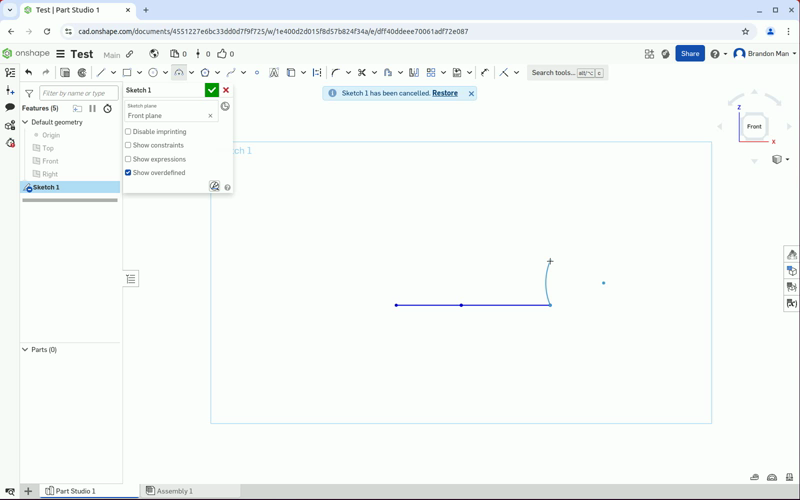
mouse_move(572, 282)
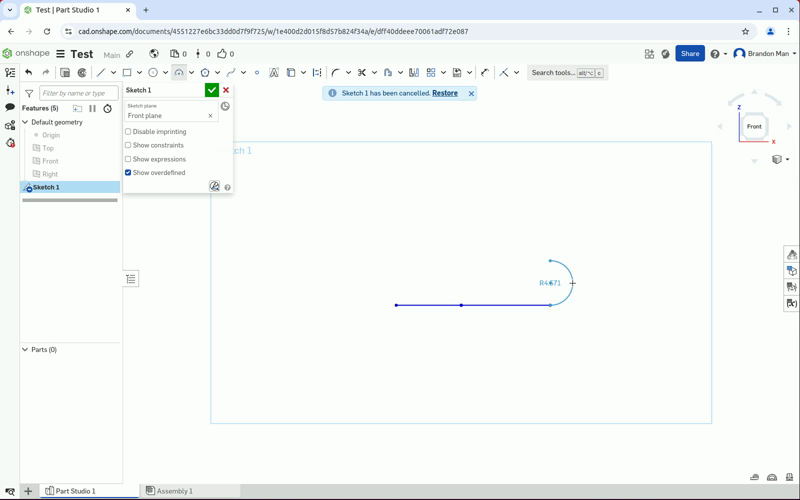
click(572, 282)
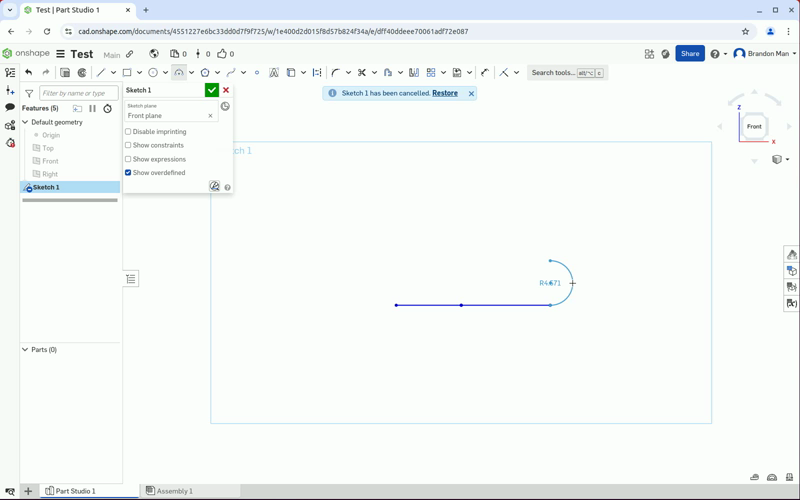
key_up(shift)
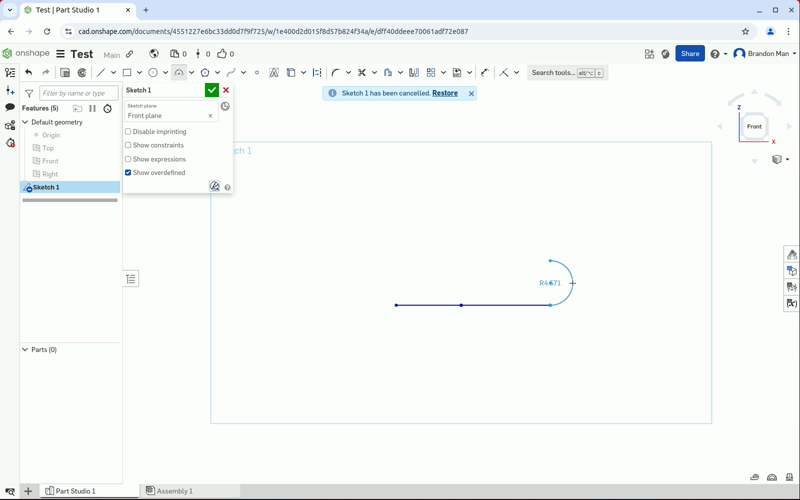
key(esc)
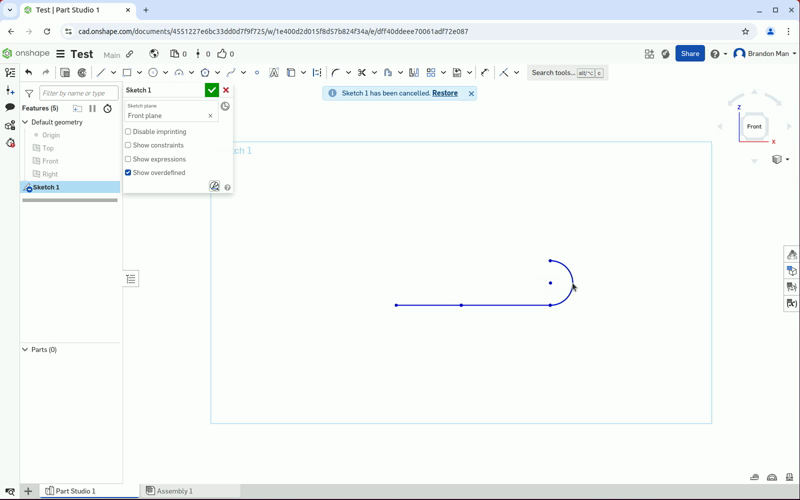
key(l)
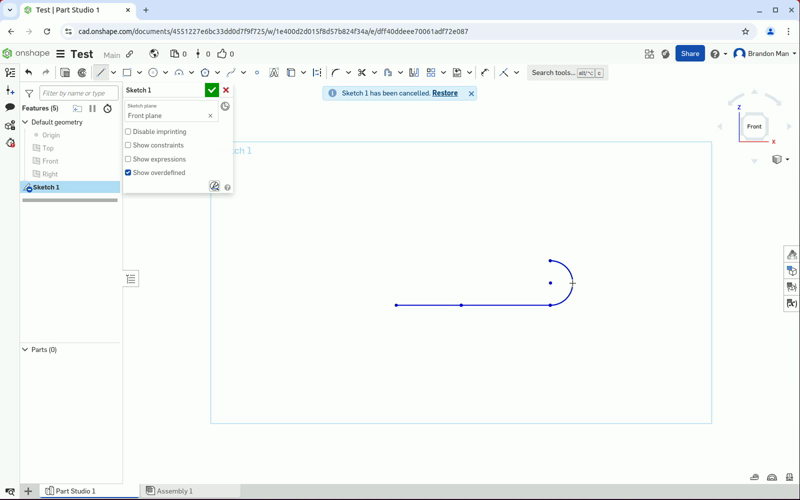
mouse_move(550, 260)
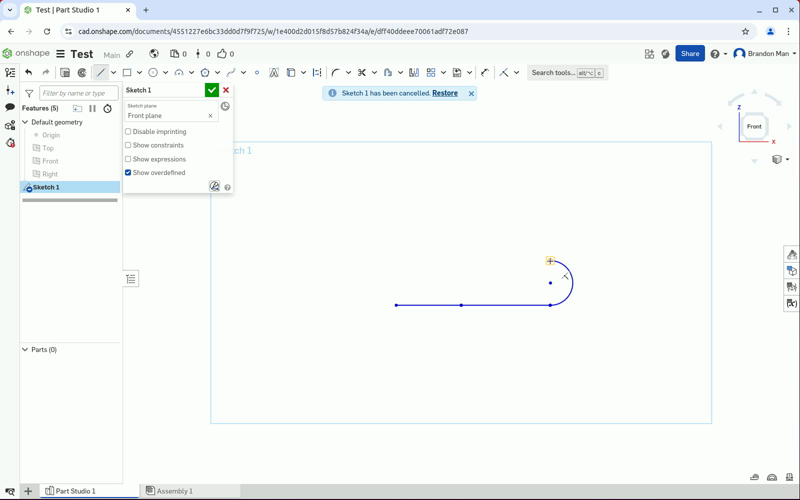
click(550, 260)
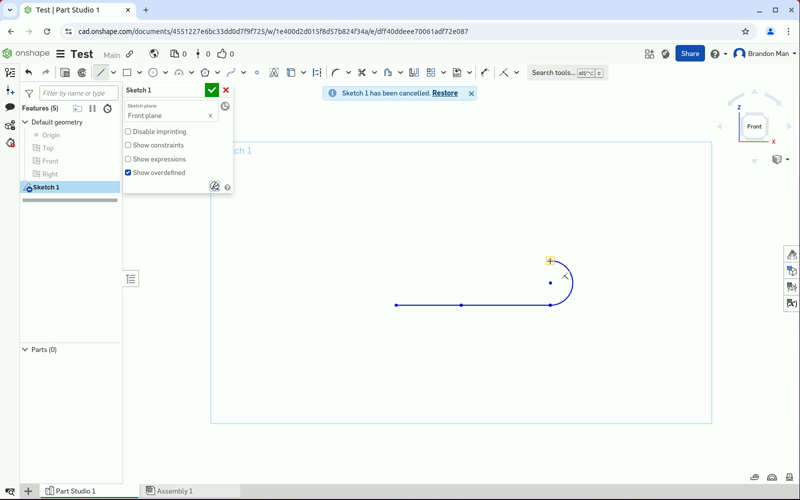
key_down(shift)
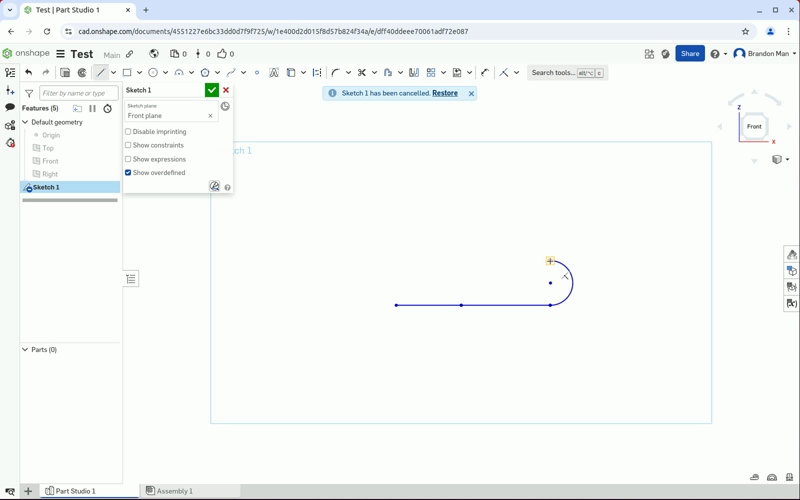
mouse_move(461, 260)
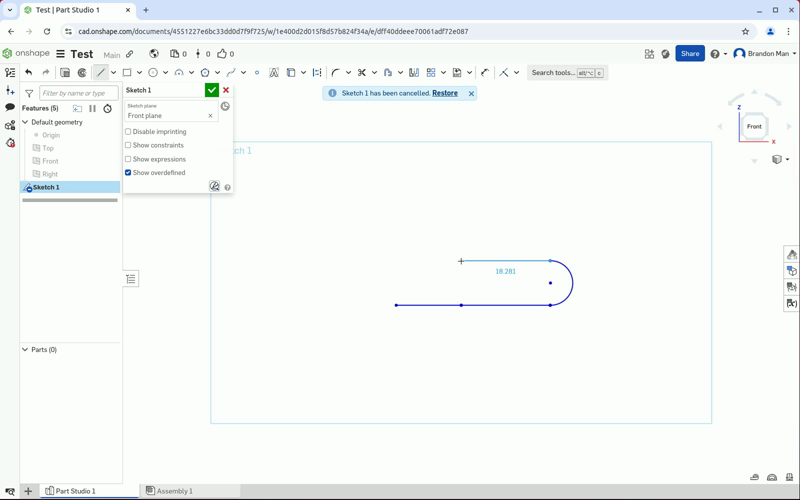
click(461, 260)
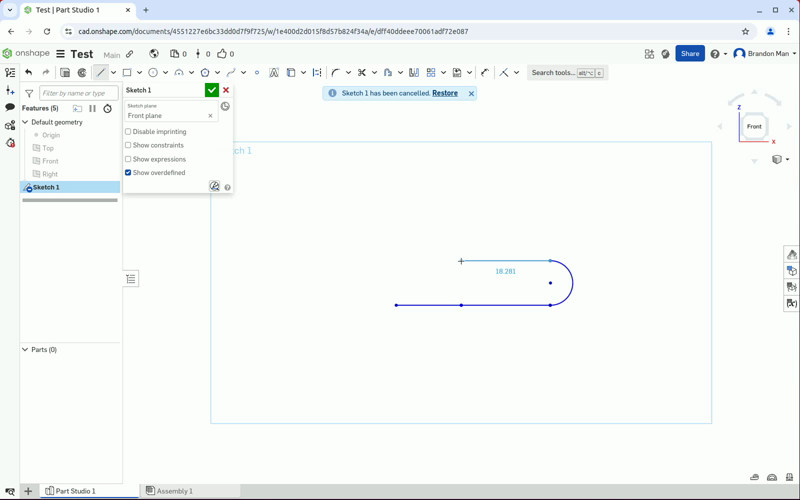
key_up(shift)
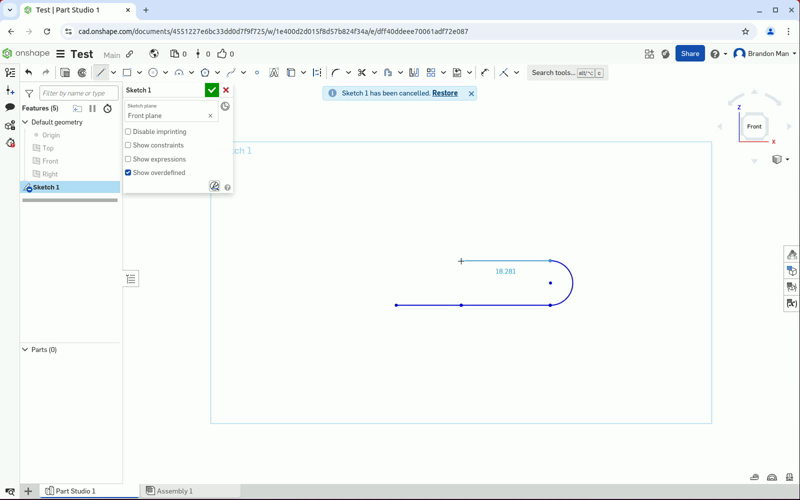
key_down(shift)
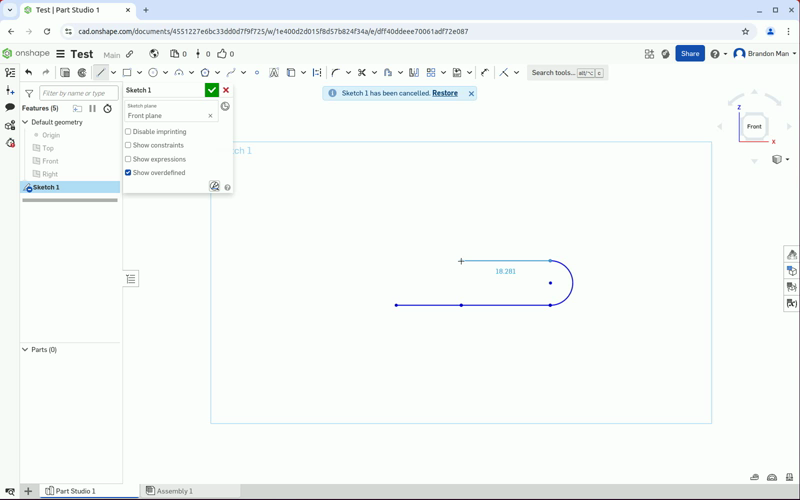
mouse_move(396, 260)
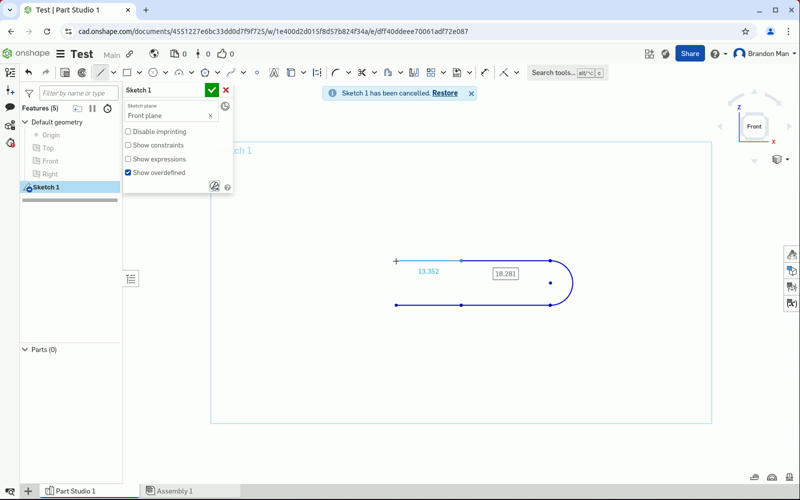
click(396, 260)
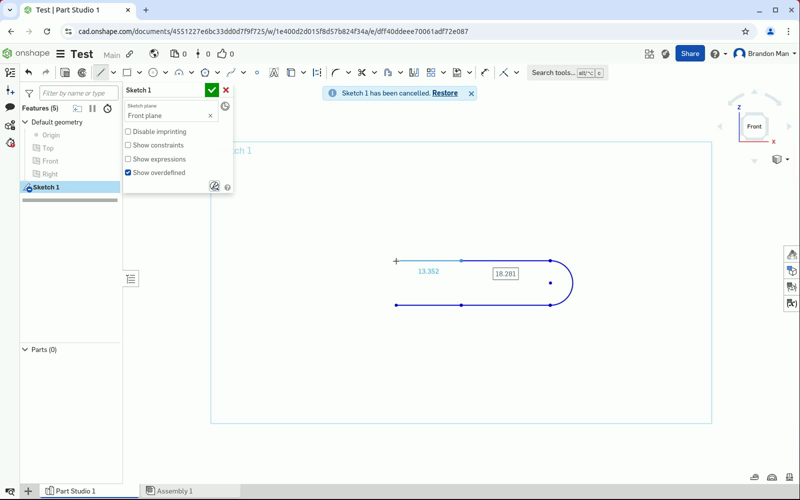
key_up(shift)
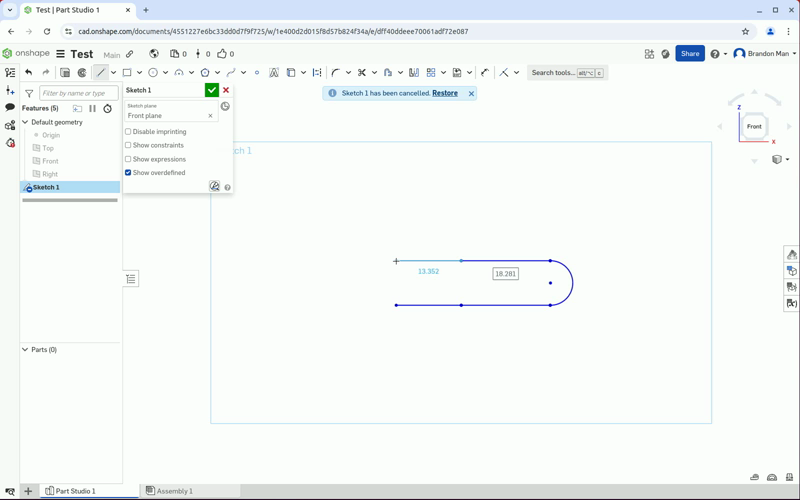
key(esc)
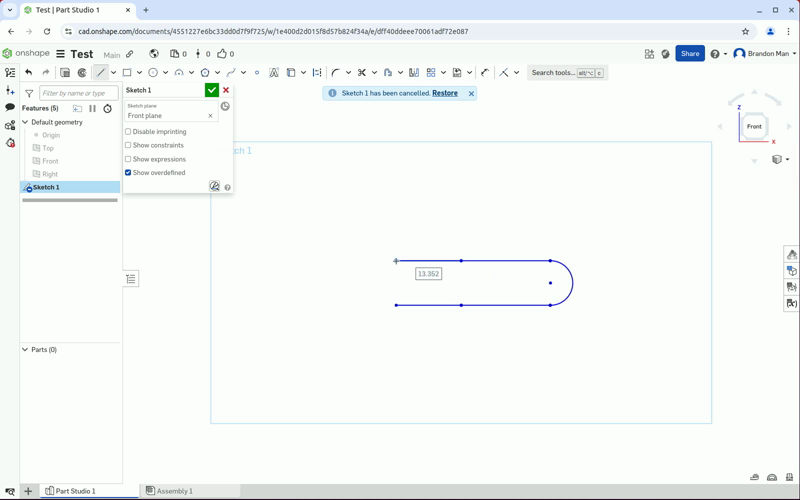
key(a)
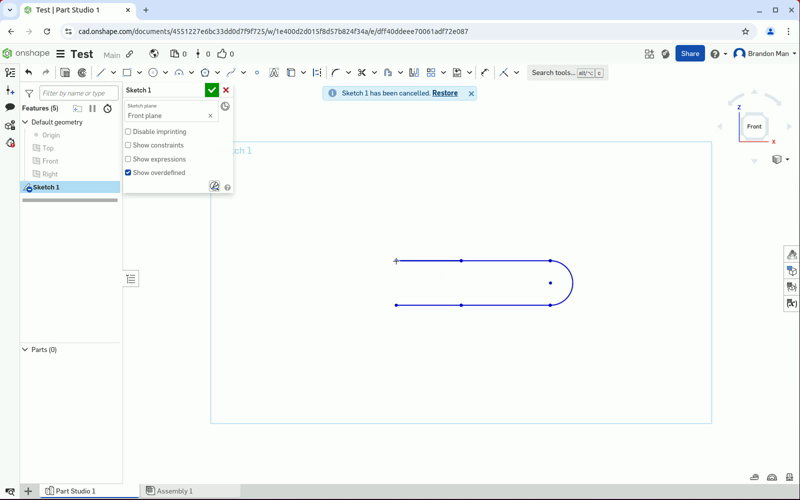
mouse_move(396, 260)
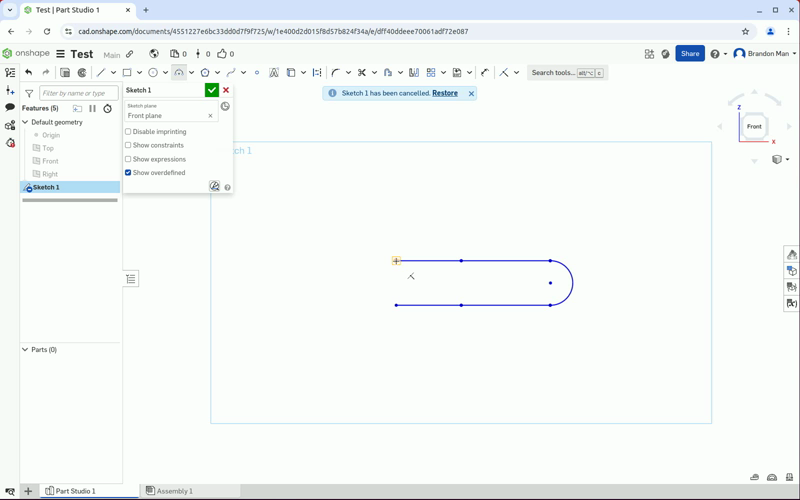
click(396, 260)
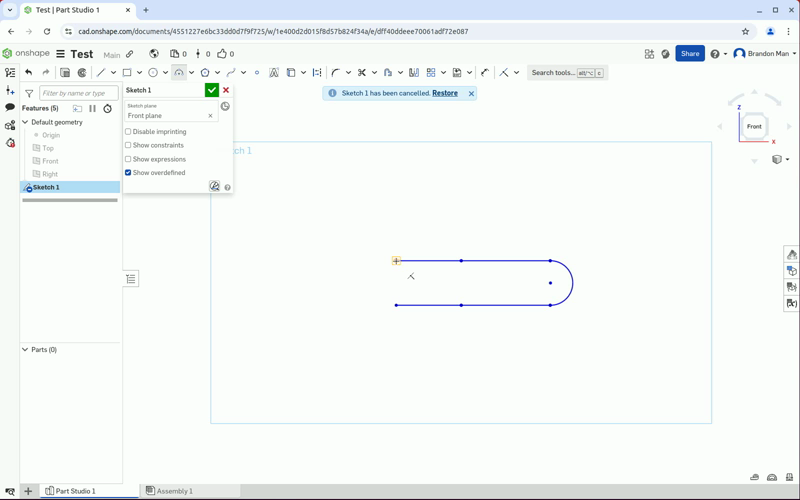
mouse_move(396, 305)
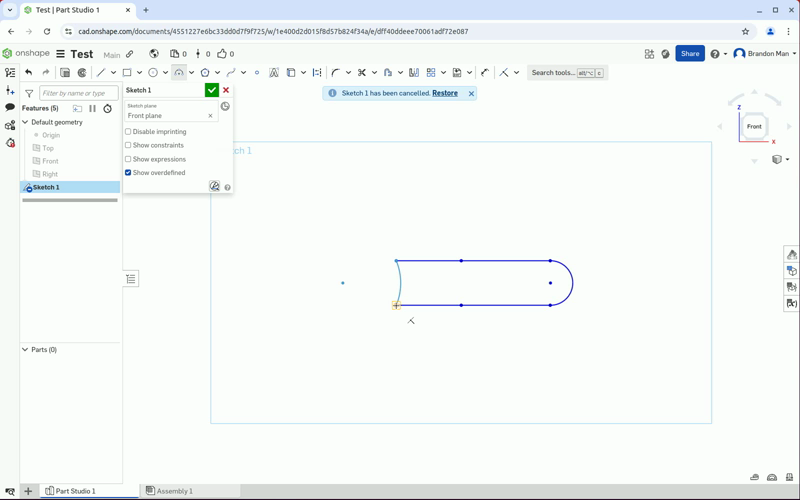
click(396, 305)
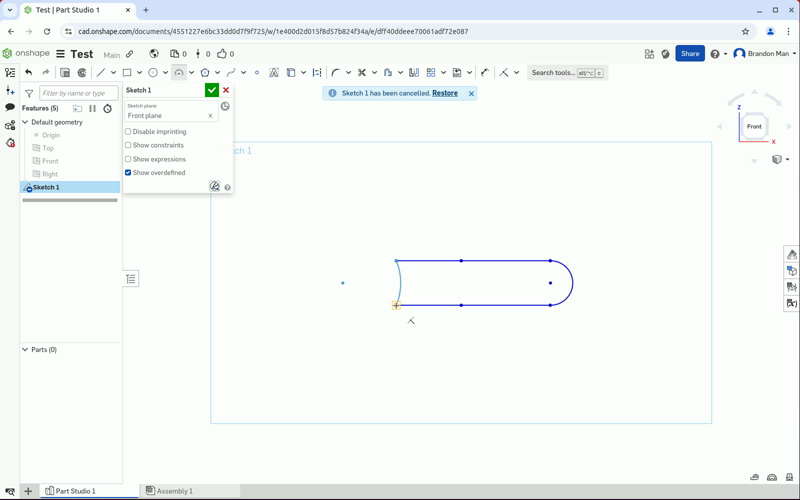
key_down(shift)
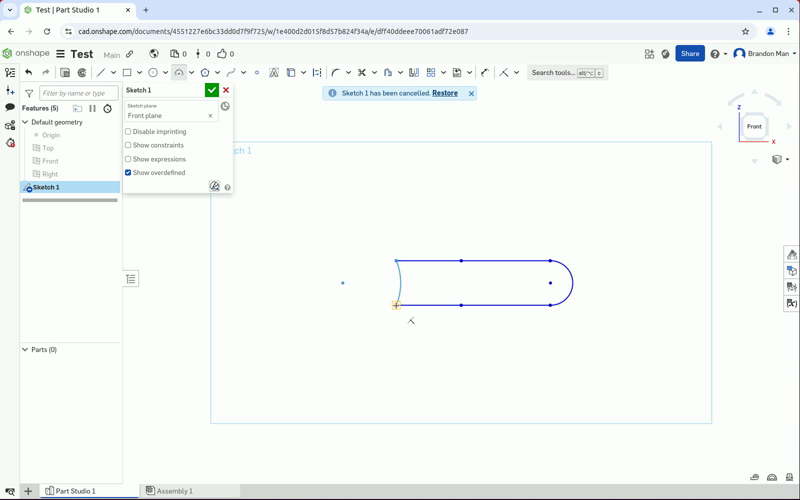
mouse_move(374, 282)
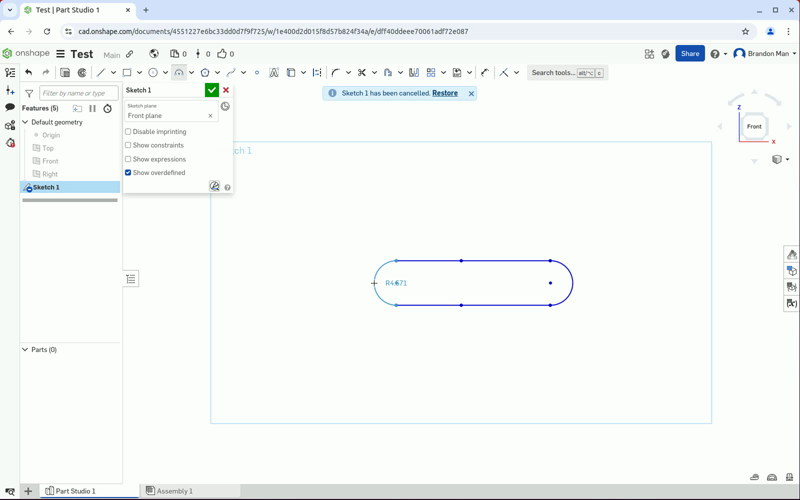
click(374, 282)
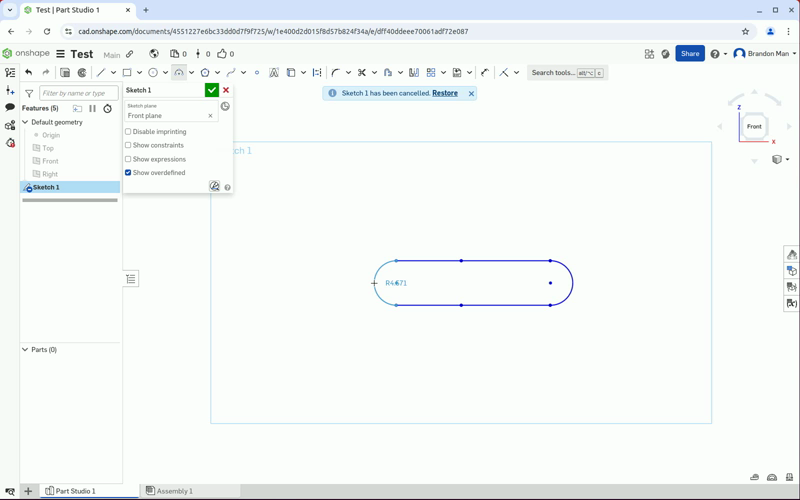
key_up(shift)
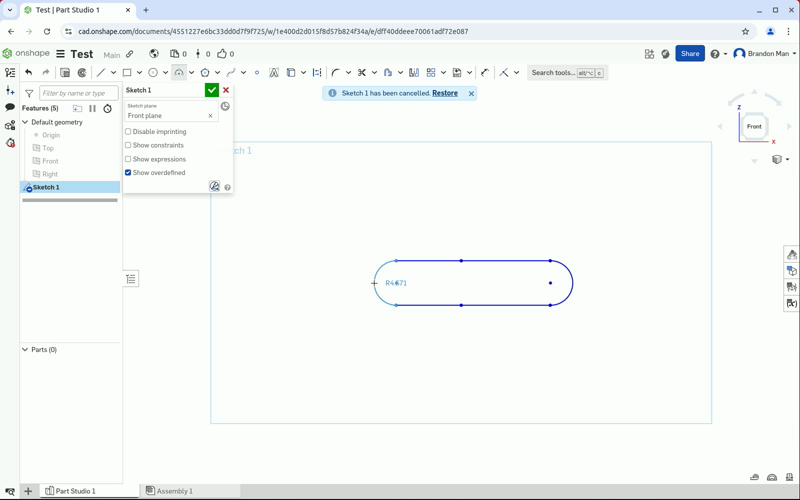
key(esc)
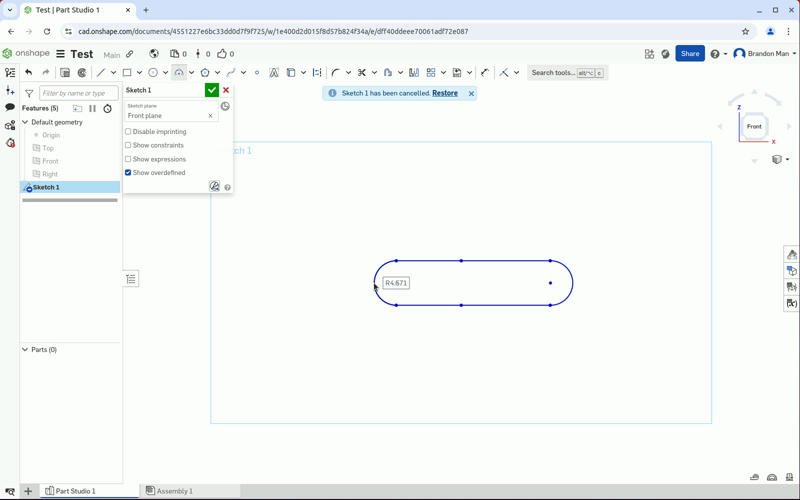
key(c)
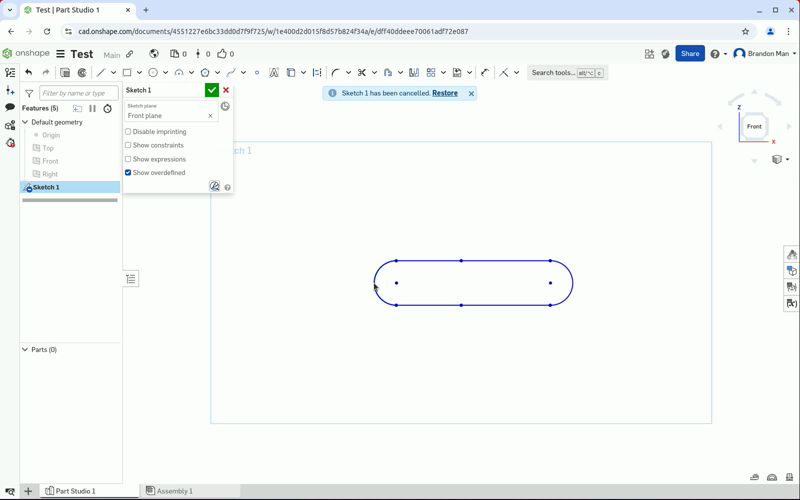
key_down(shift)
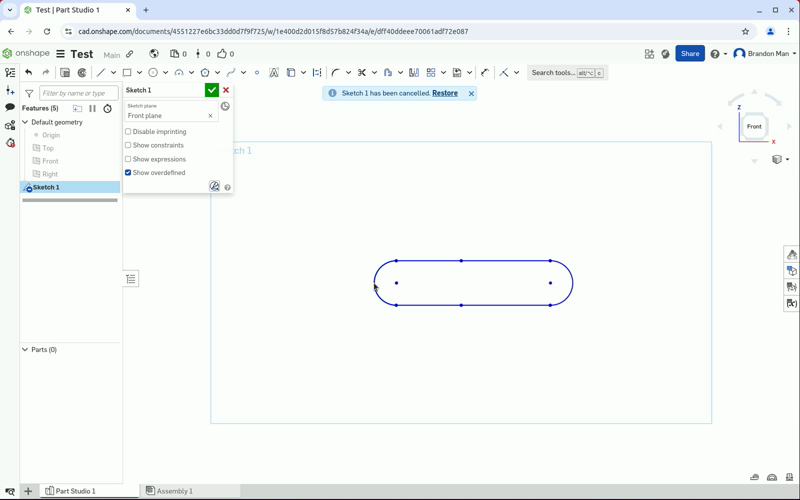
mouse_move(396, 282)
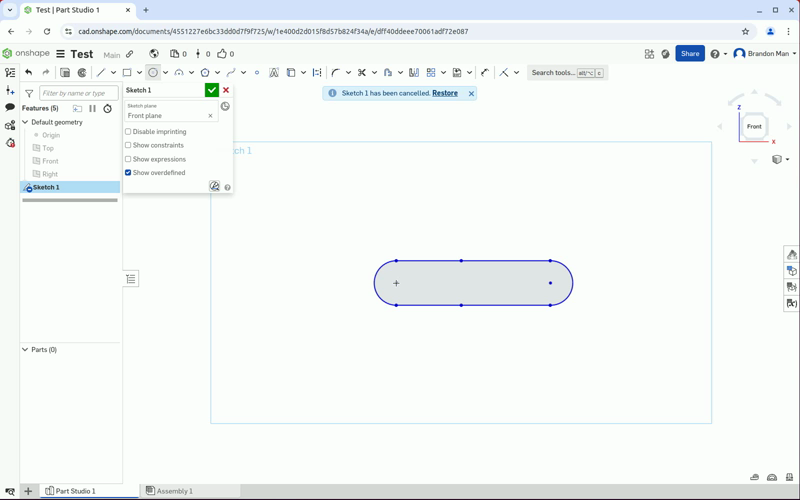
click(396, 282)
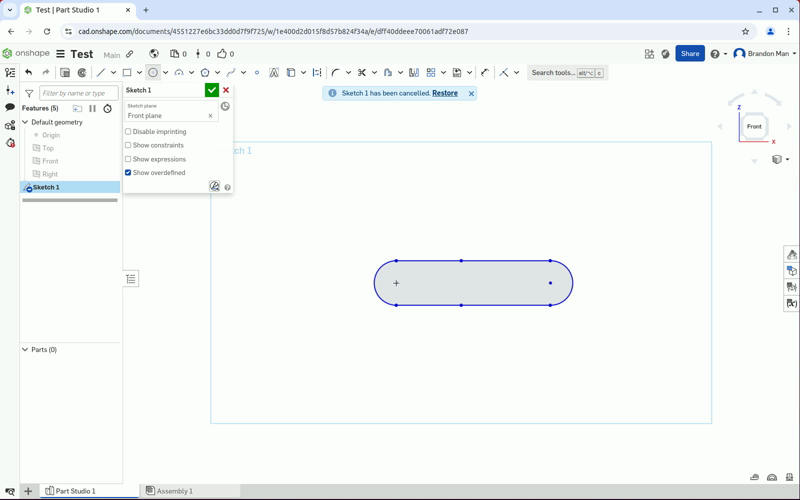
key_up(shift)
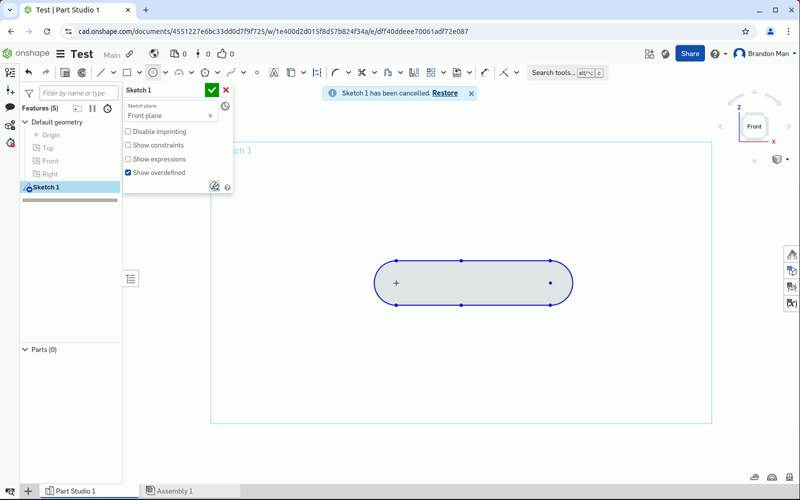
mouse_move(407, 282)
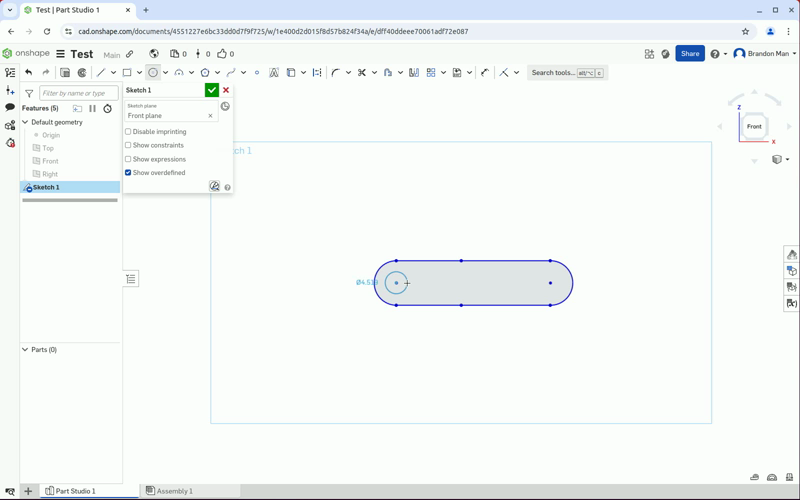
click(407, 282)
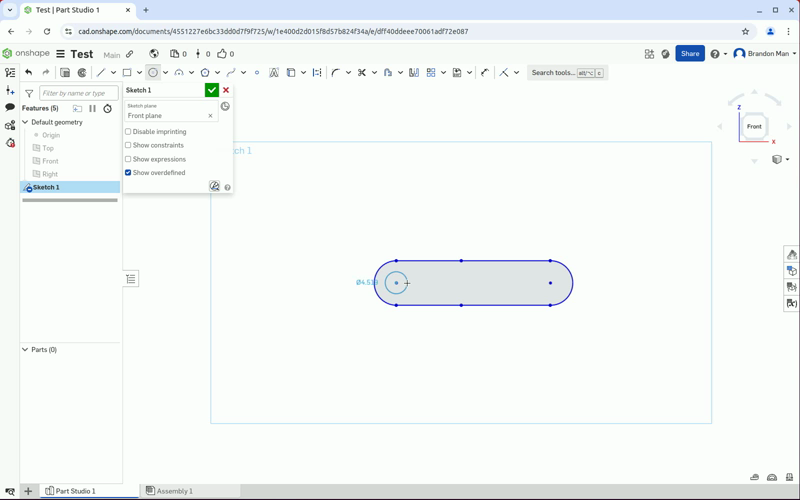
key(esc)
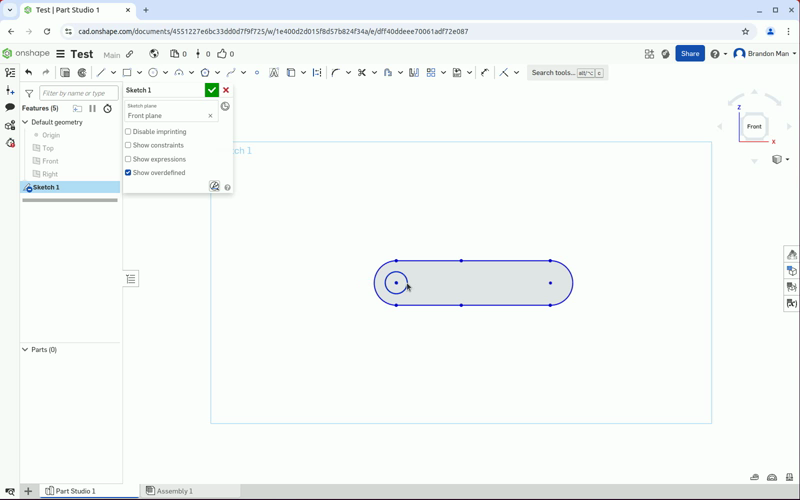
key(c)
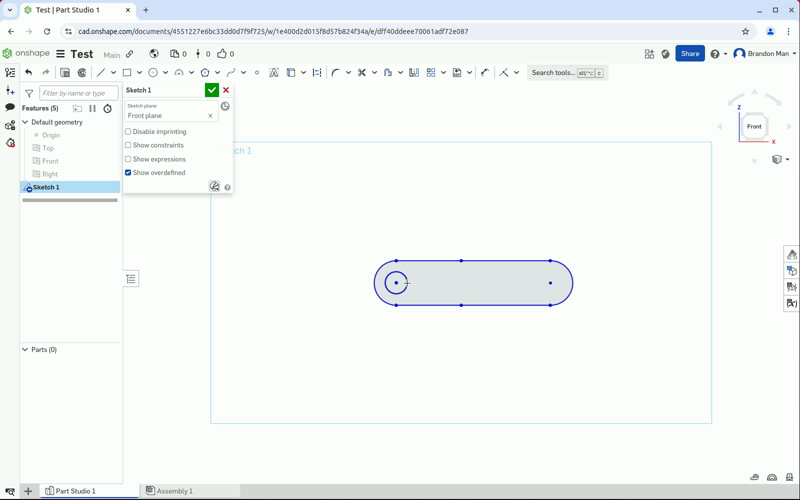
key_down(shift)
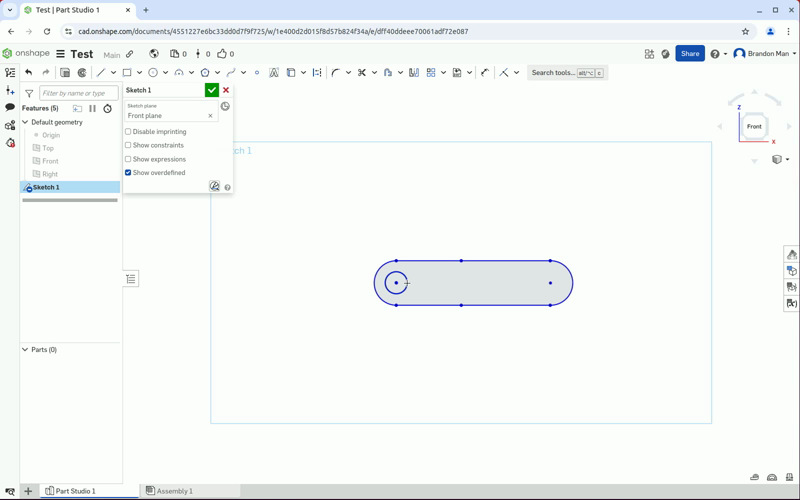
mouse_move(550, 282)
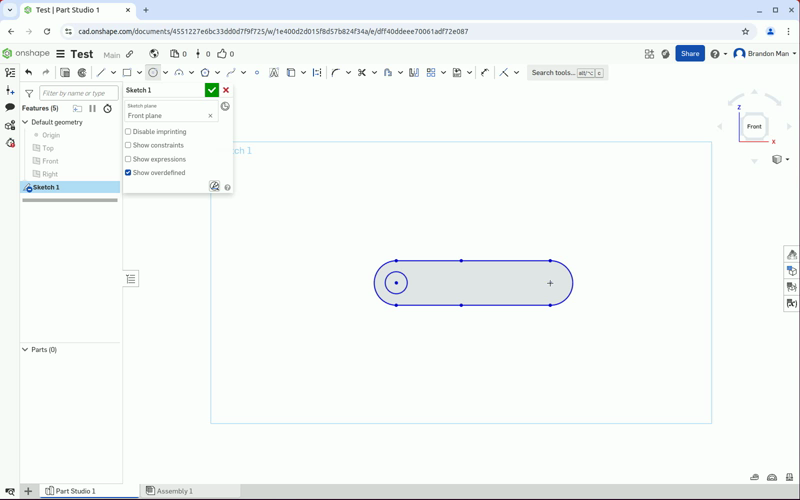
click(550, 282)
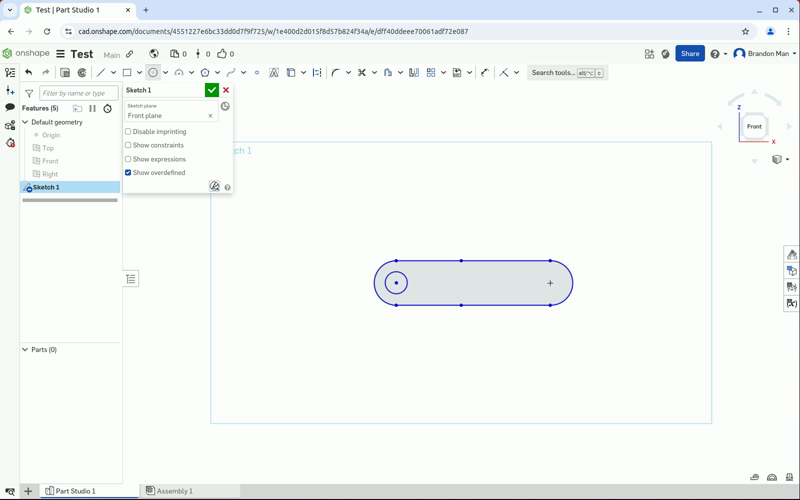
key_up(shift)
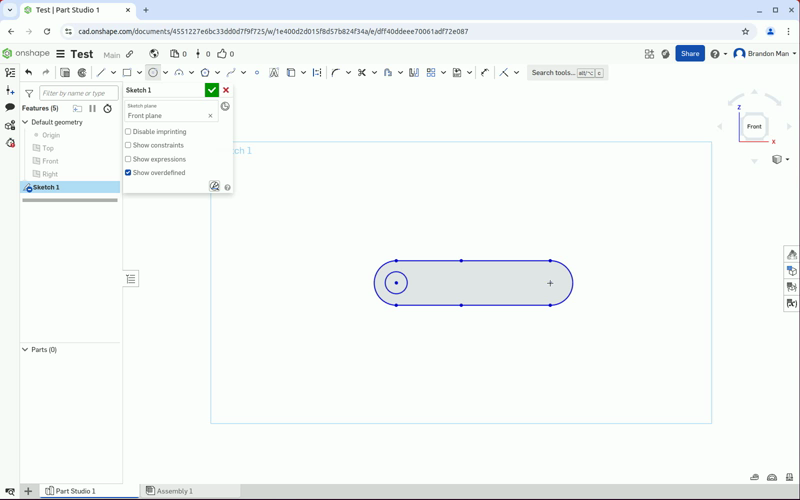
mouse_move(561, 282)
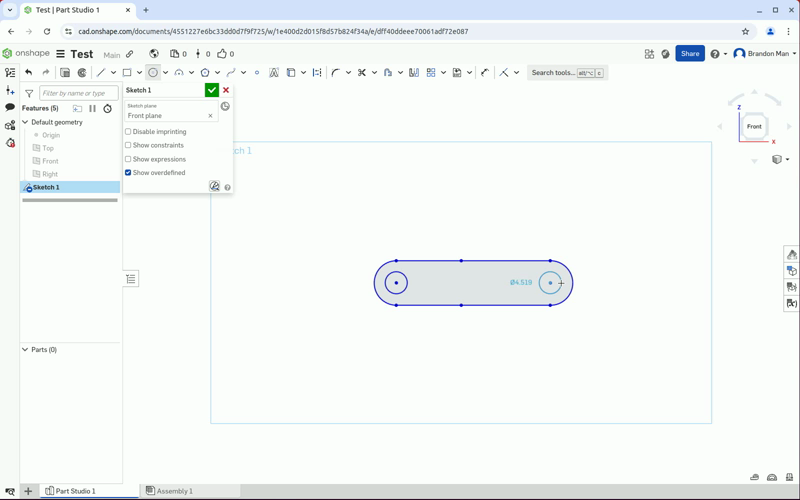
click(561, 282)
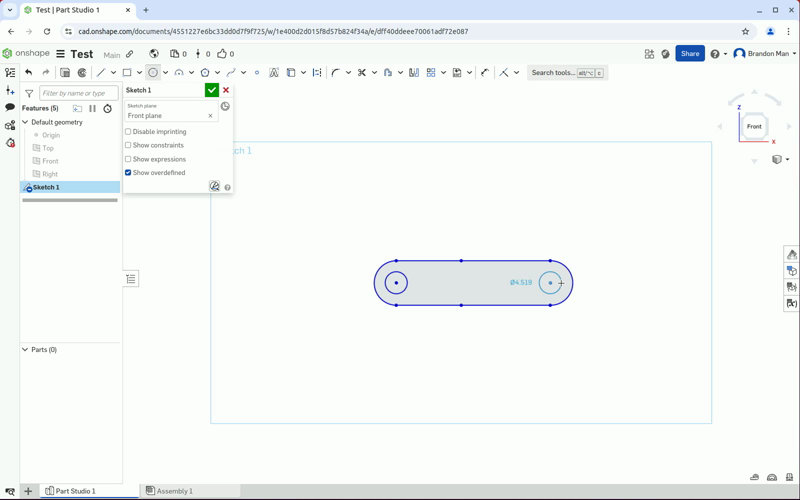
key(esc)
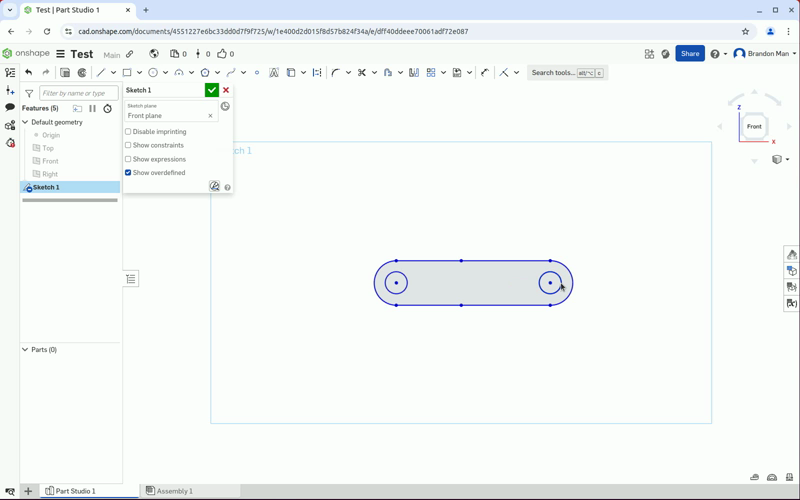
mouse_move(458, 265)
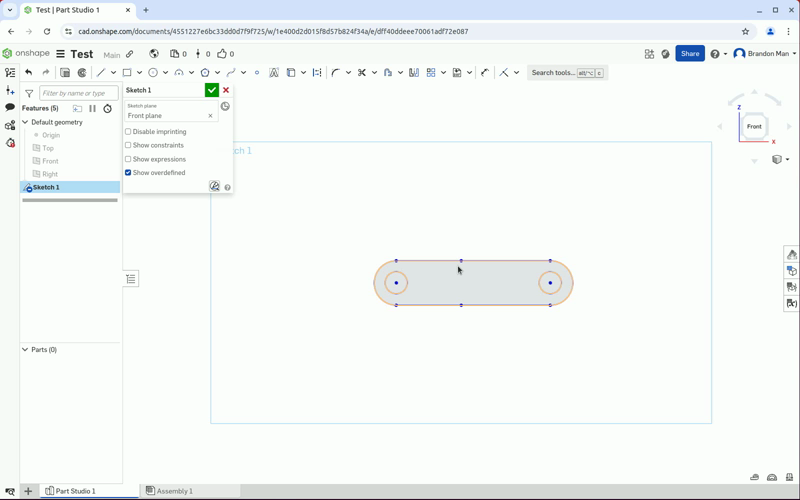
click(458, 265)
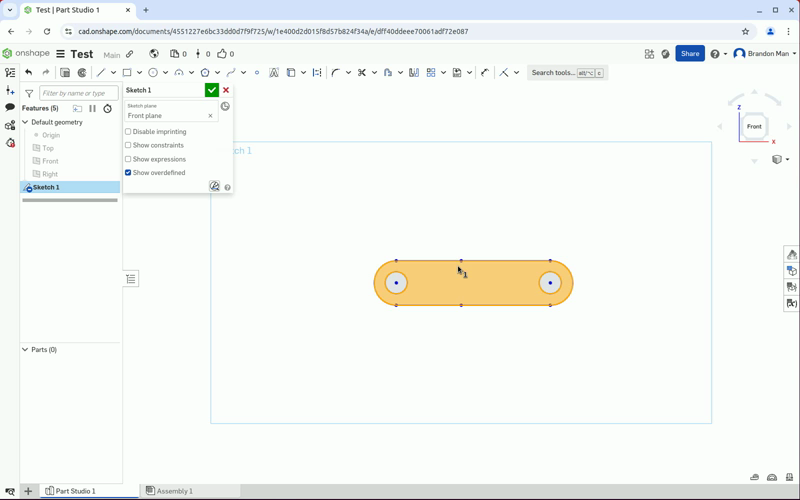
mouse_move(73, 352)
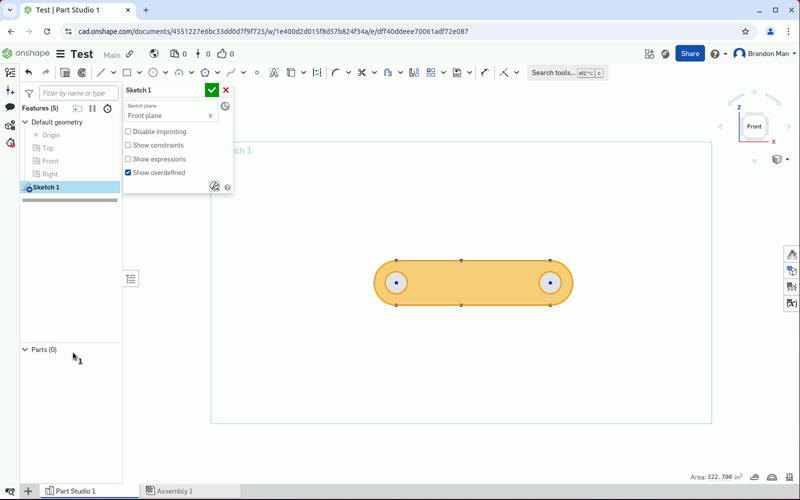
key(shift+y)
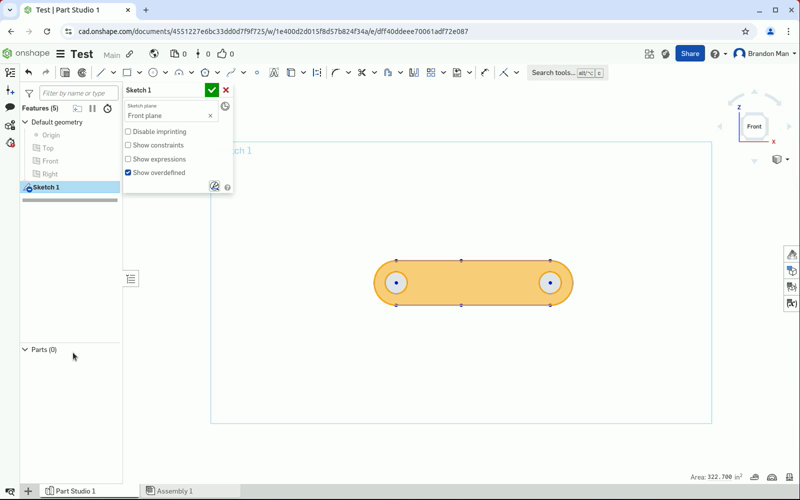
key(shift+e)
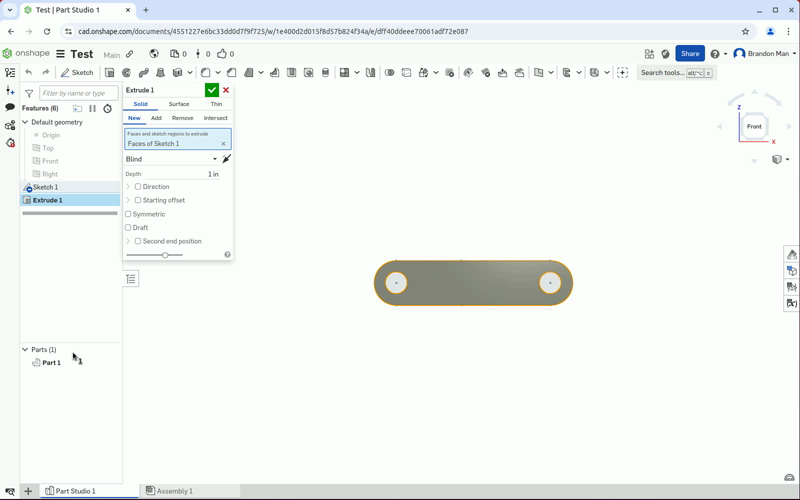
mouse_move(143, 106)
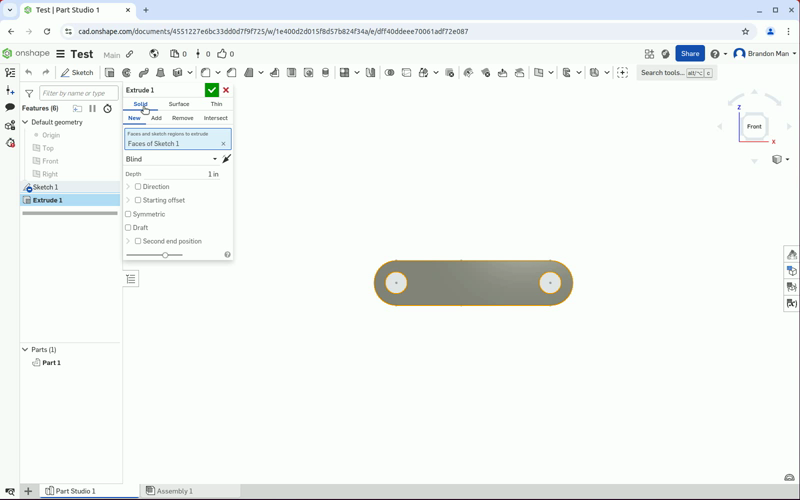
click(143, 106)
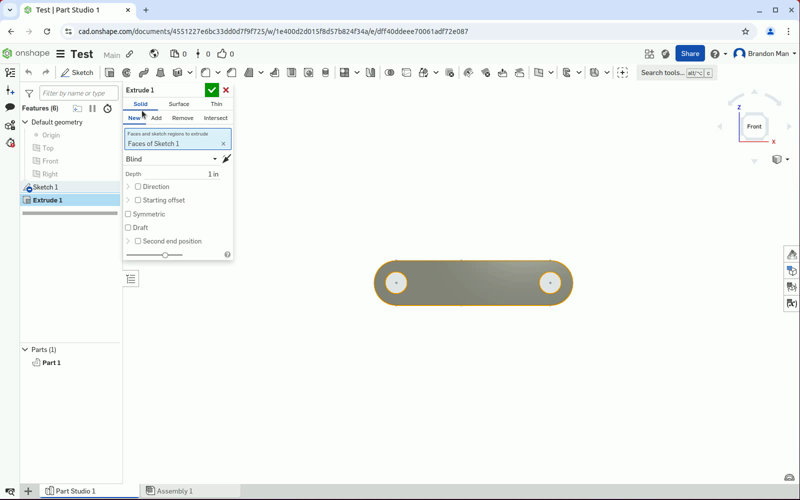
mouse_move(137, 120)
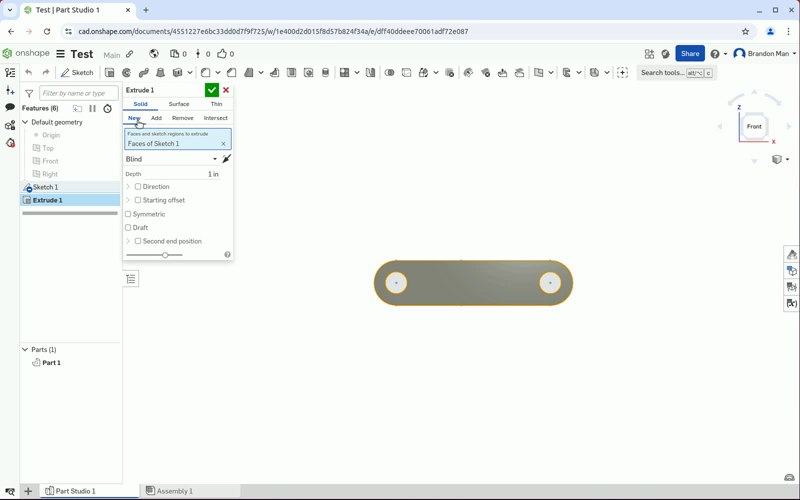
click(137, 120)
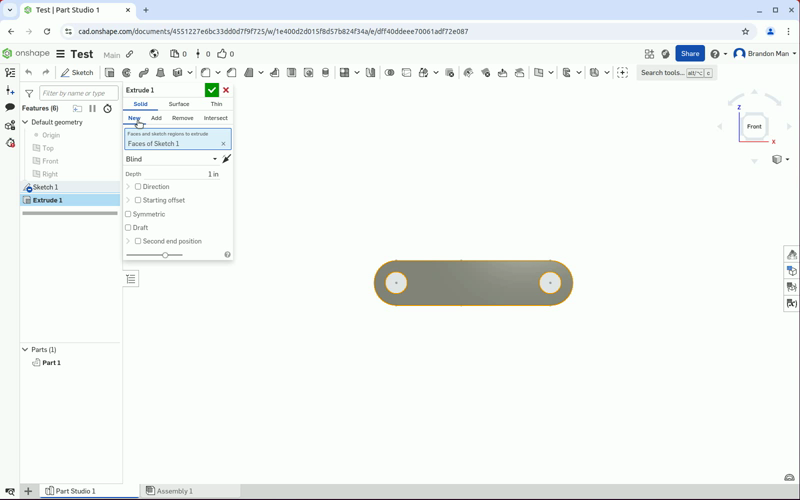
key(tab, 4)
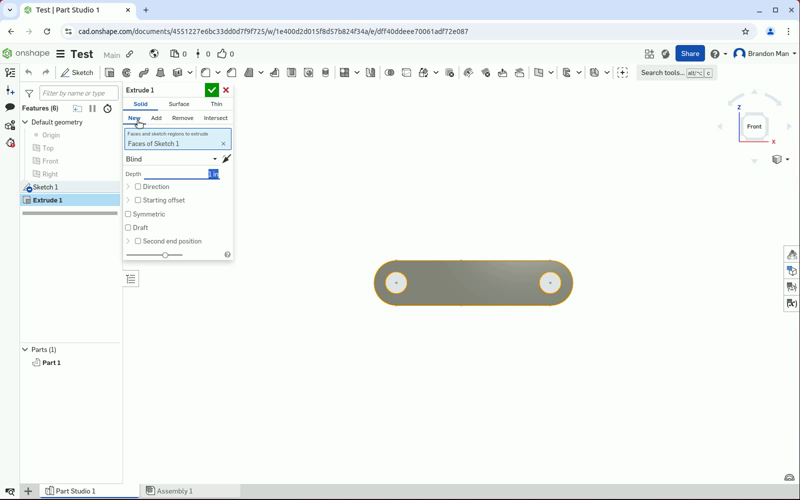
text(0.241)
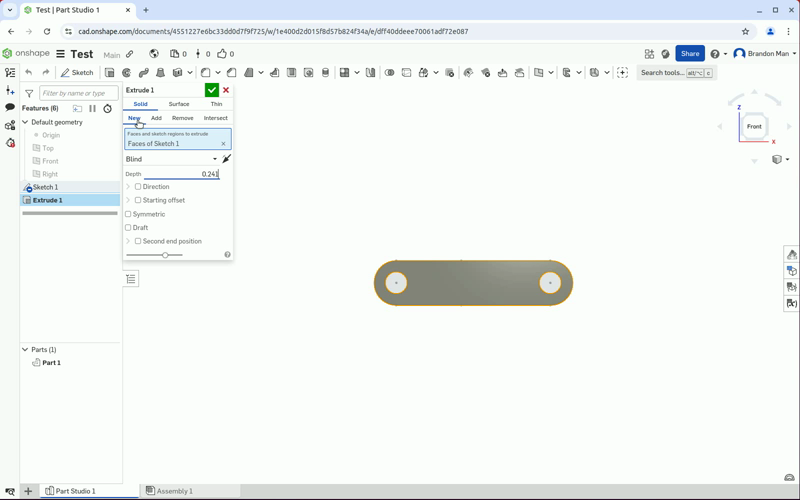
key(enter)
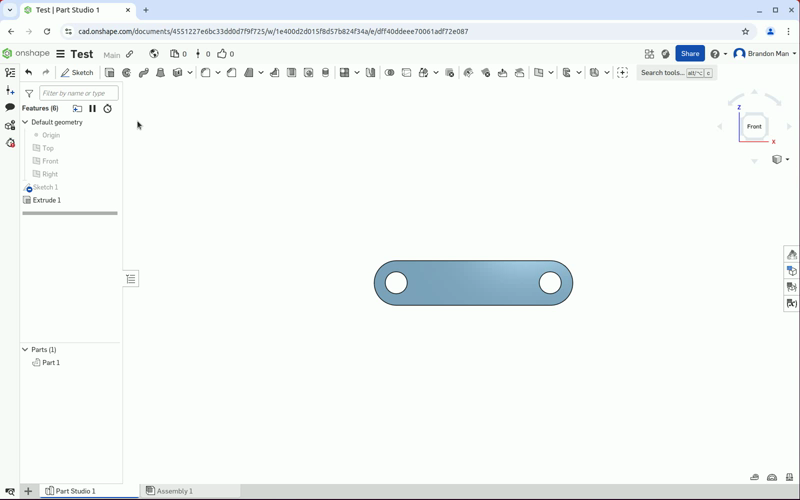
key(shift+h)
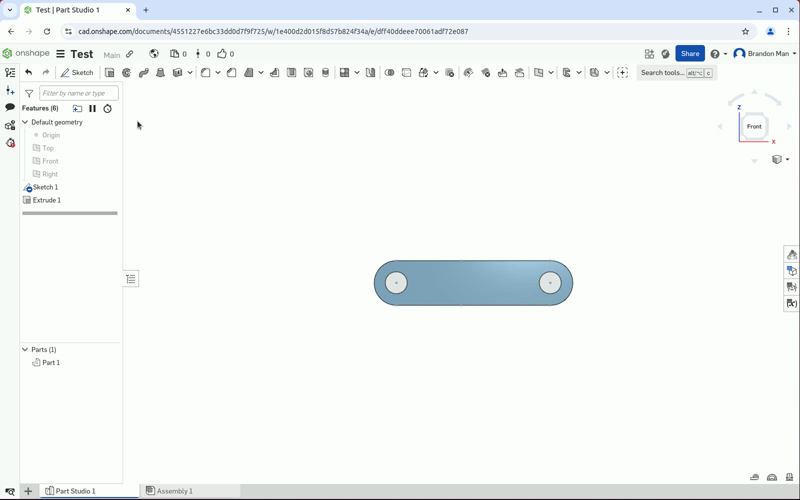
key(shift+h)
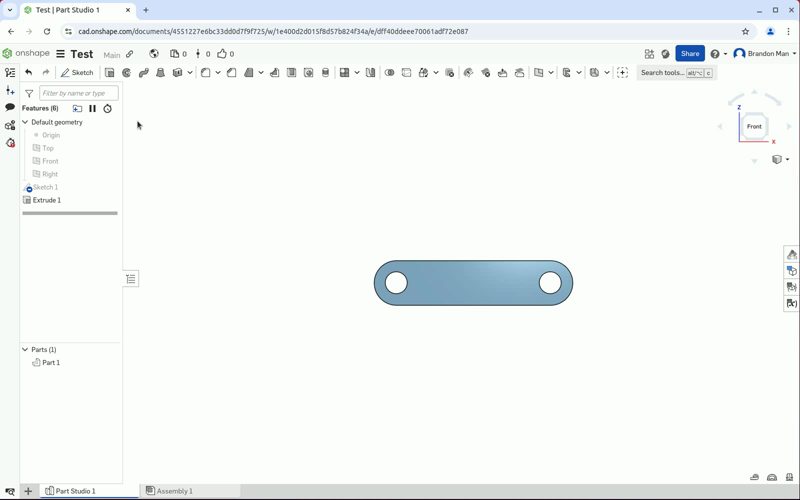
mouse_move(73, 189)
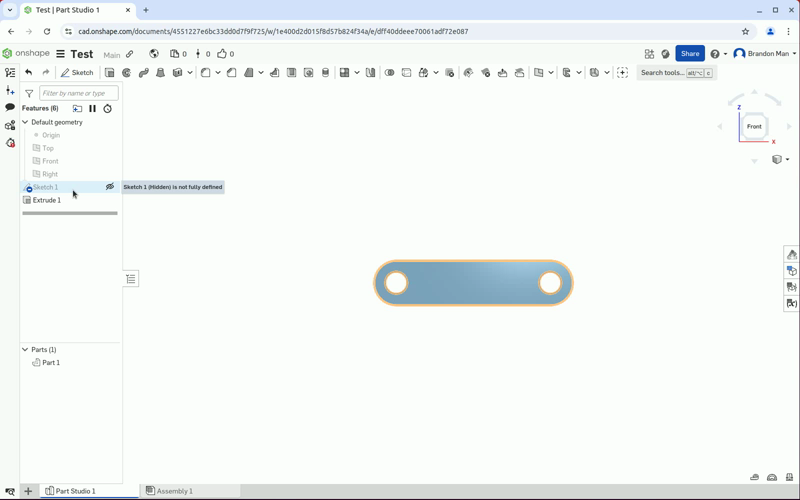
click(73, 189)
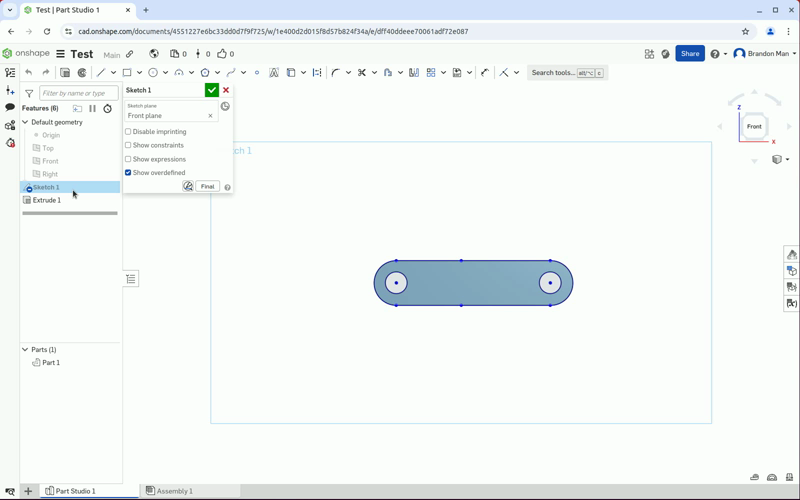
mouse_move(229, 92)
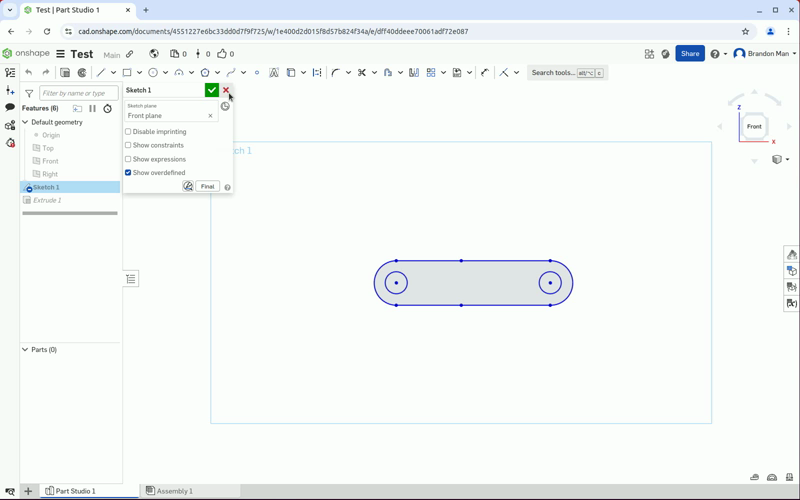
click(229, 92)
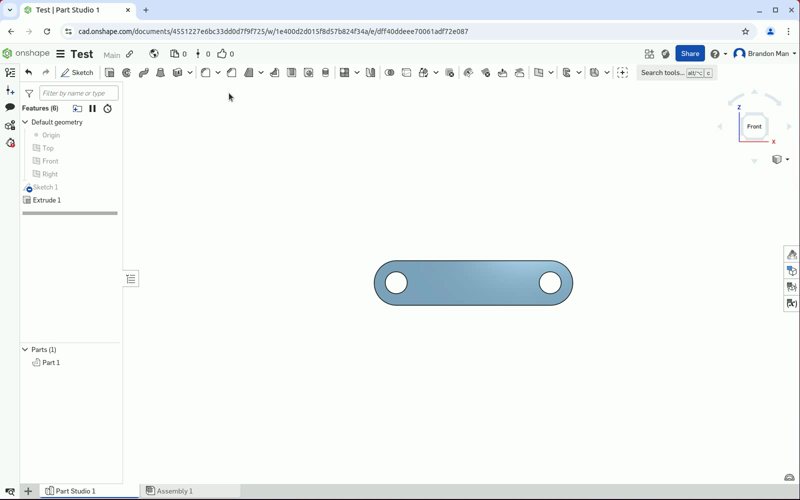
mouse_move(541, 75)
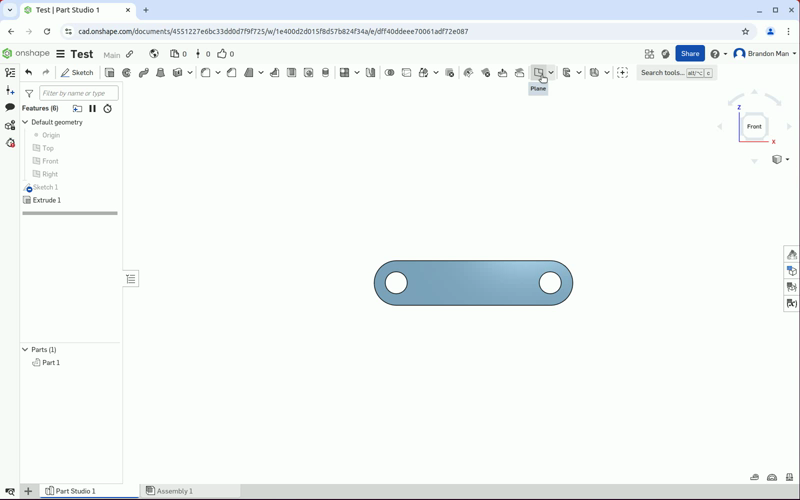
click(541, 75)
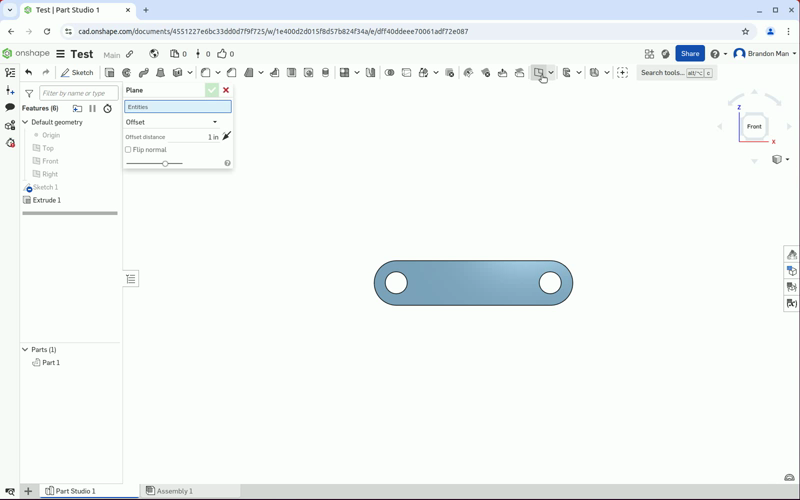
mouse_move(73, 163)
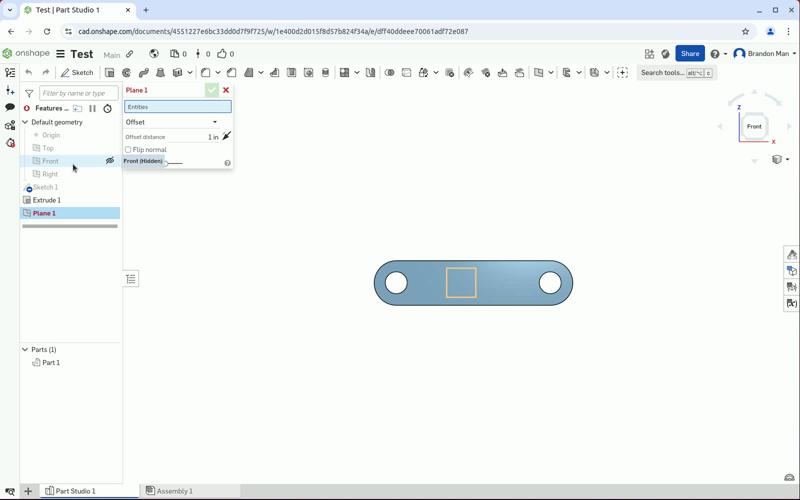
click(73, 163)
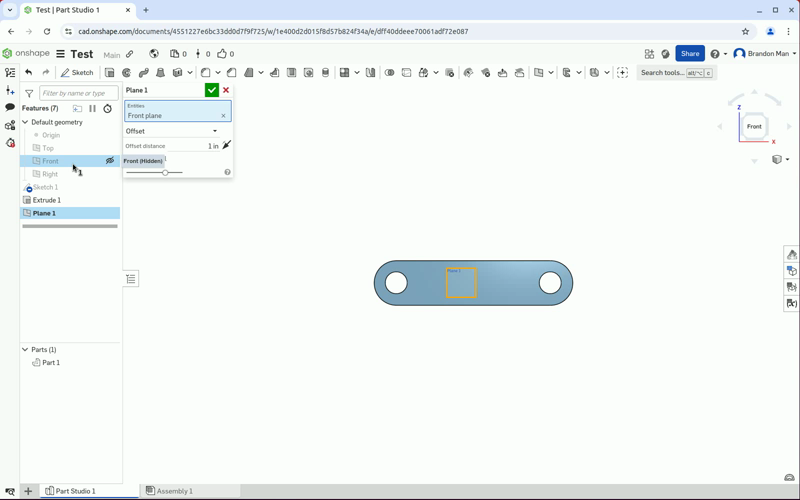
key(tab, 2)
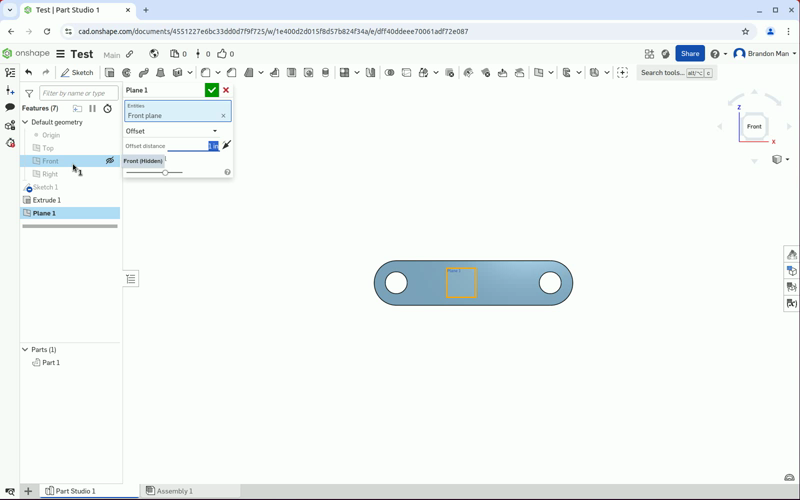
text(0.246)
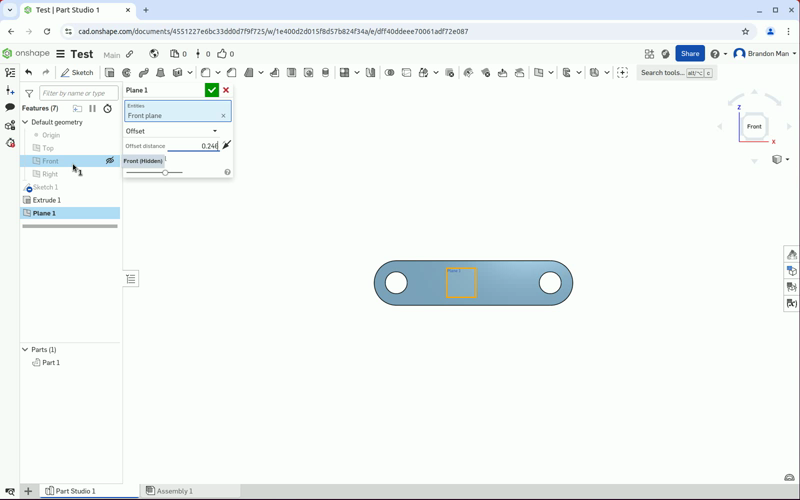
key(enter, 2)
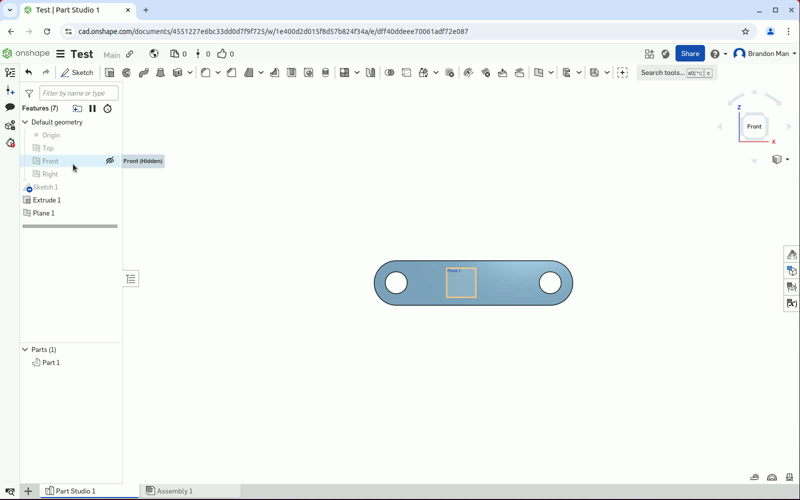
key(shift+s)
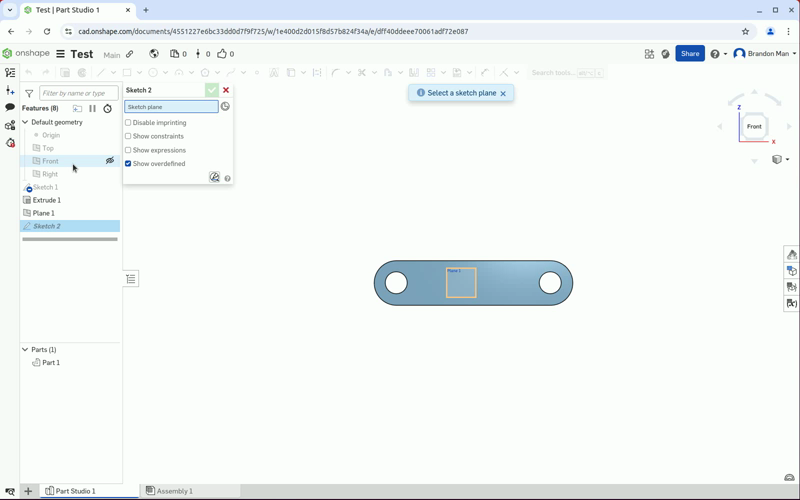
mouse_move(73, 215)
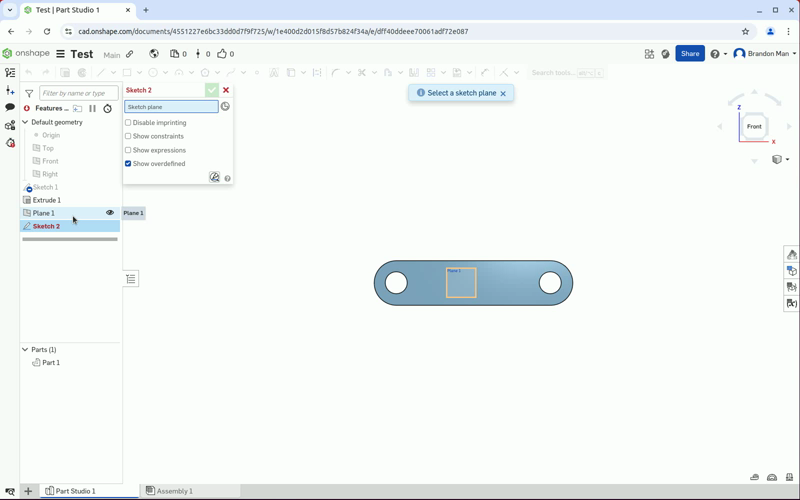
click(73, 215)
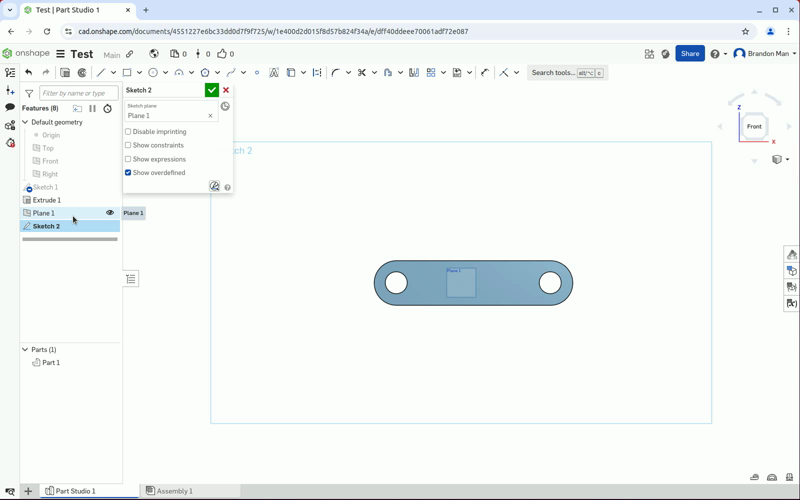
mouse_move(73, 352)
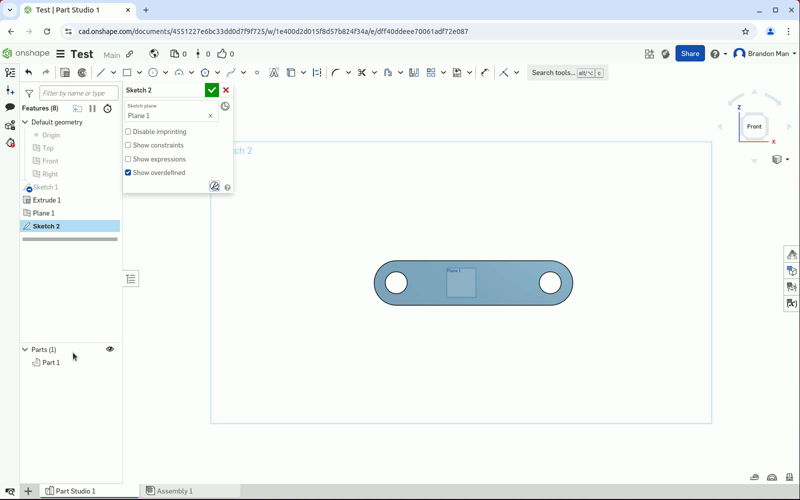
key(y)
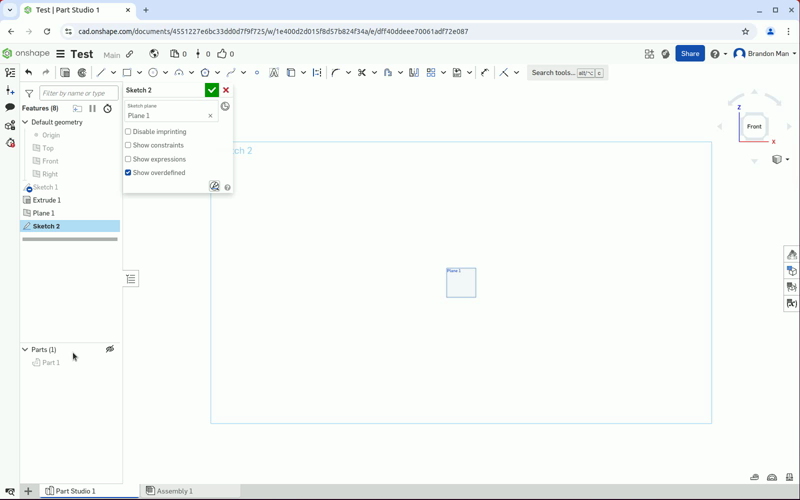
key(l)
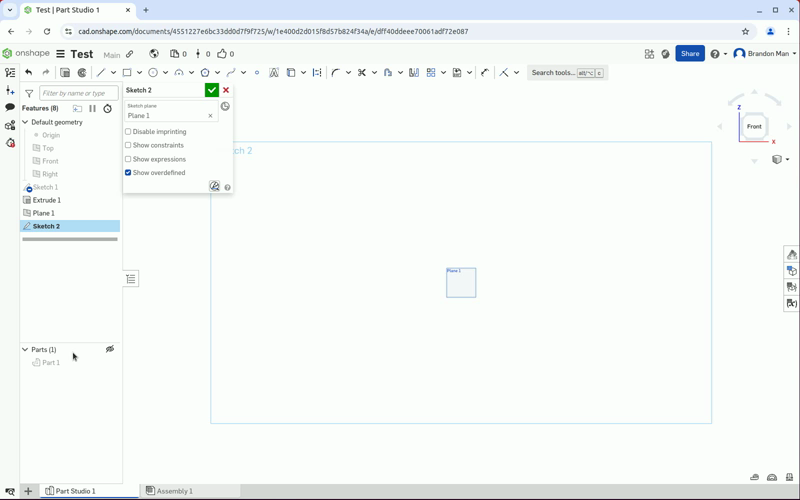
key_down(shift)
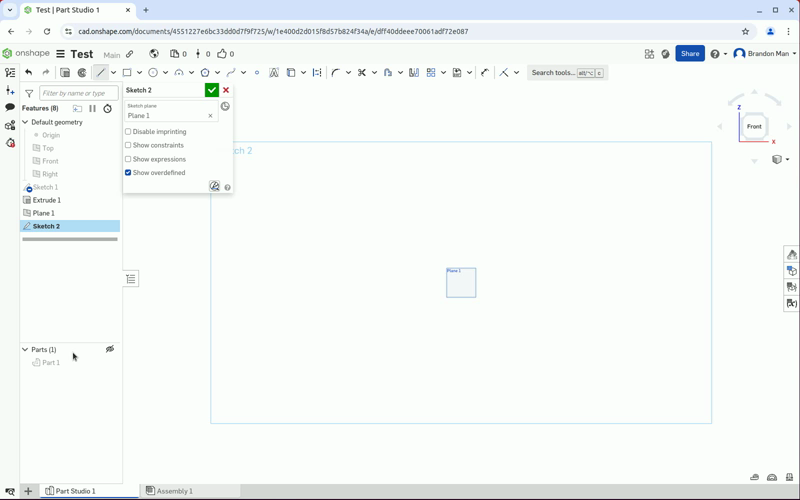
mouse_move(374, 305)
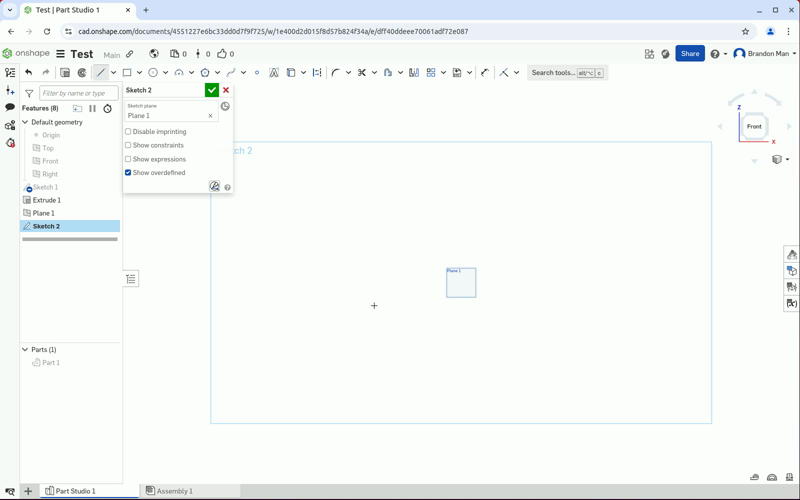
click(374, 305)
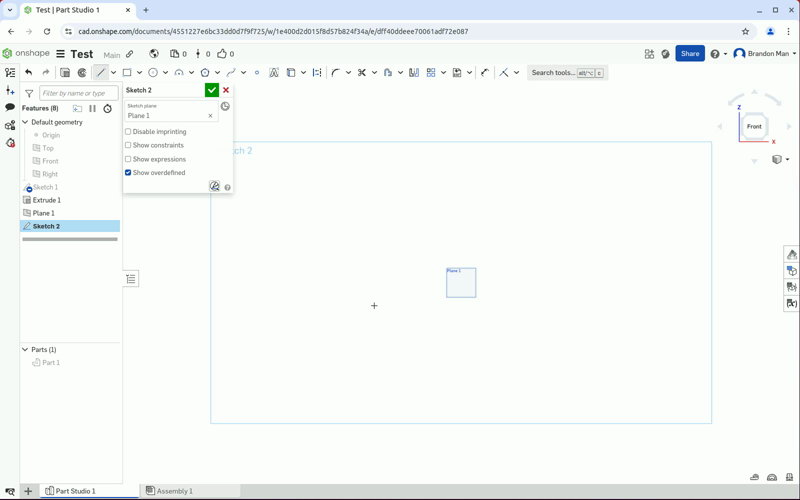
key_up(shift)
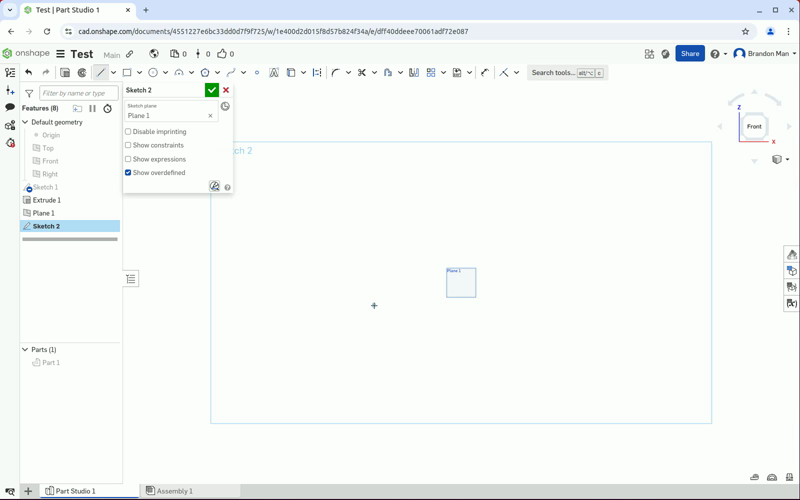
key_down(shift)
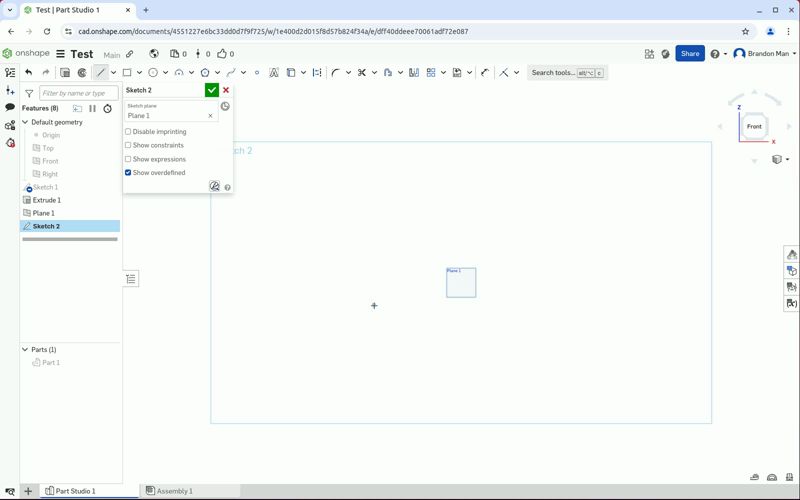
mouse_move(404, 305)
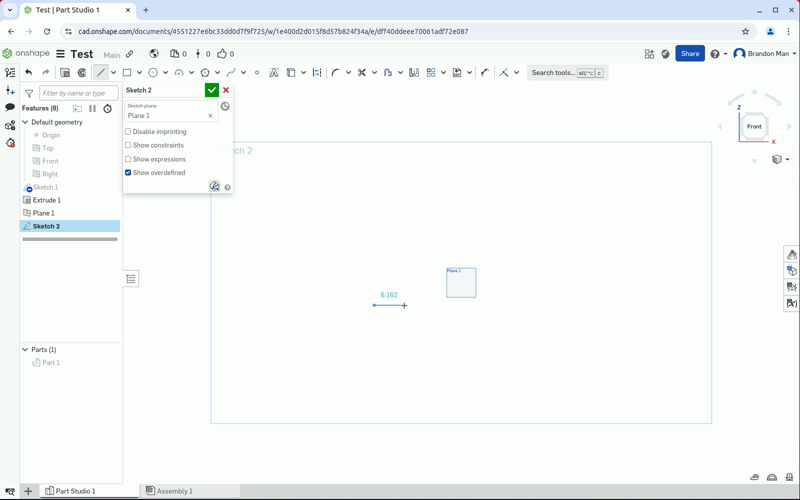
mouse_move(397, 305)
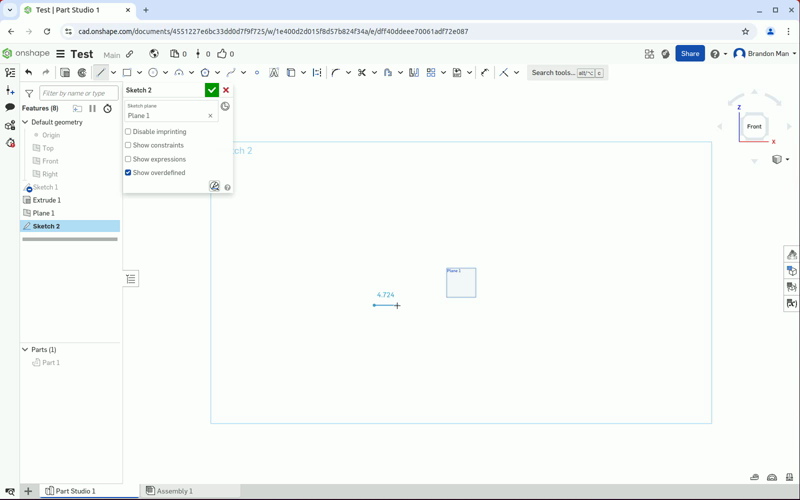
click(397, 305)
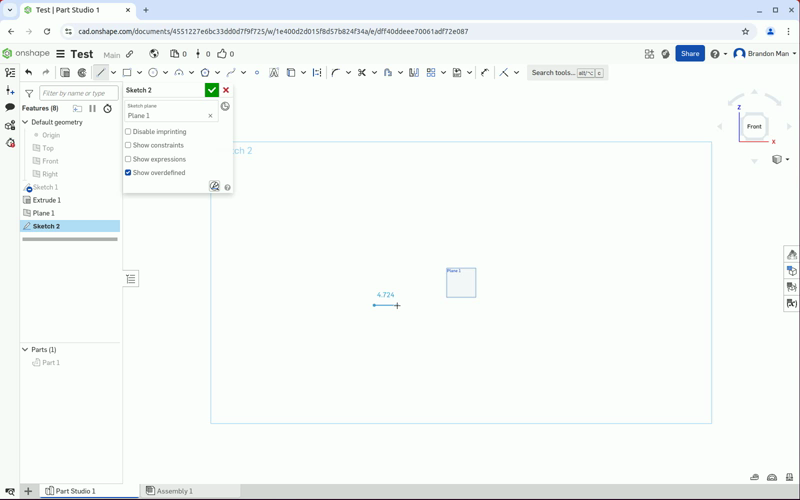
key_up(shift)
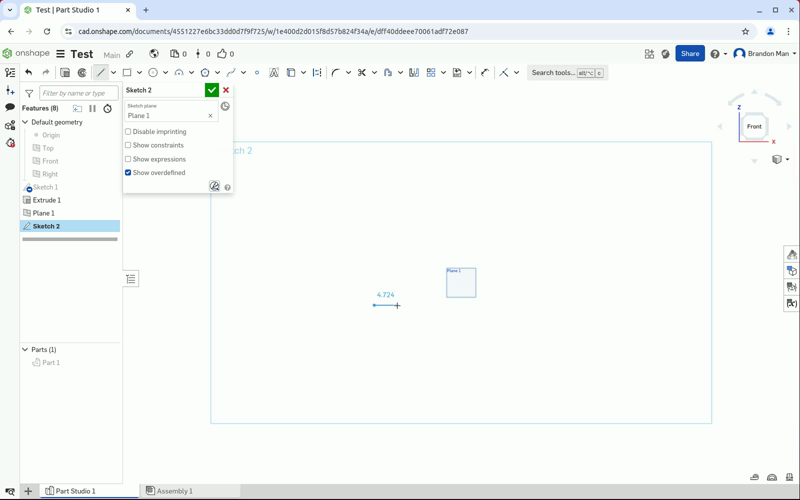
key(esc)
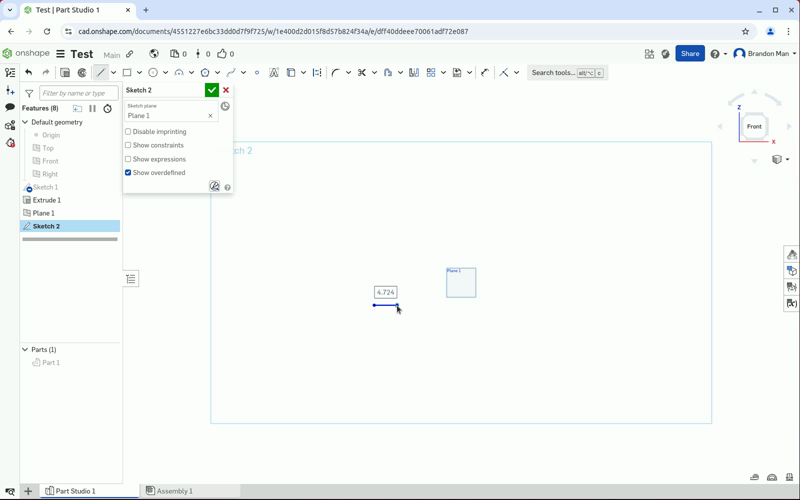
key(a)
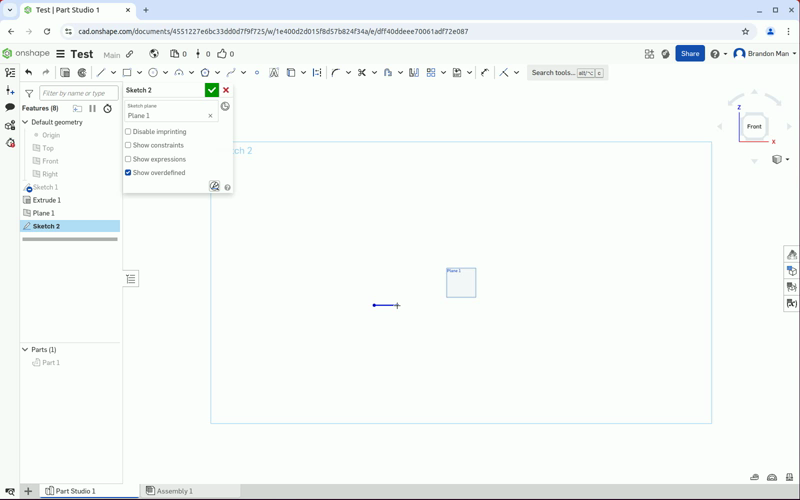
mouse_move(397, 305)
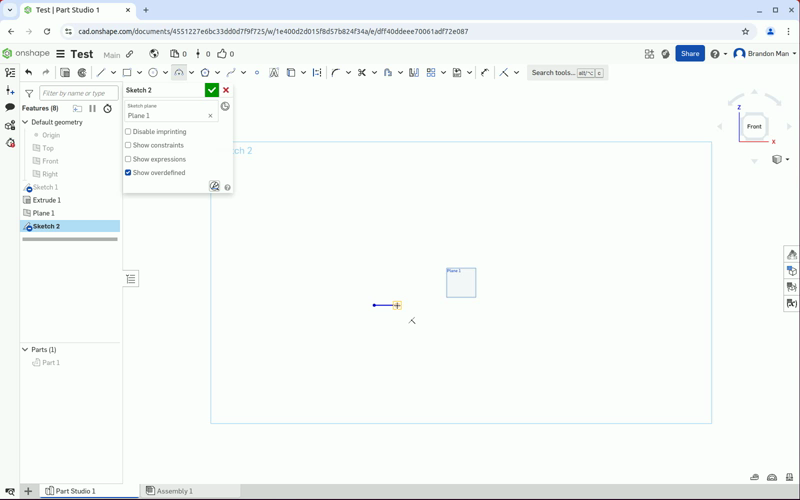
click(397, 305)
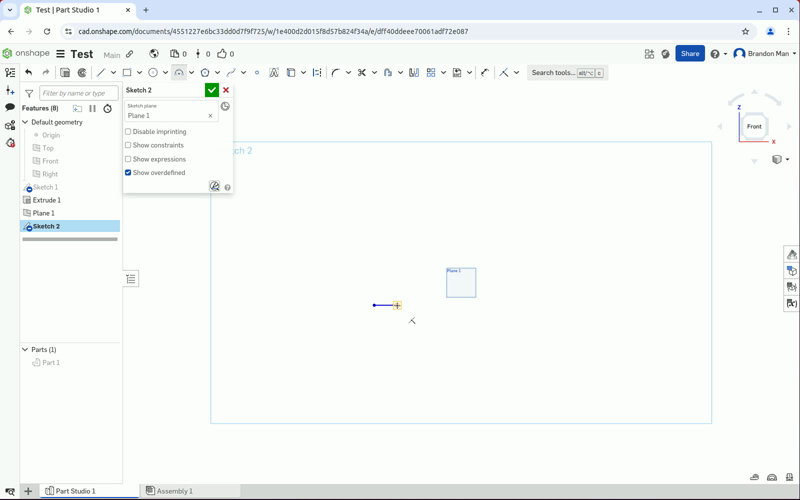
key_down(shift)
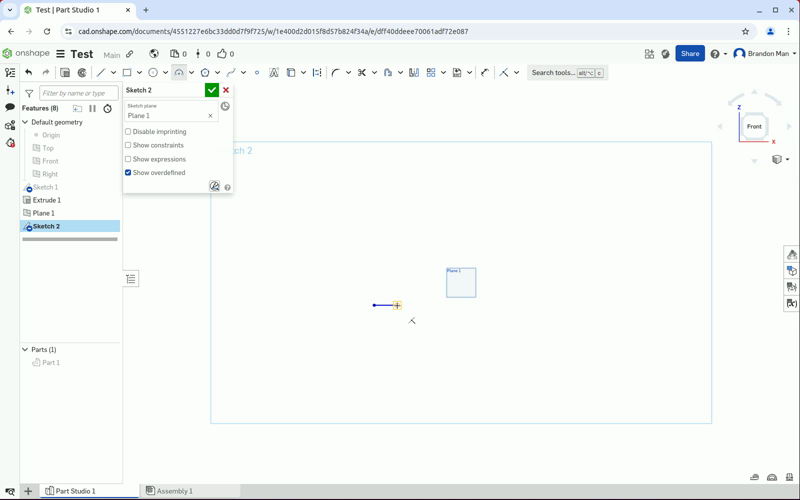
mouse_move(374, 282)
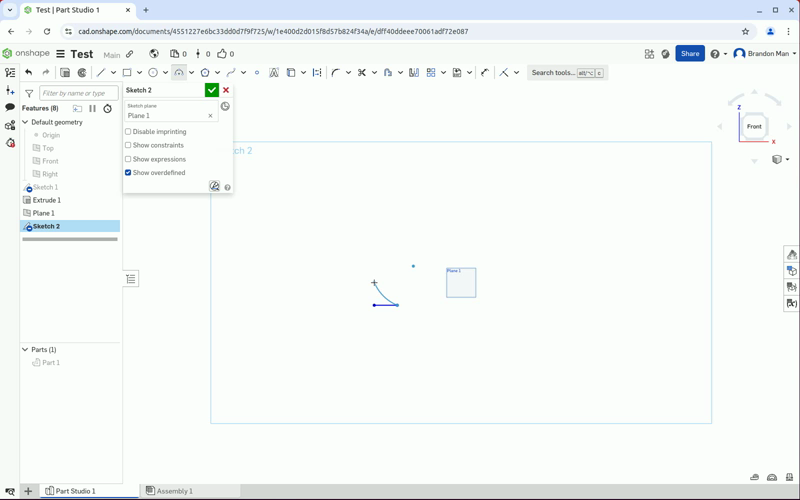
click(374, 282)
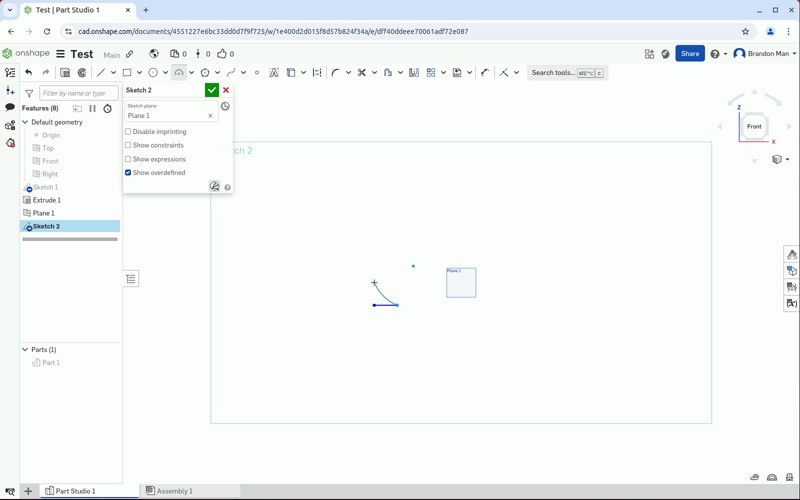
mouse_move(380, 298)
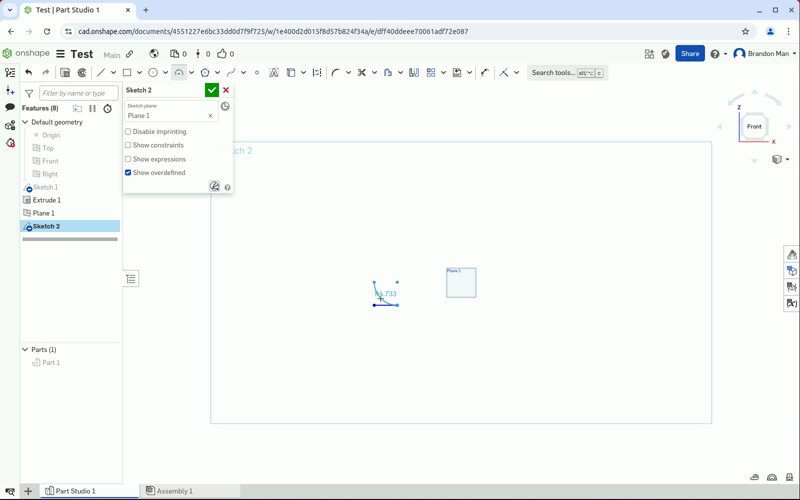
click(380, 298)
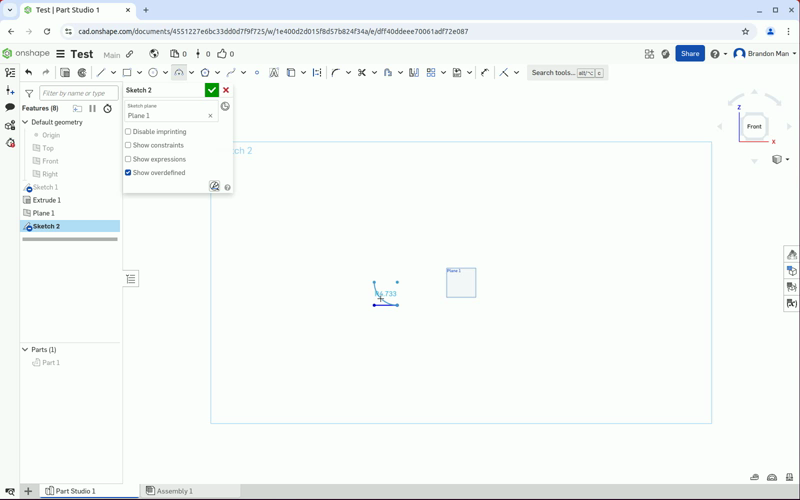
key_up(shift)
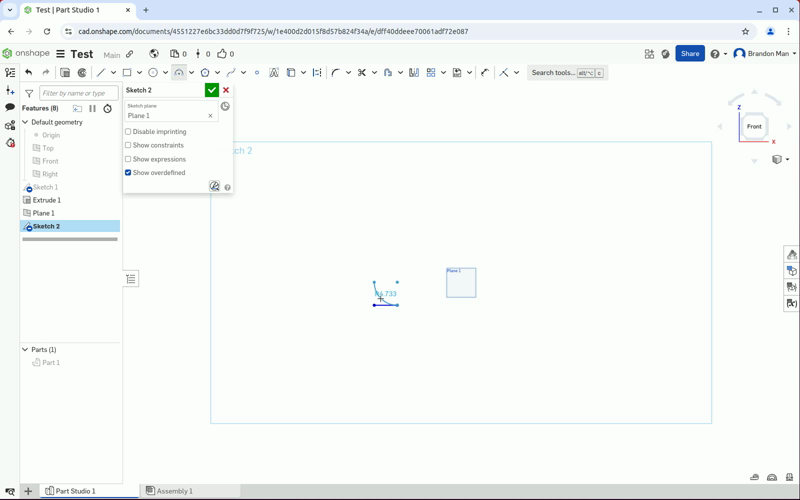
key(esc)
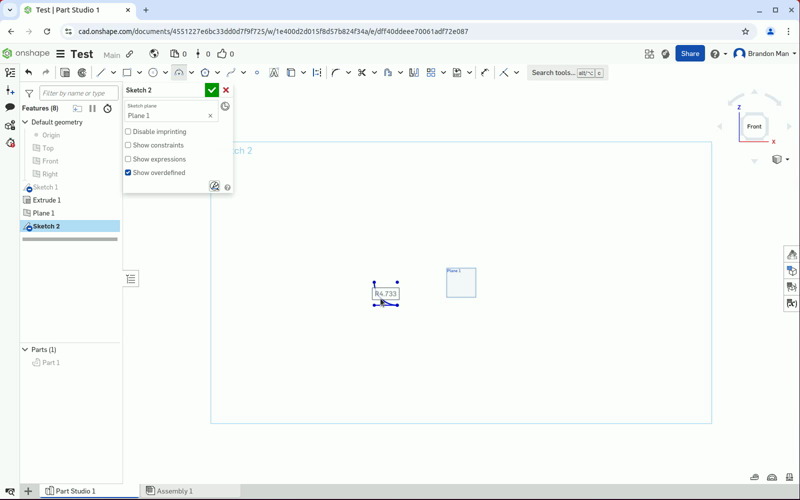
key(l)
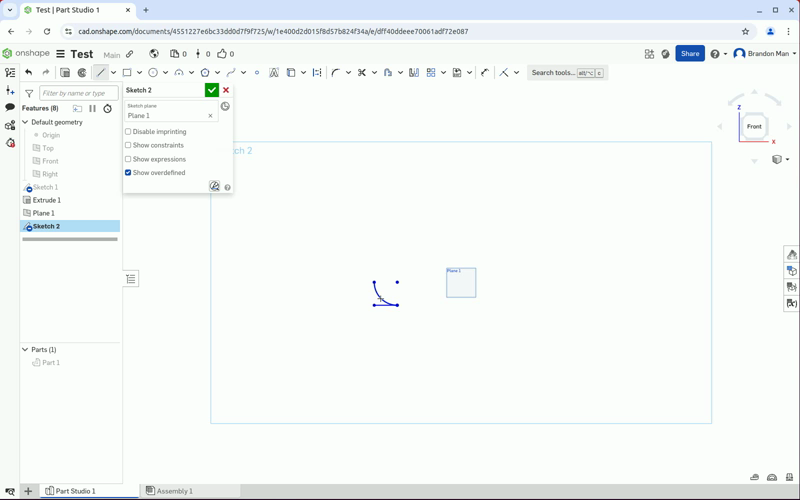
mouse_move(374, 282)
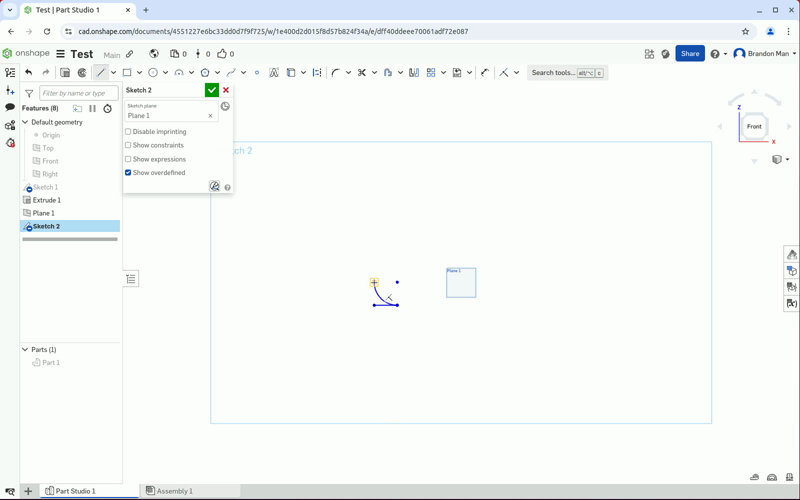
click(374, 282)
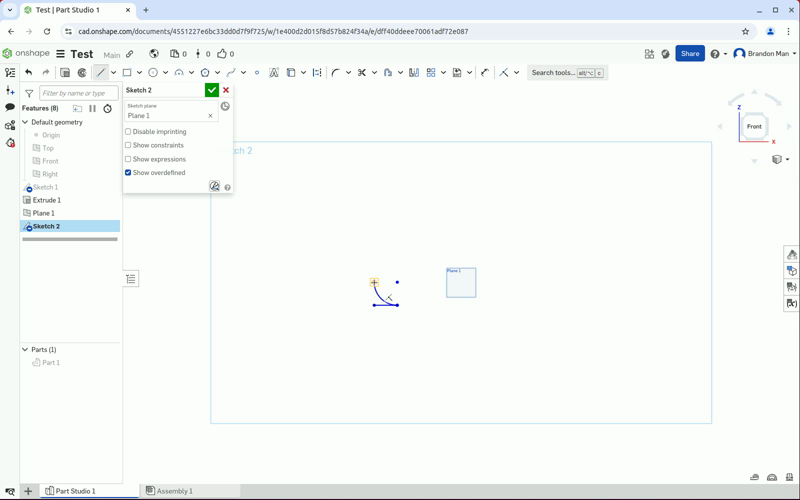
mouse_move(404, 282)
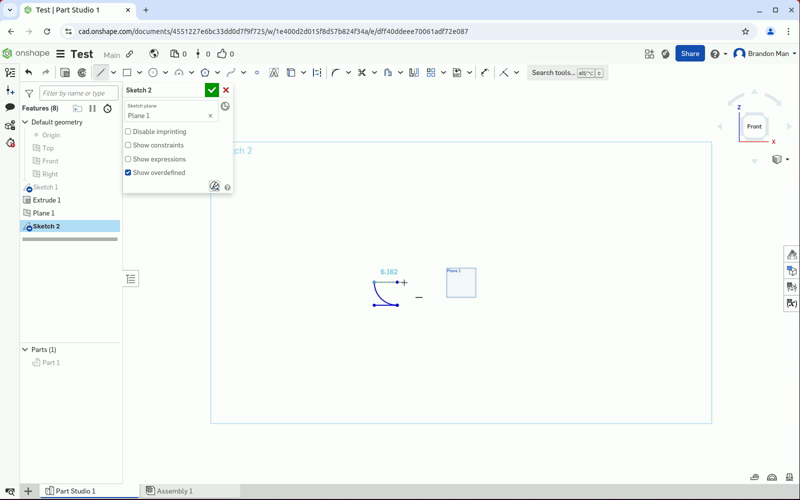
key_down(shift)
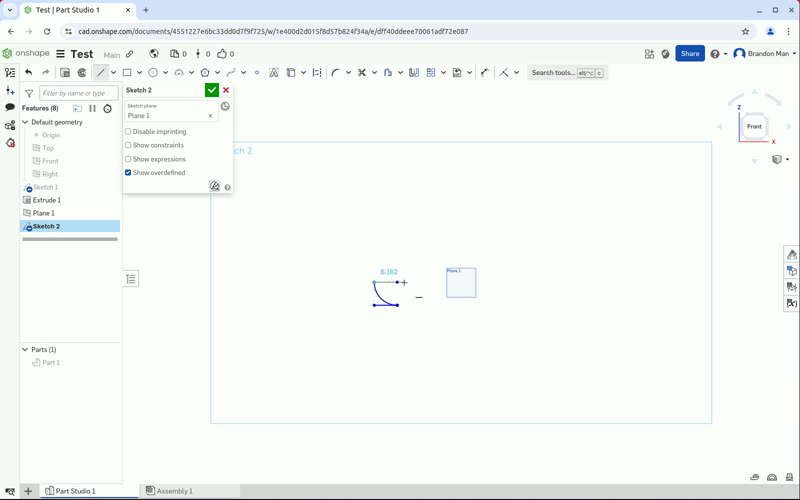
mouse_move(374, 305)
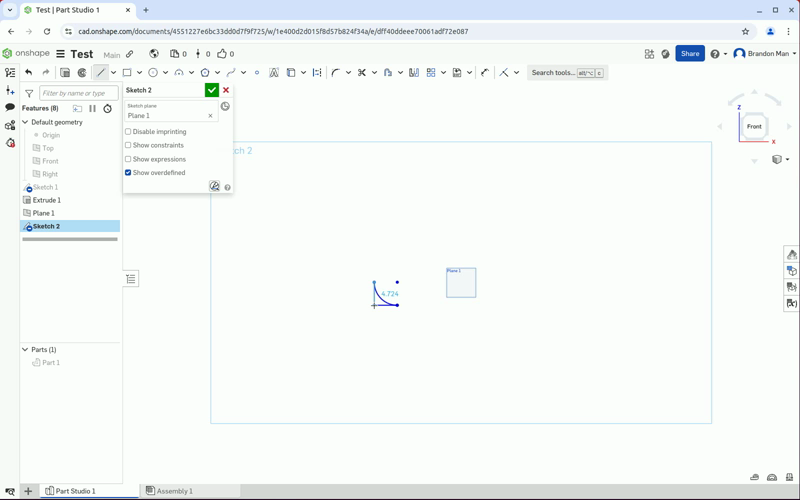
key_up(shift)
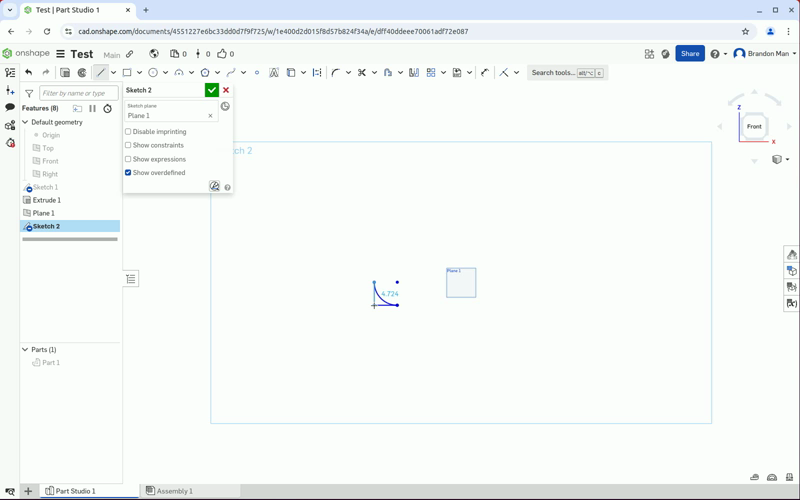
click(374, 305)
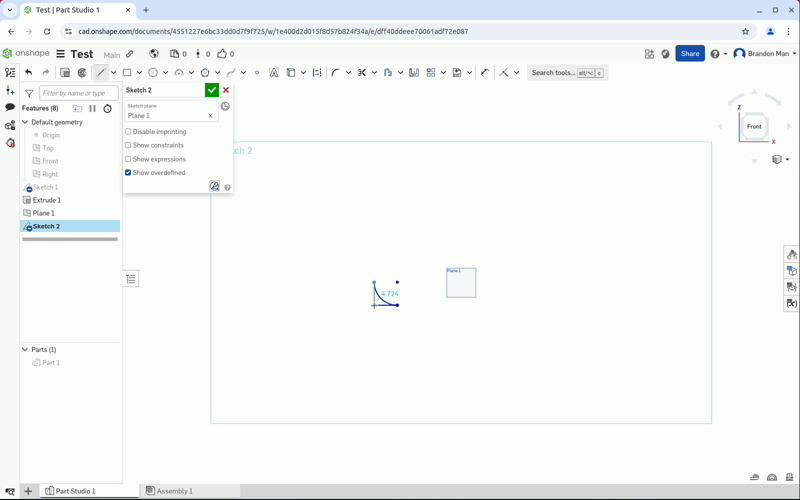
key(esc)
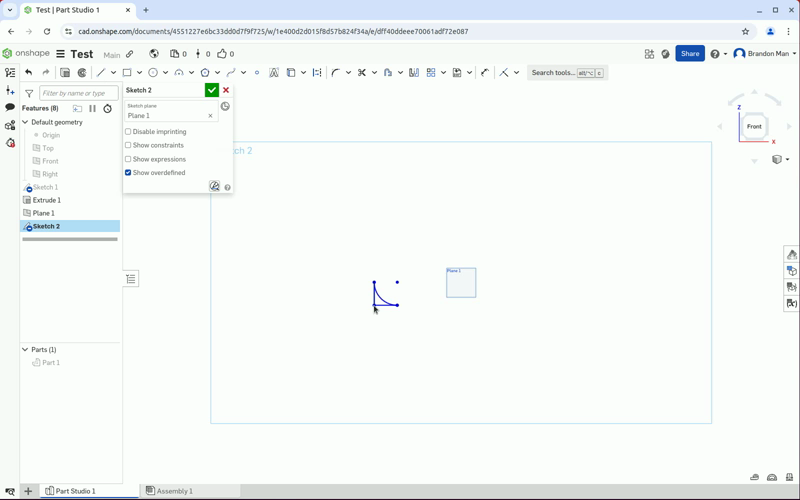
mouse_move(380, 300)
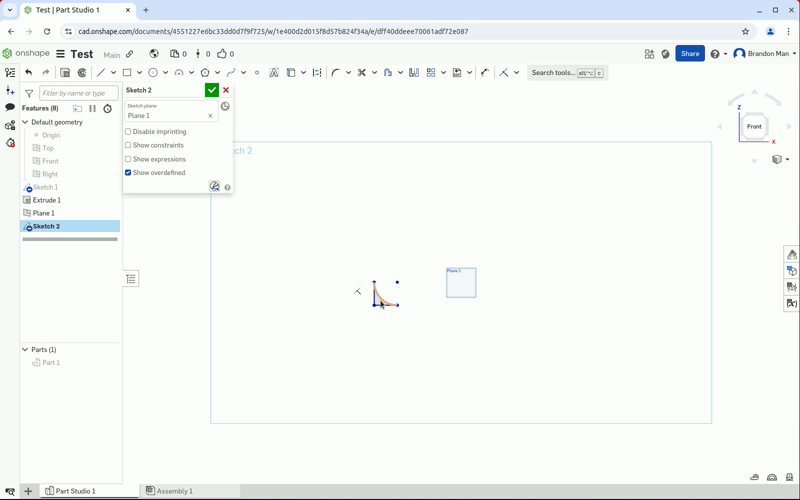
scroll(6)
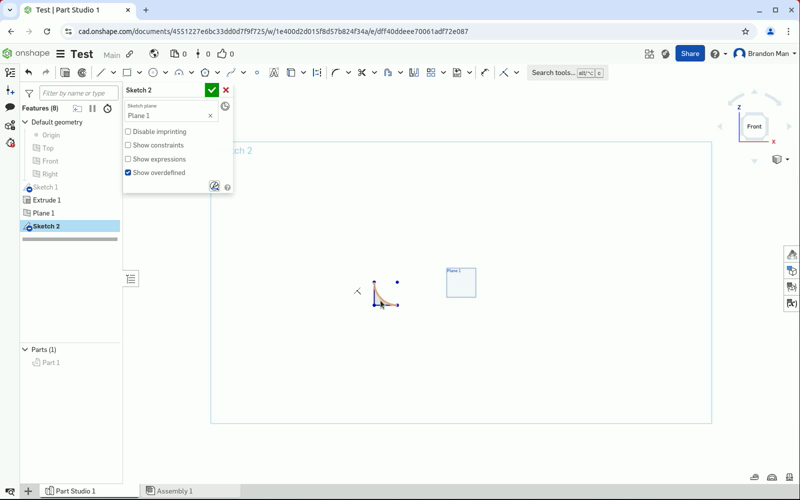
scroll(6)
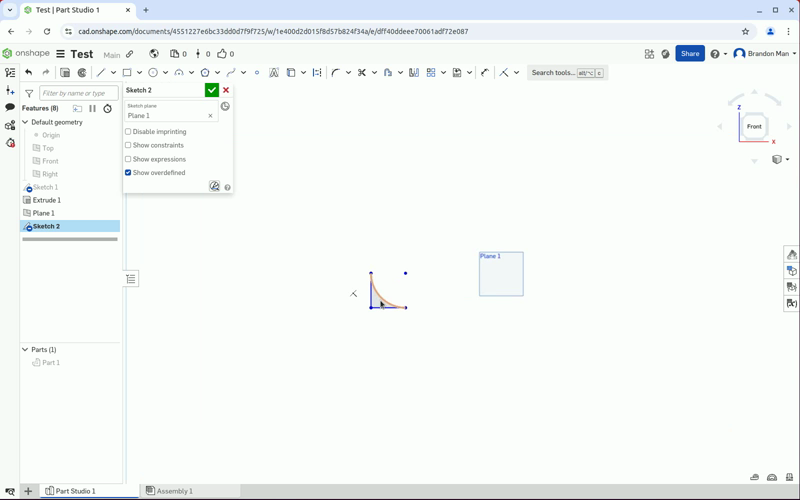
scroll(6)
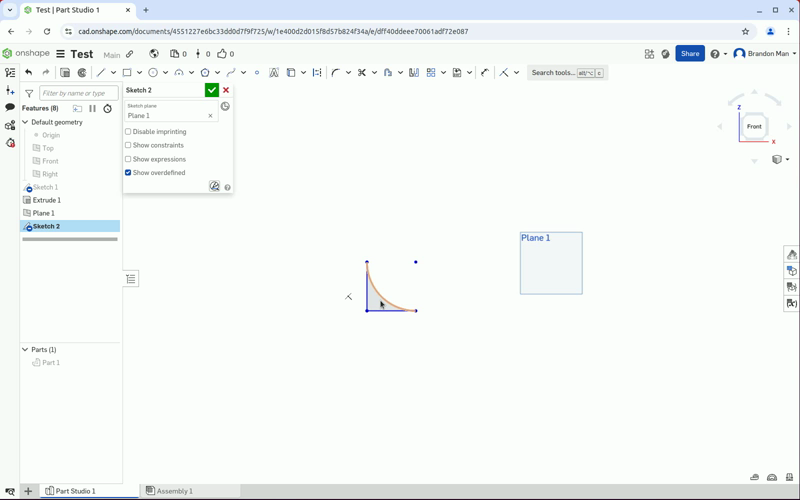
scroll(6)
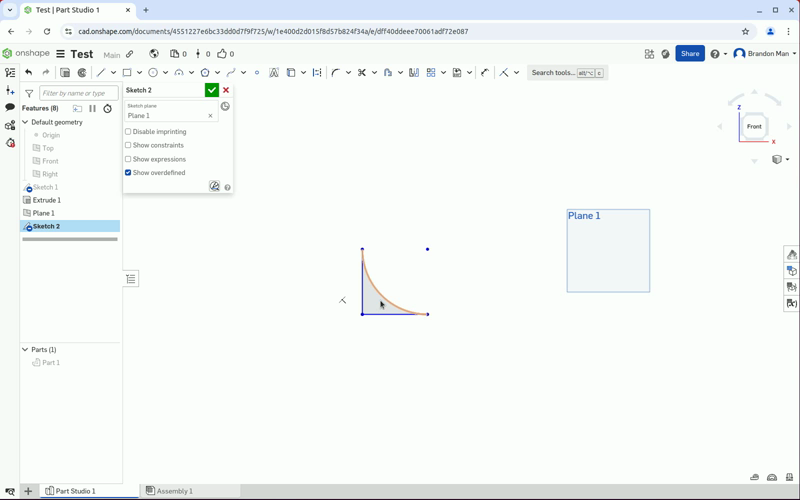
scroll(6)
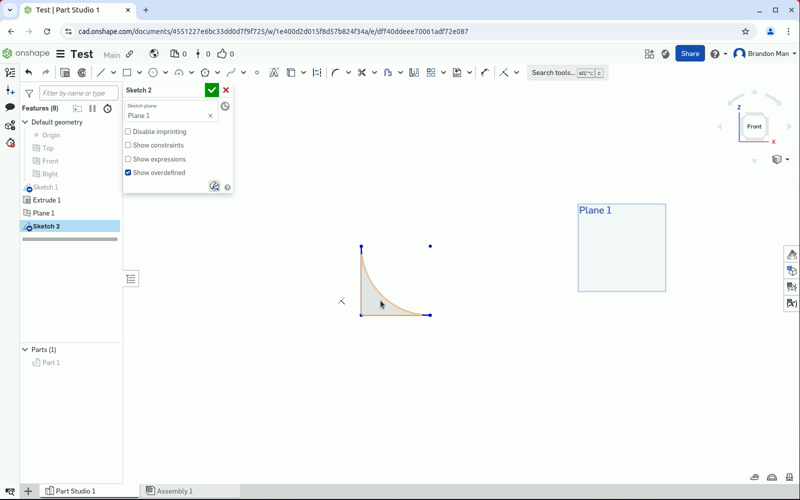
scroll(6)
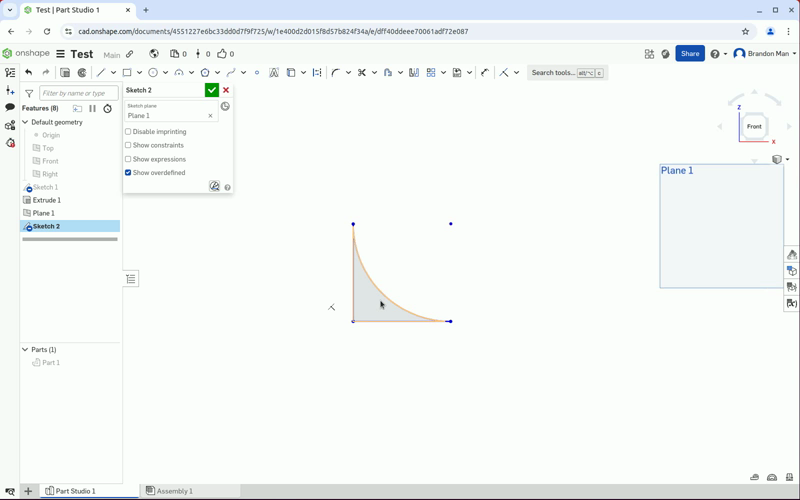
scroll(6)
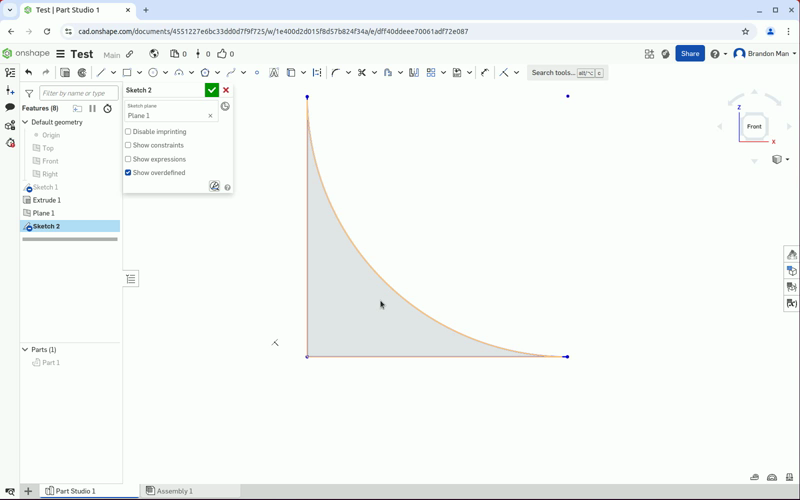
click(380, 300)
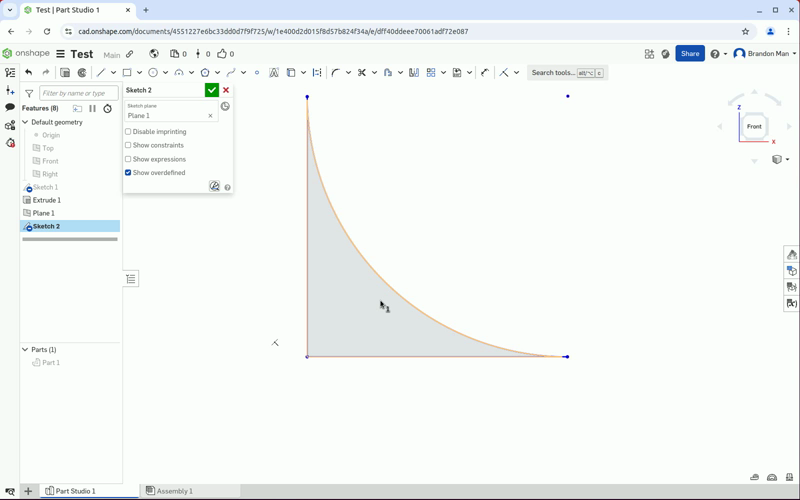
scroll(-6)
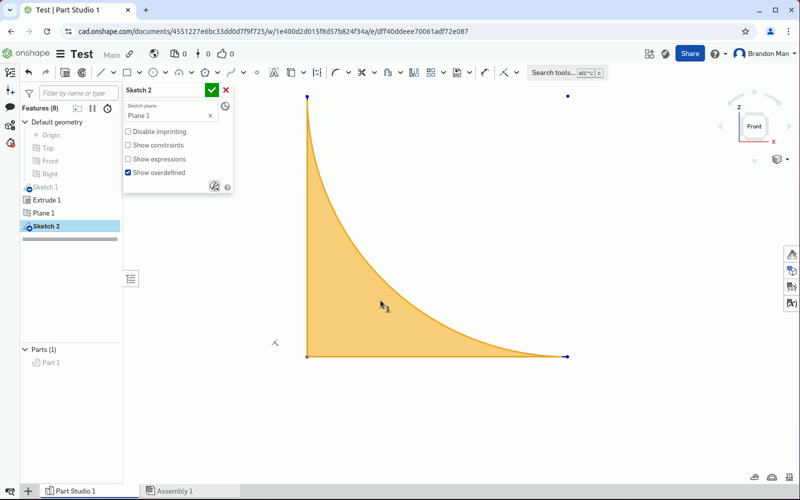
scroll(-6)
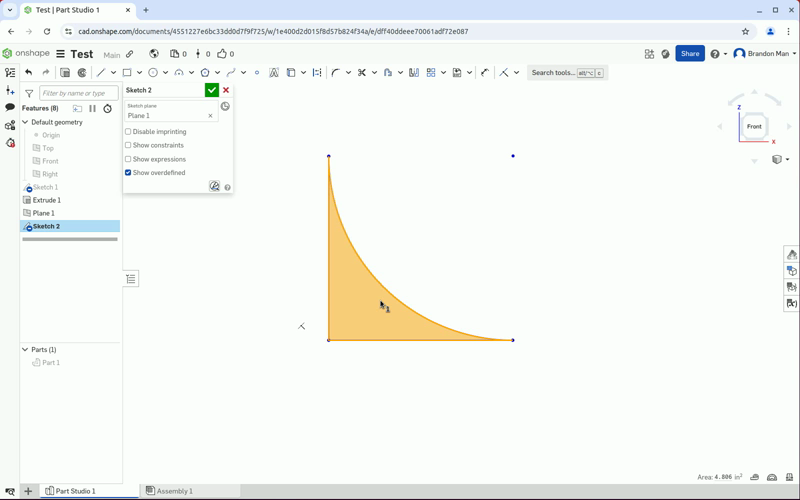
scroll(-6)
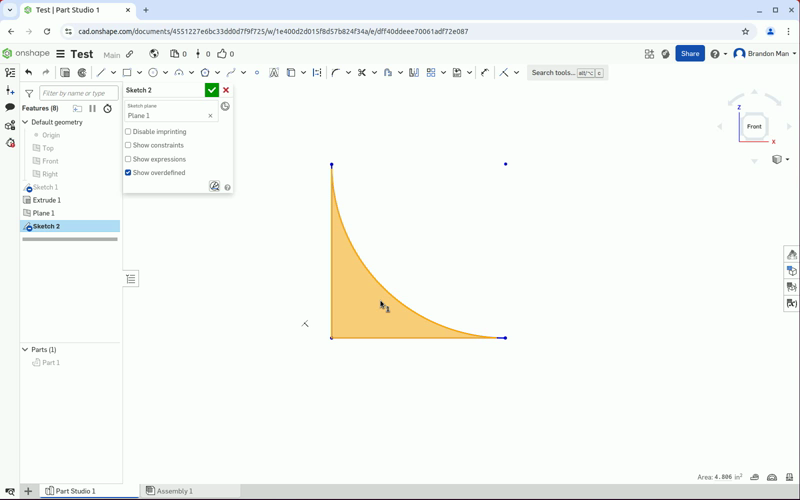
scroll(-6)
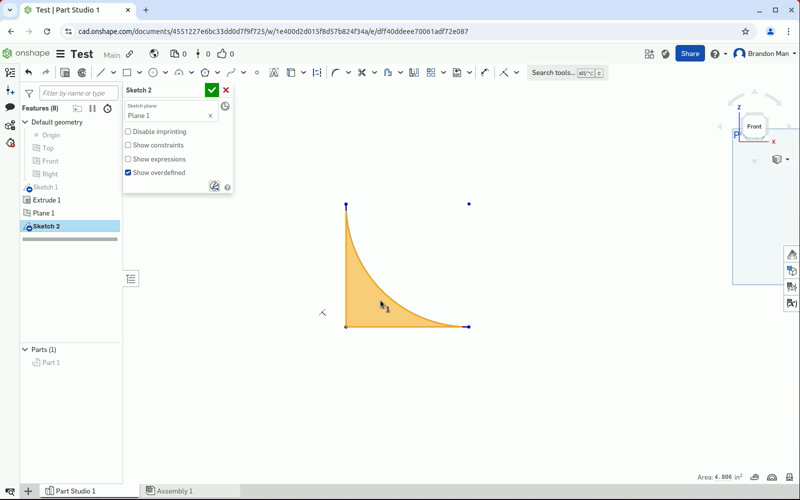
scroll(-6)
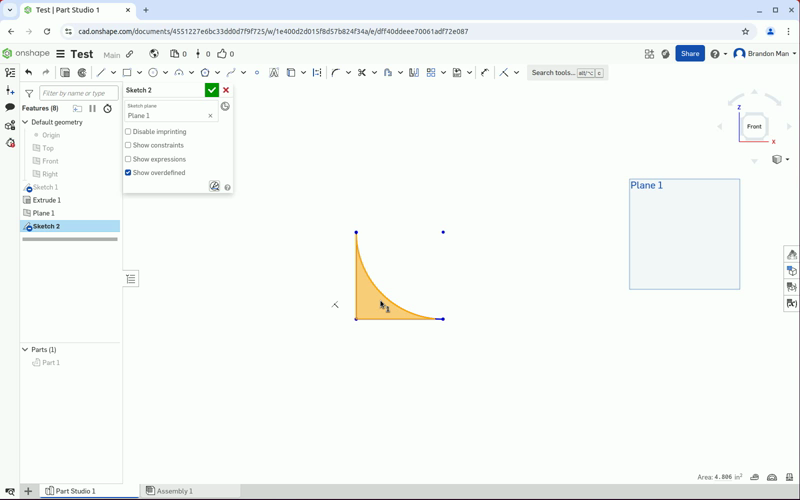
scroll(-6)
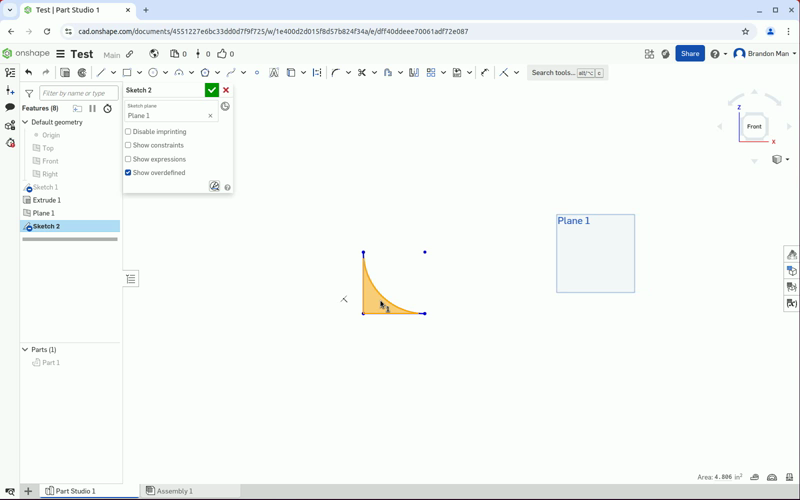
scroll(-6)
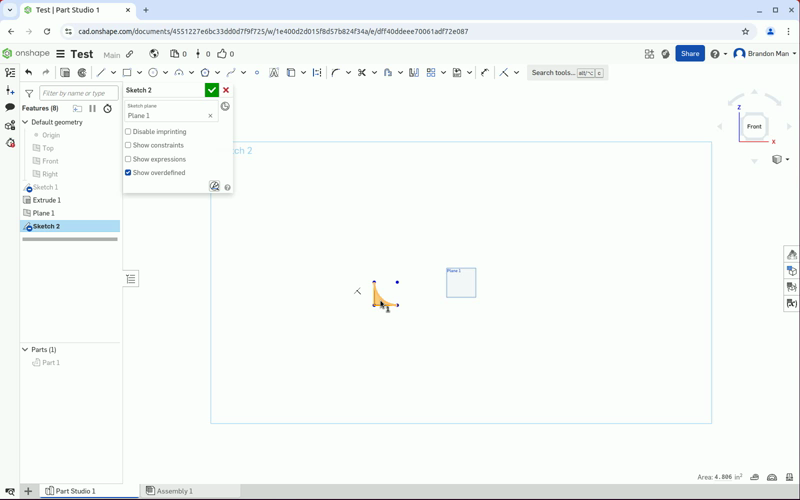
mouse_move(73, 352)
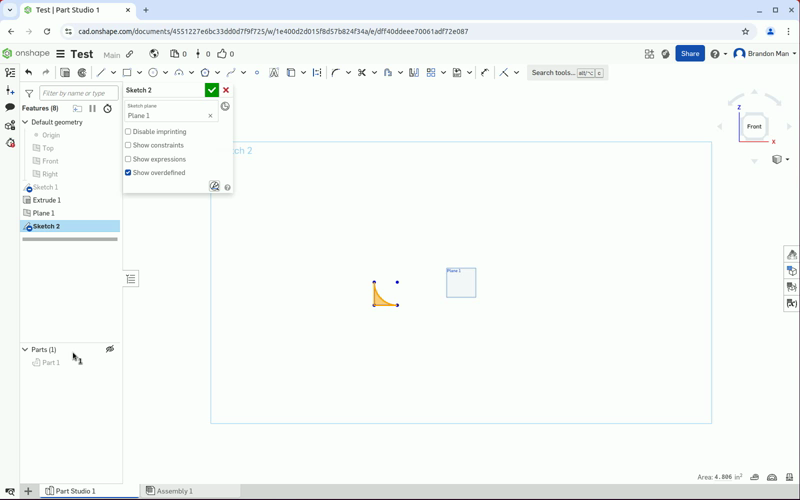
key(shift+y)
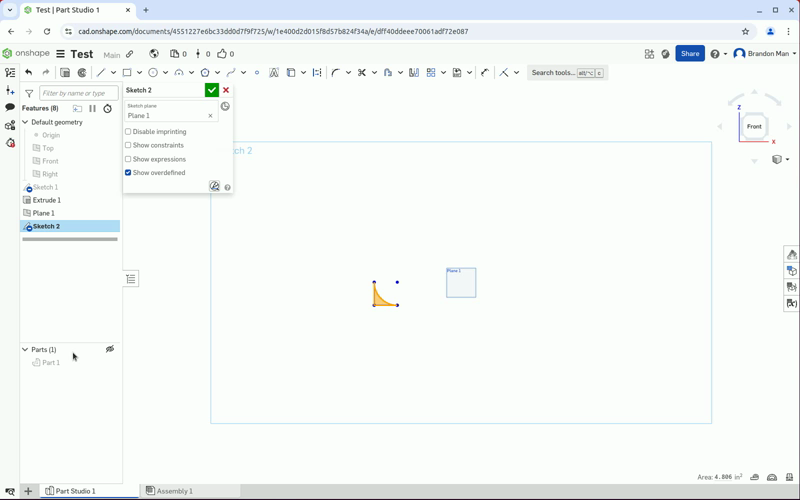
key(shift+e)
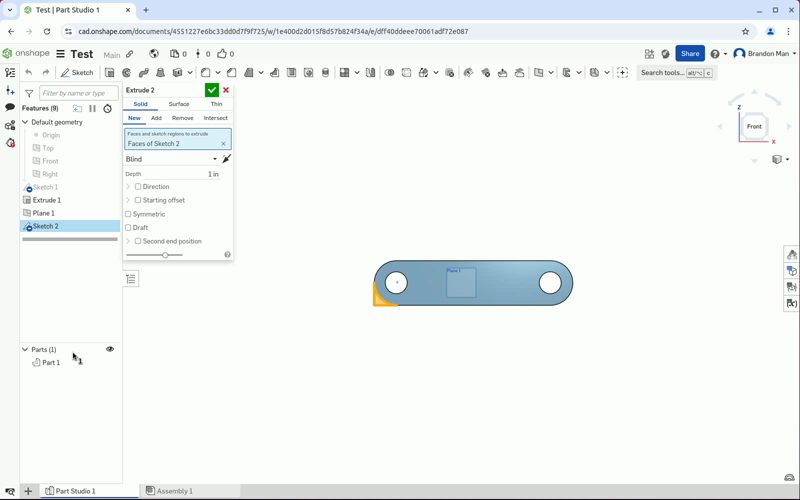
mouse_move(143, 106)
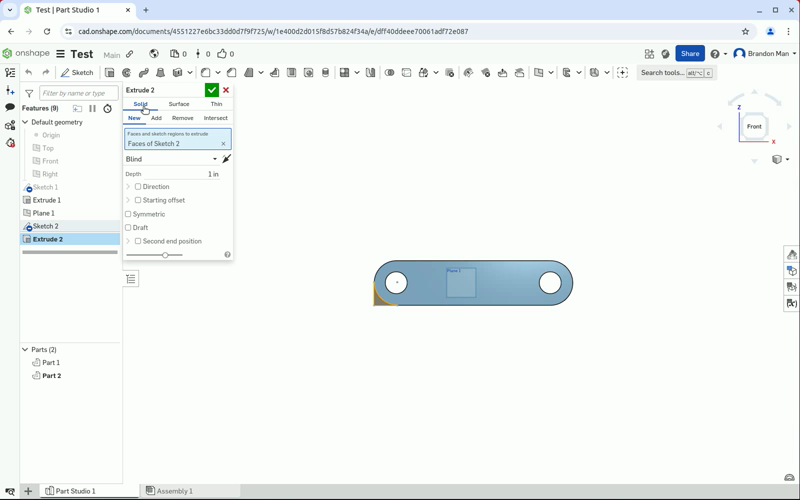
click(143, 106)
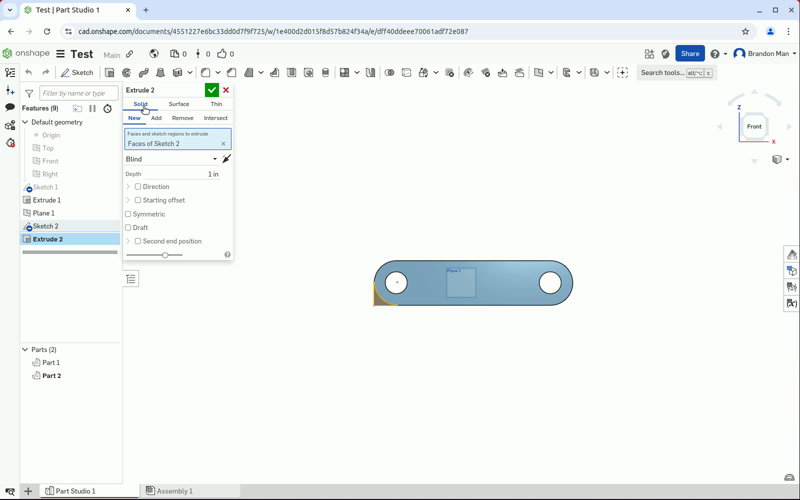
mouse_move(137, 120)
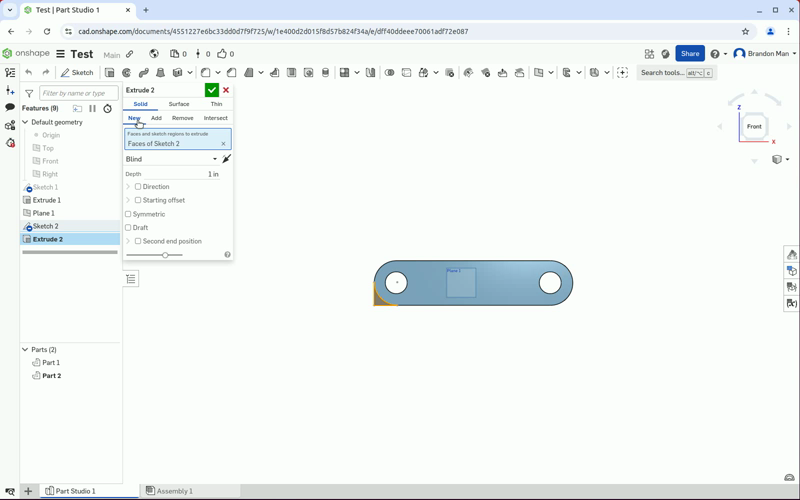
click(137, 120)
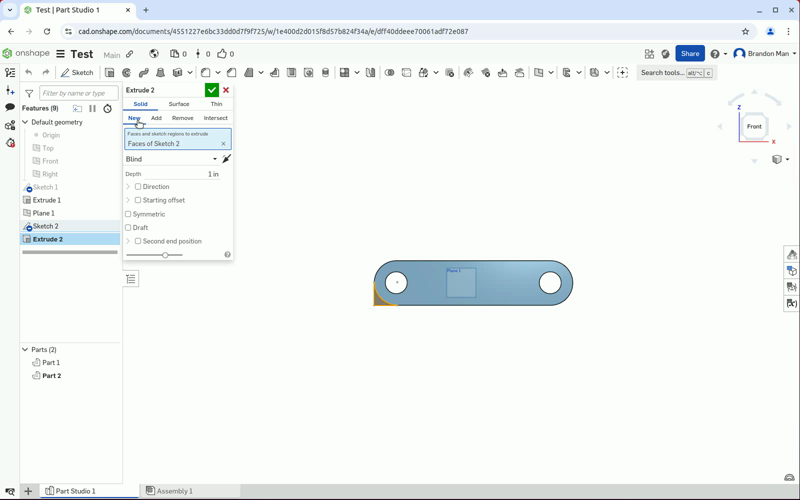
key(tab, 4)
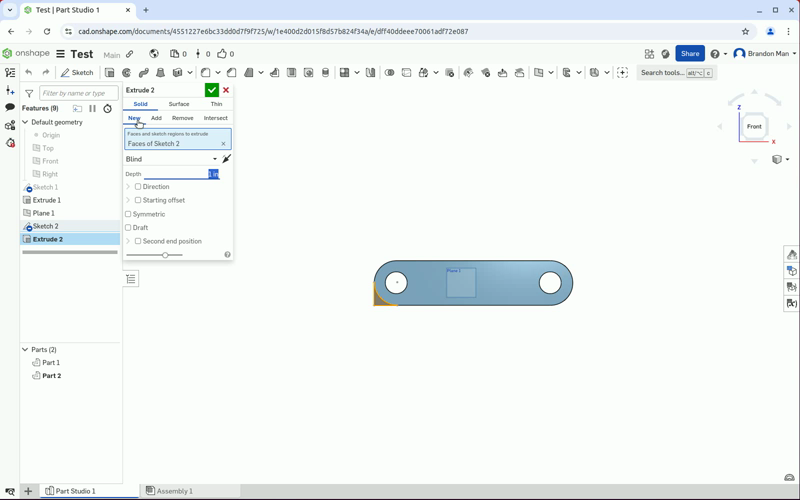
text(-0.241)
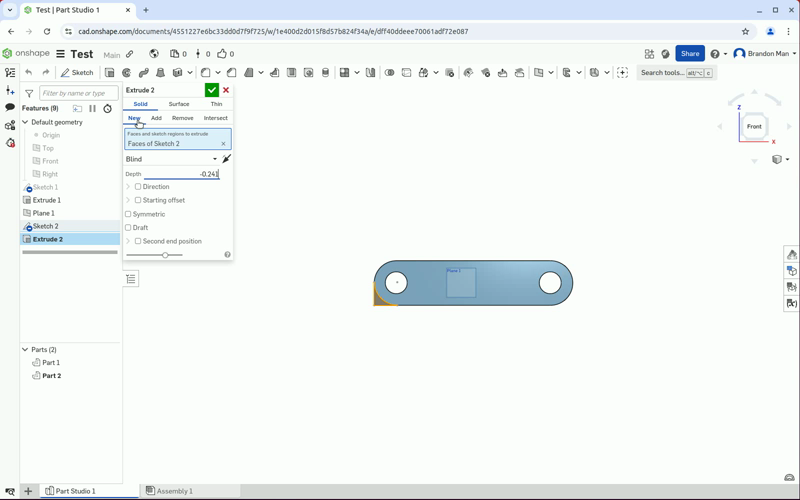
key(enter)
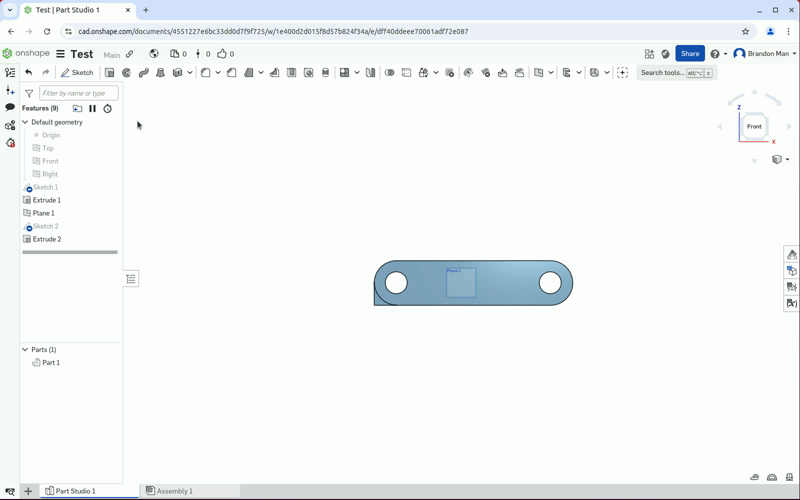
key(shift+h)
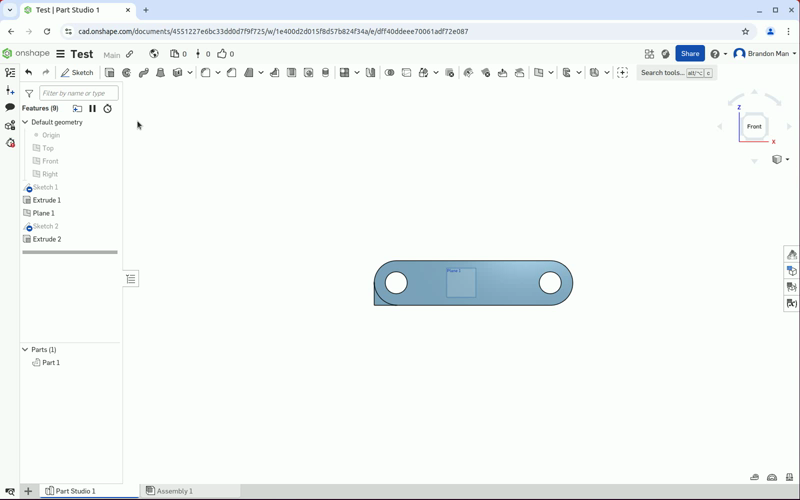
key(shift+h)
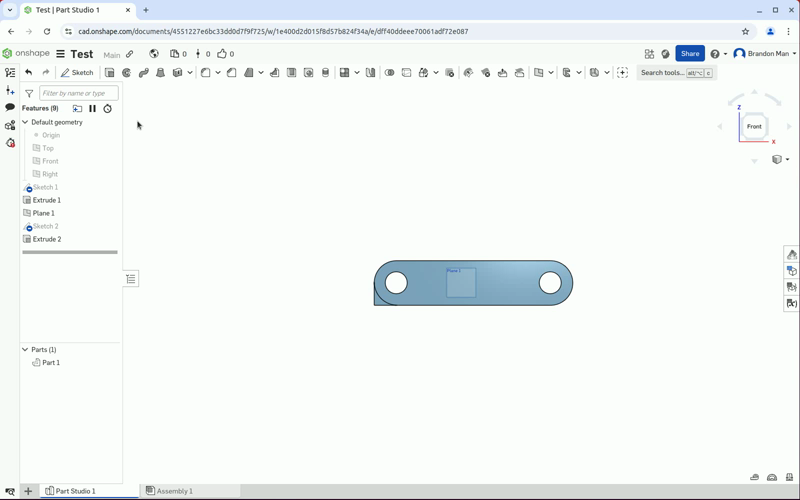
mouse_move(73, 189)
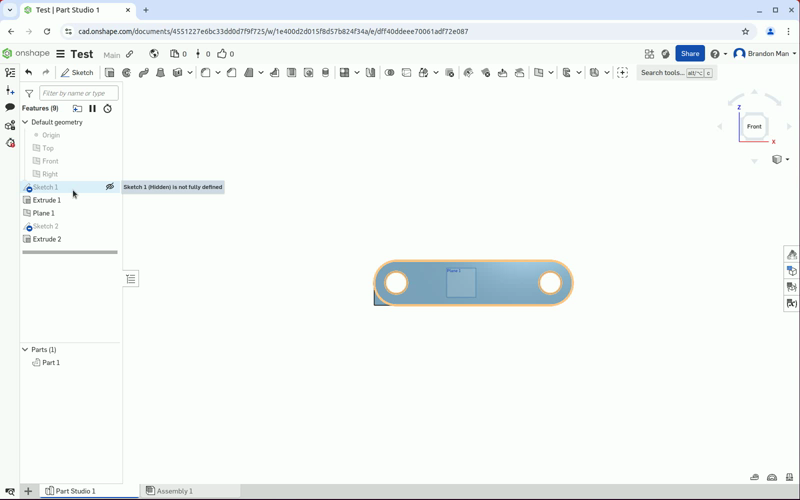
click(73, 189)
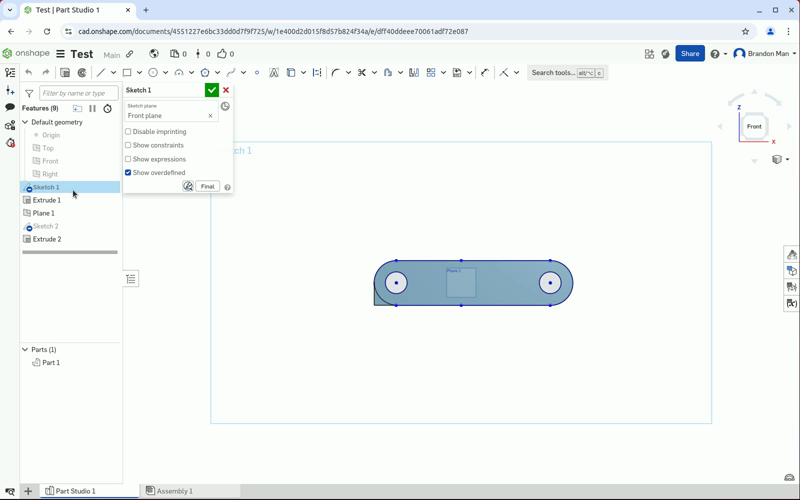
mouse_move(229, 92)
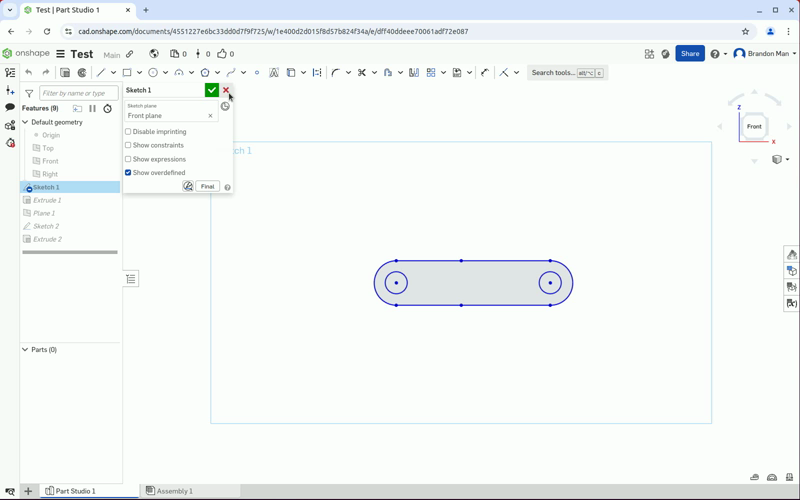
click(229, 92)
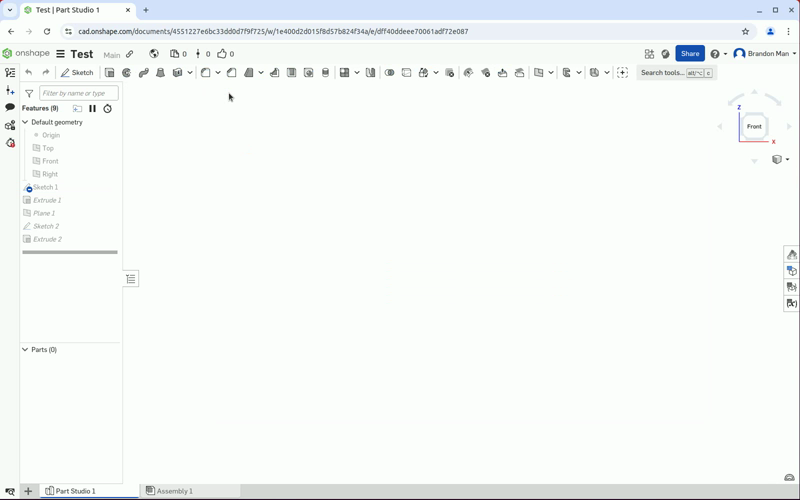
key(shift+s)
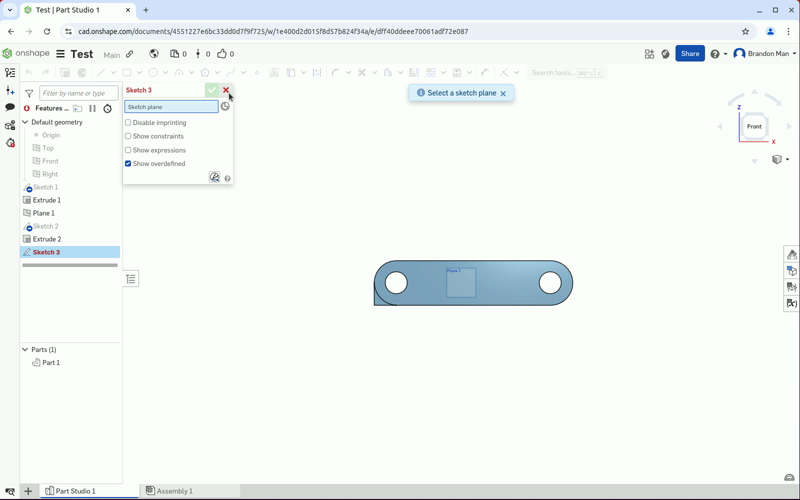
mouse_move(73, 215)
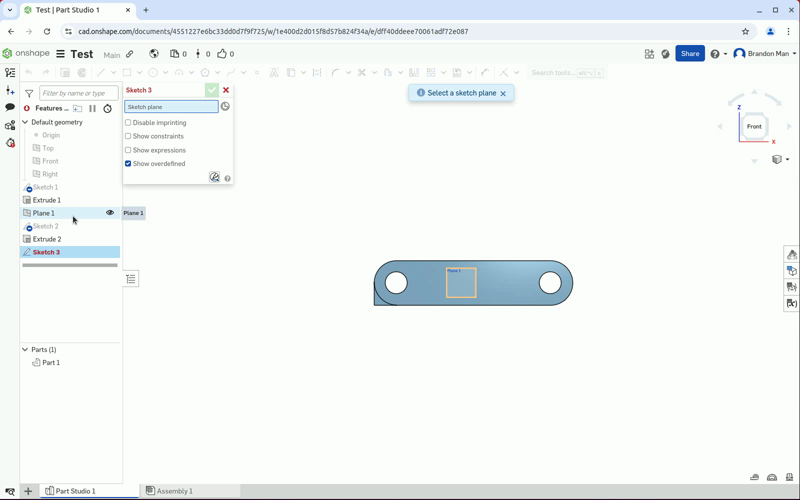
click(73, 215)
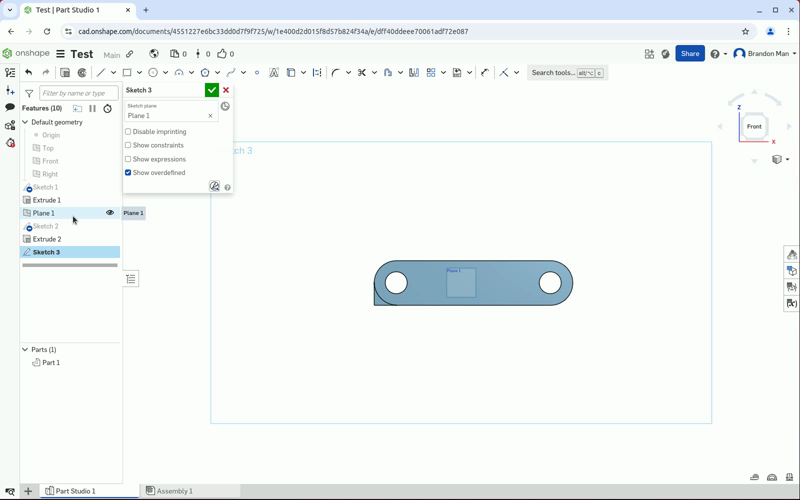
mouse_move(73, 352)
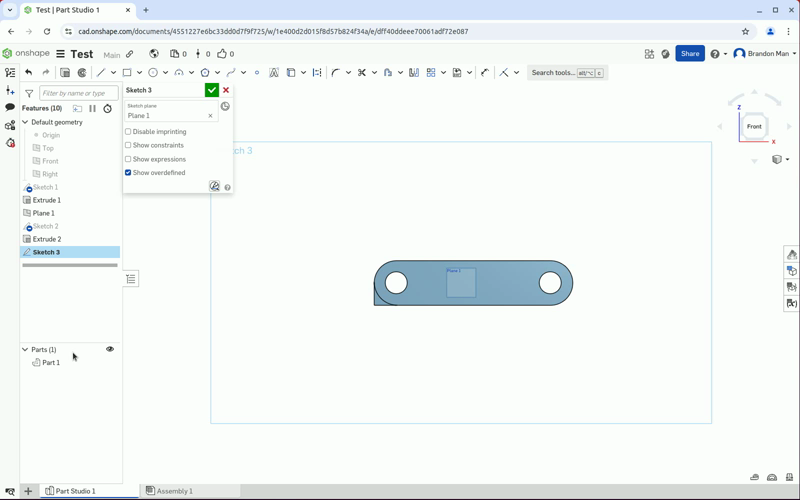
key(y)
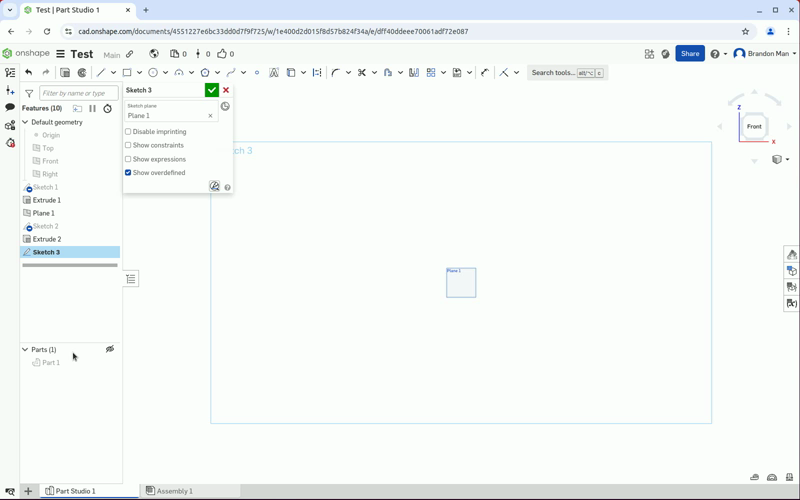
key(a)
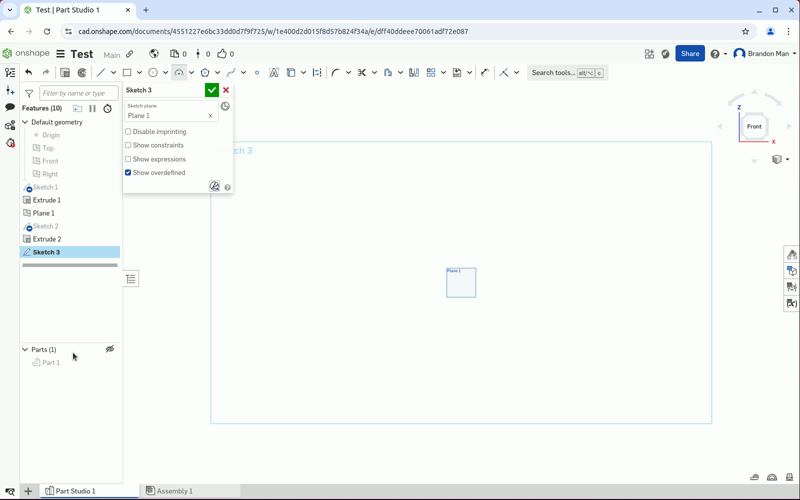
key_down(shift)
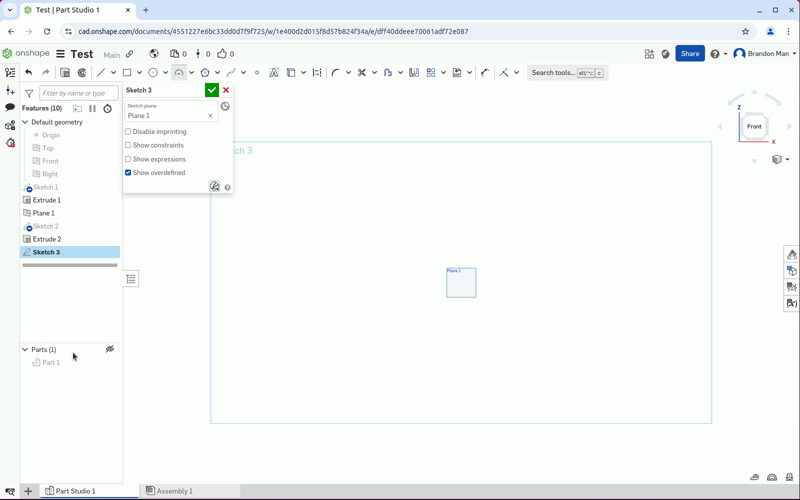
mouse_move(374, 282)
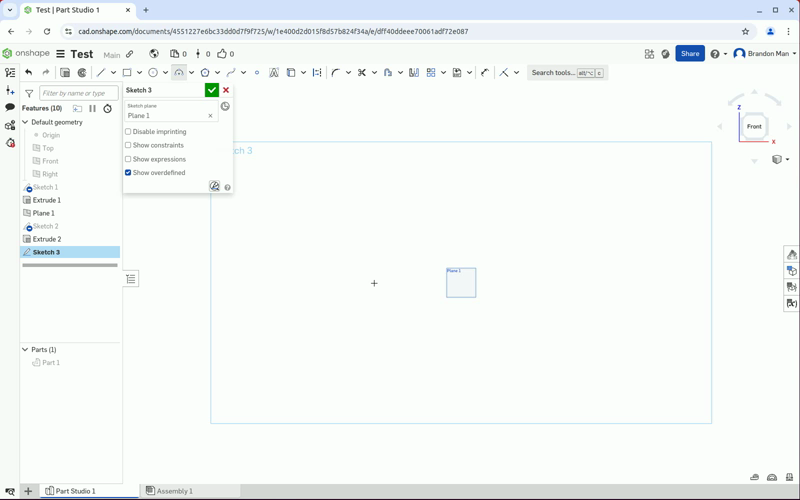
click(374, 282)
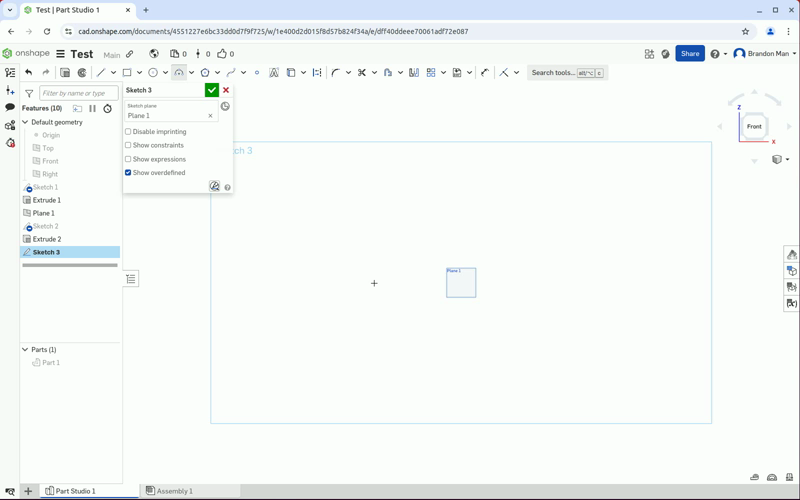
key_up(shift)
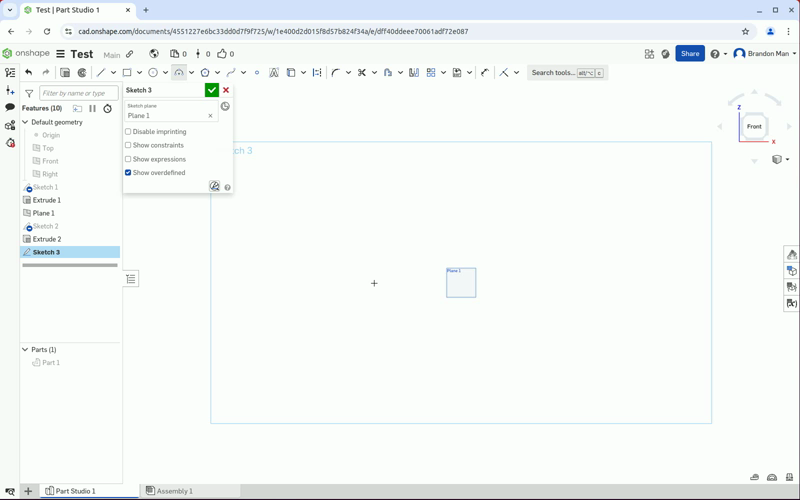
key_down(shift)
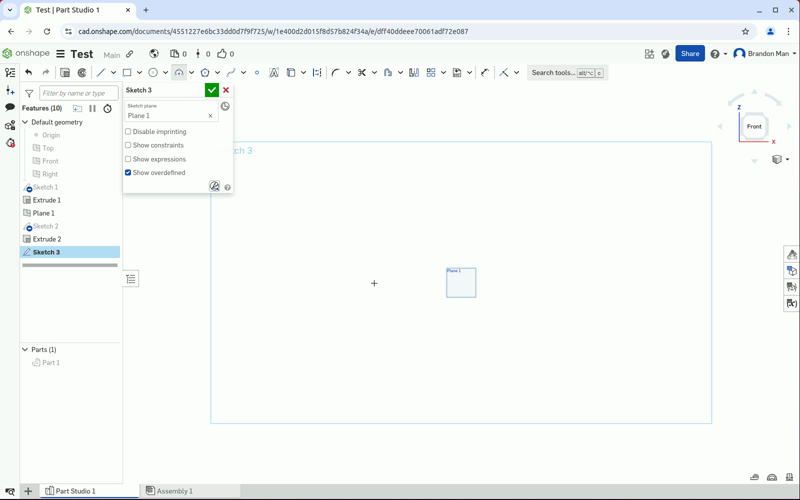
mouse_move(397, 306)
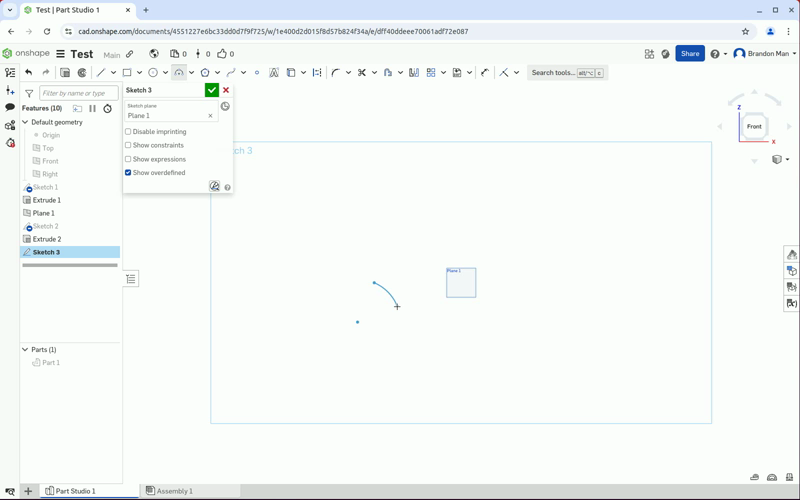
click(397, 306)
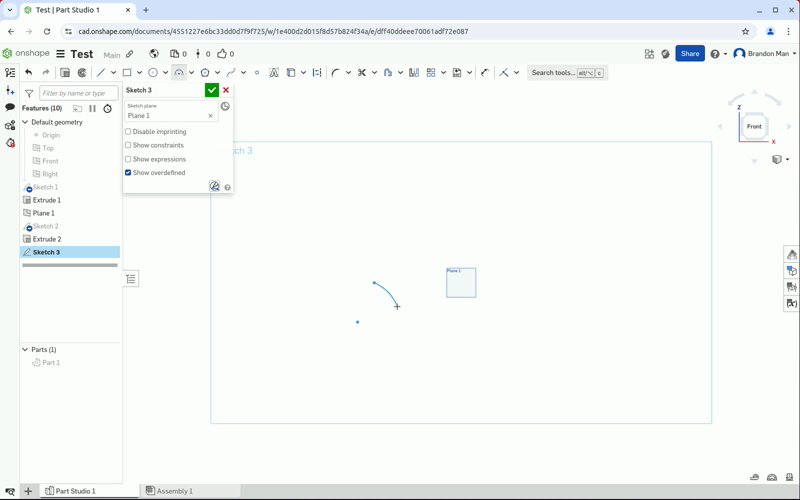
mouse_move(380, 299)
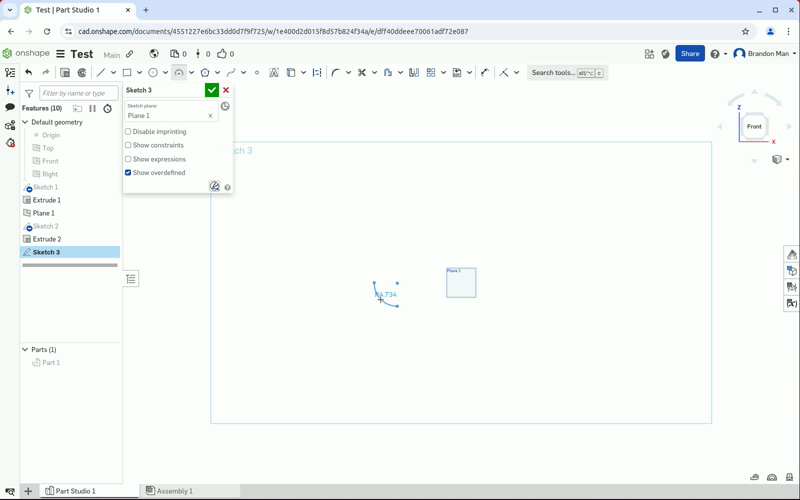
click(380, 299)
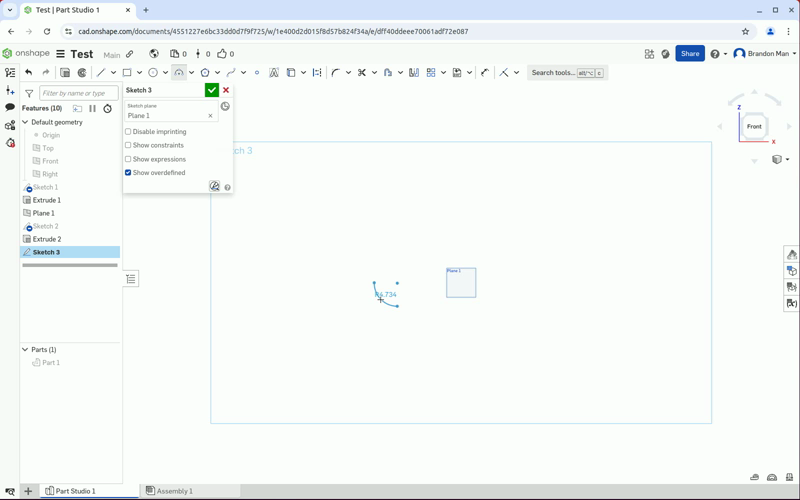
key_up(shift)
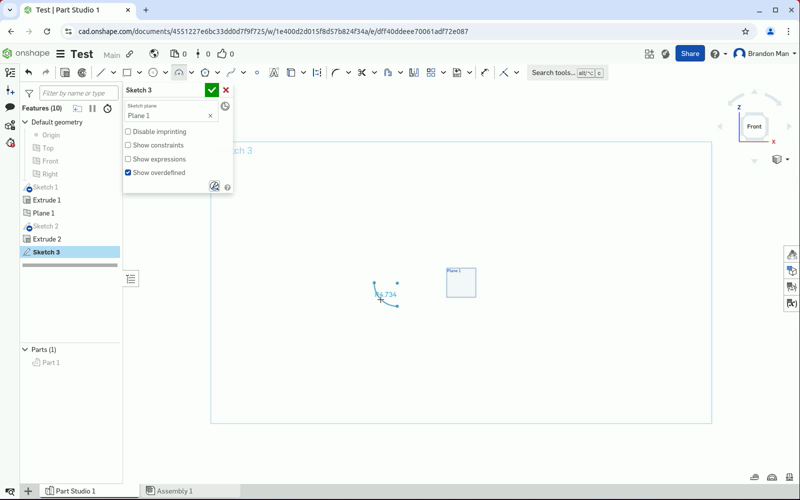
key(esc)
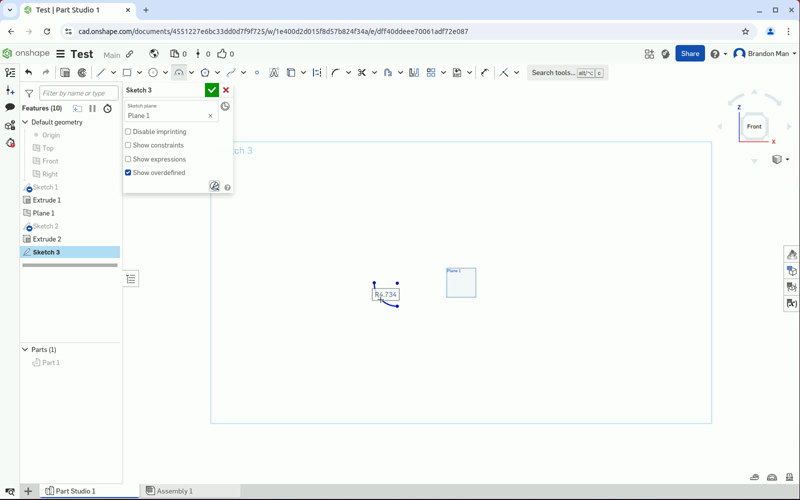
key(l)
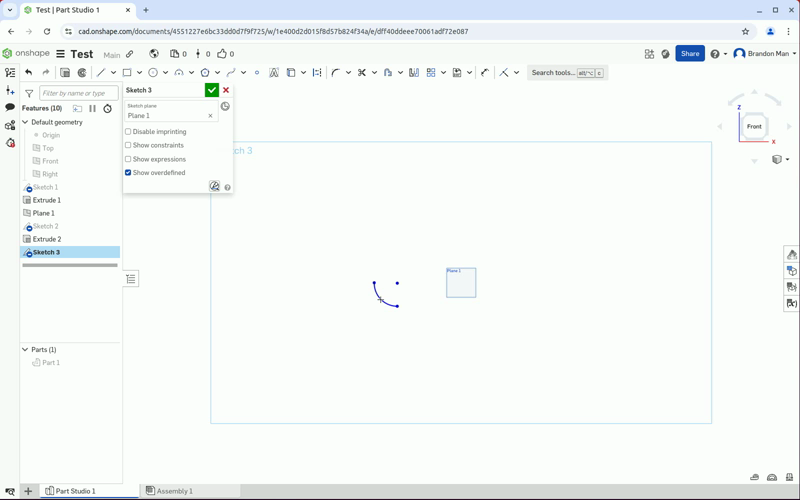
mouse_move(397, 306)
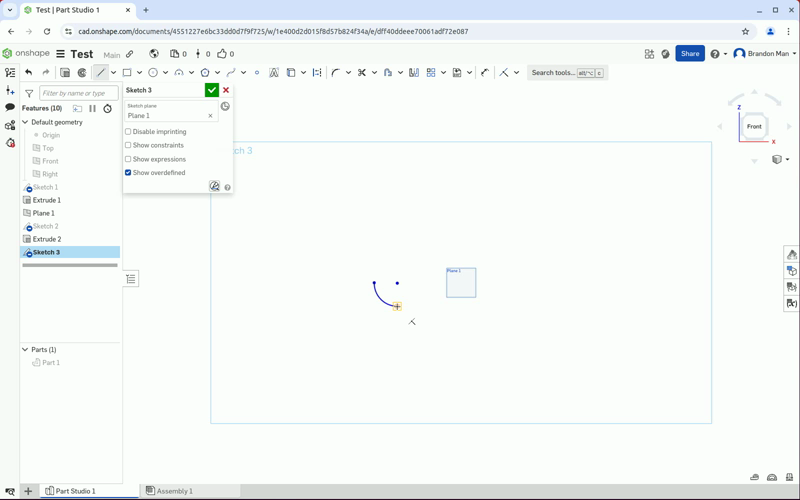
click(397, 306)
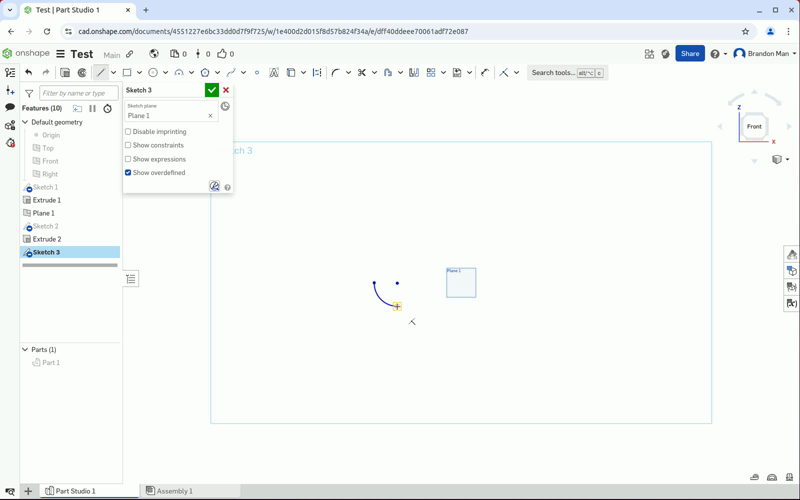
key_down(shift)
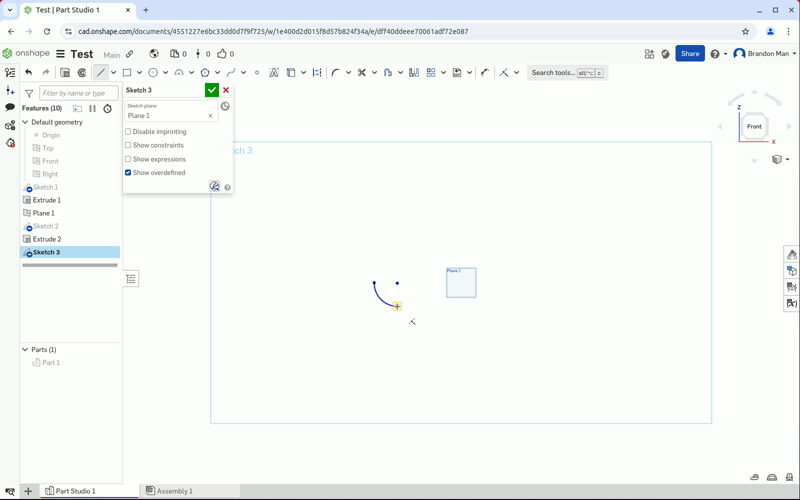
mouse_move(427, 306)
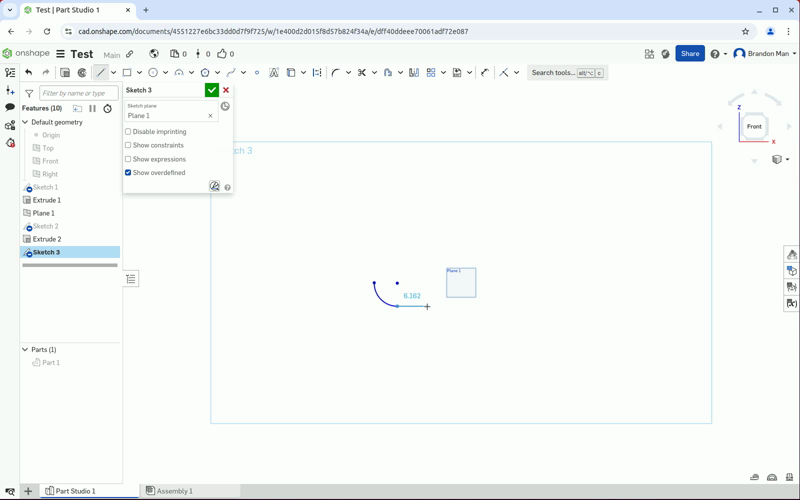
mouse_move(391, 302)
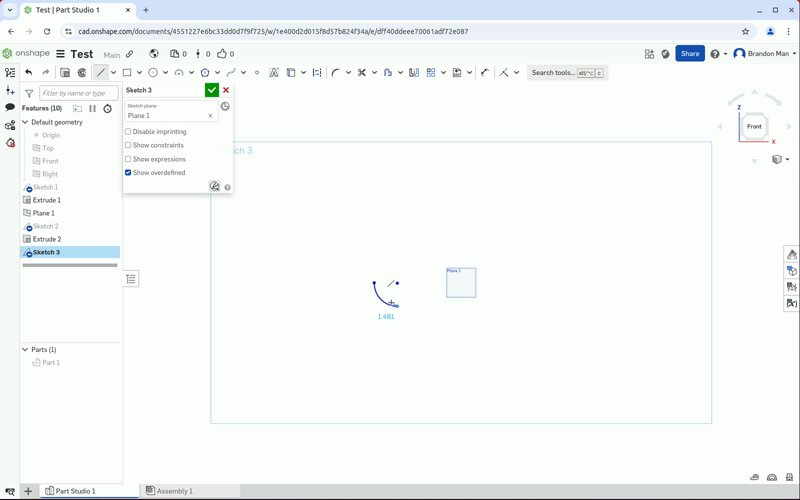
scroll(6)
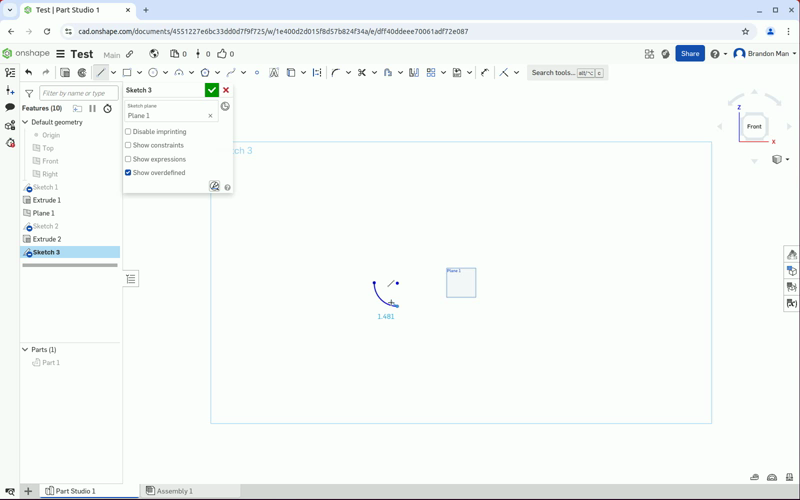
scroll(6)
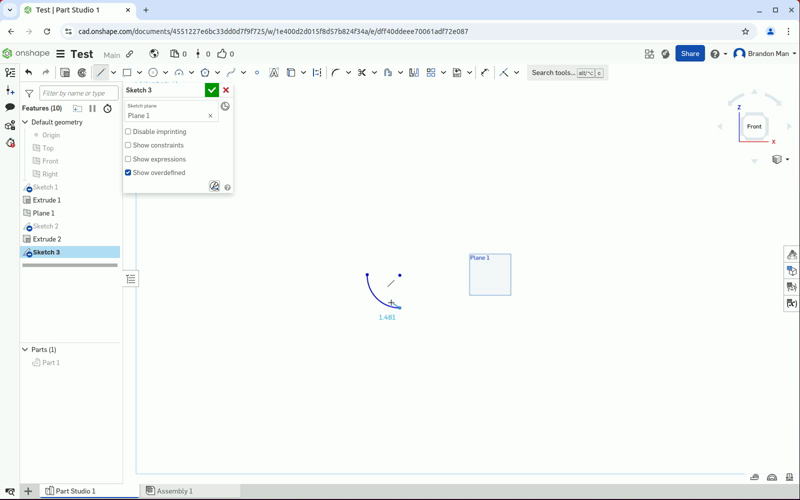
scroll(6)
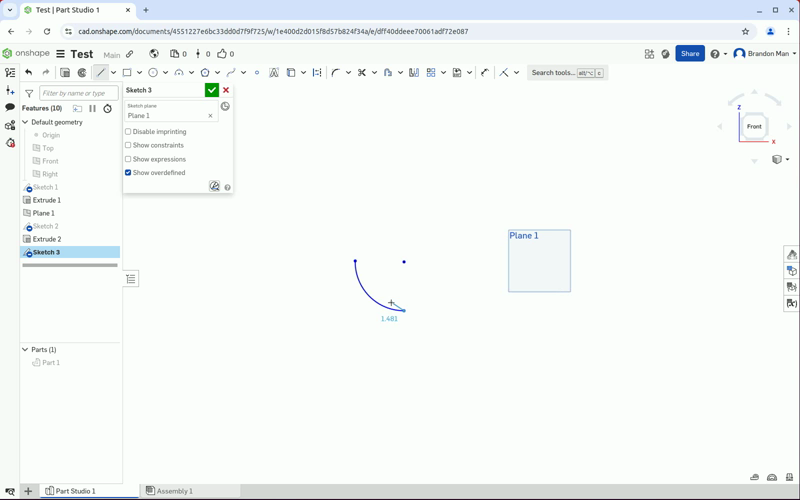
scroll(6)
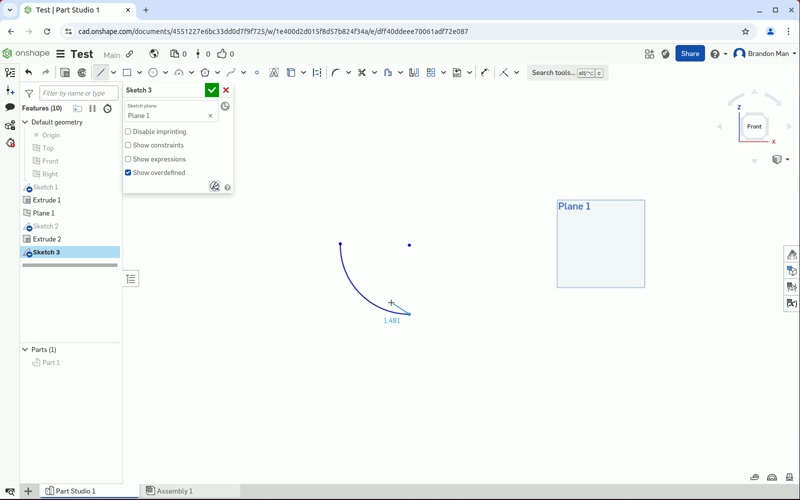
scroll(6)
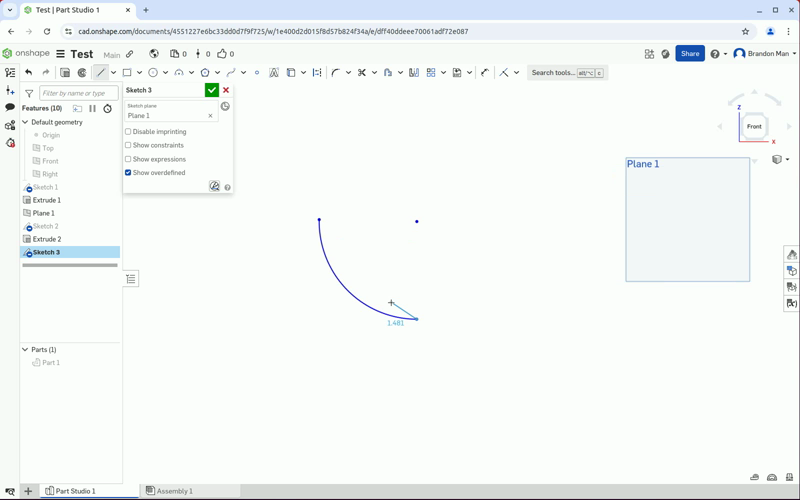
scroll(6)
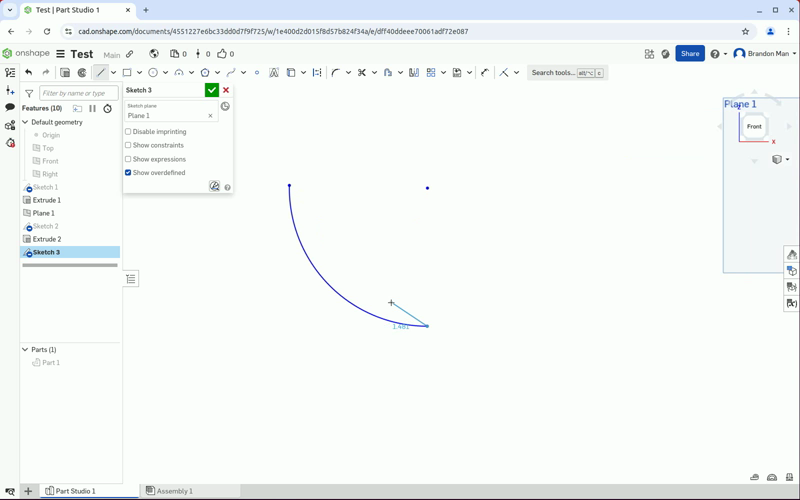
scroll(6)
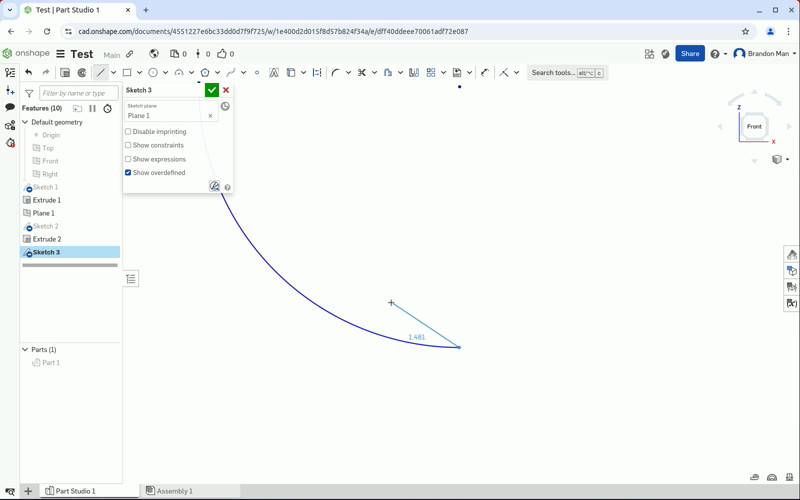
click(391, 302)
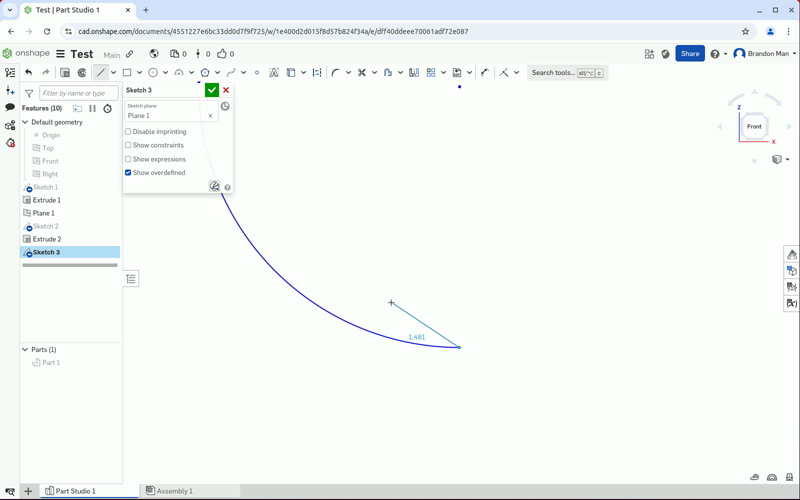
scroll(-6)
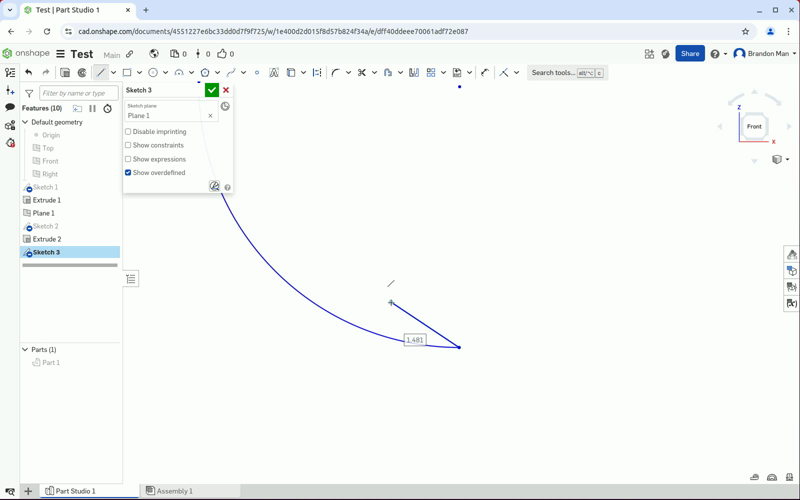
scroll(-6)
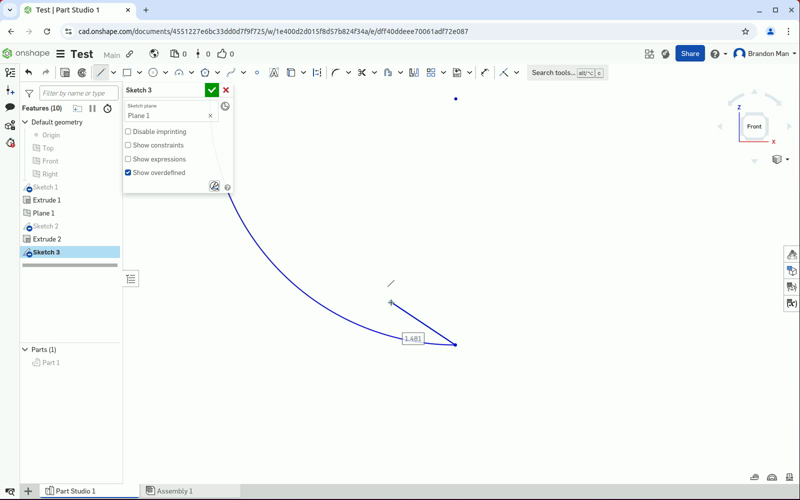
scroll(-6)
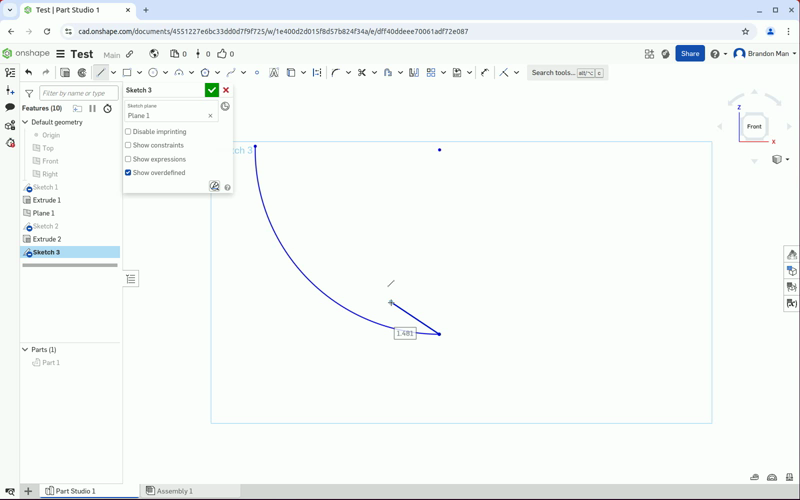
scroll(-6)
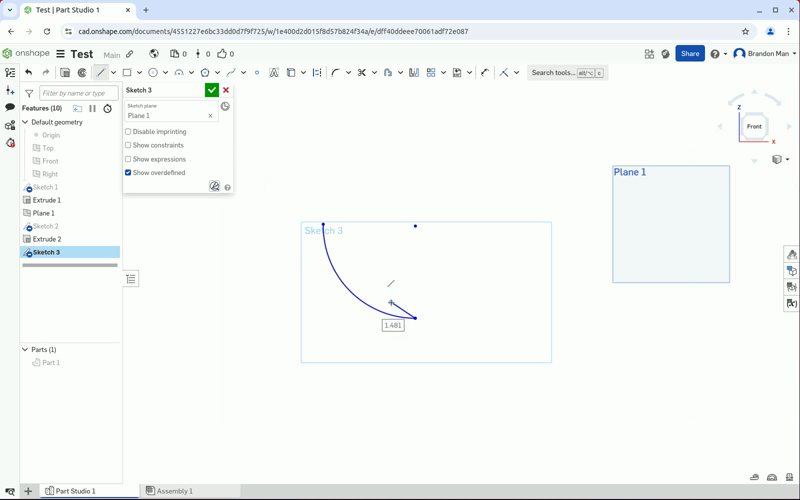
scroll(-6)
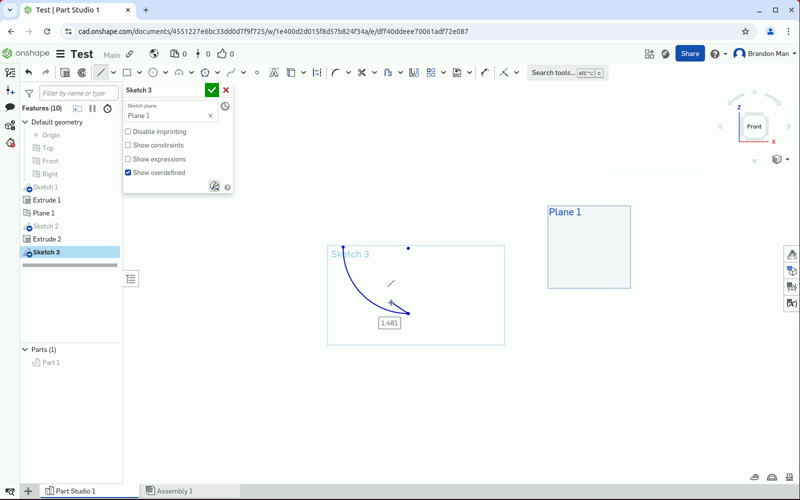
scroll(-6)
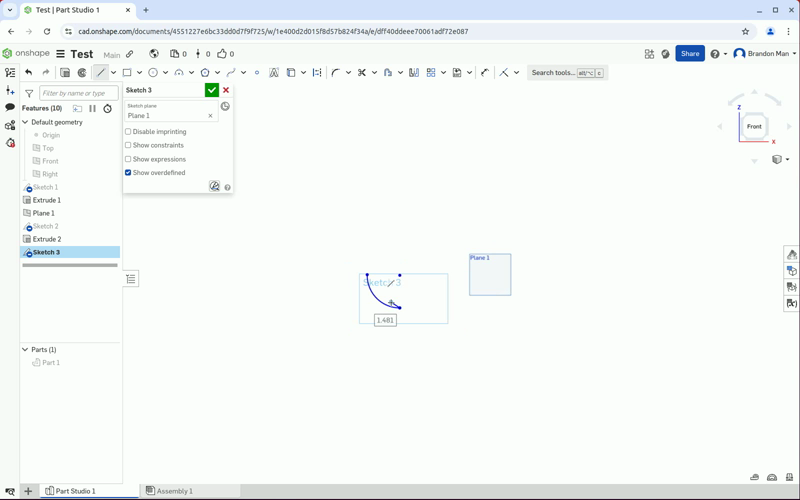
scroll(-6)
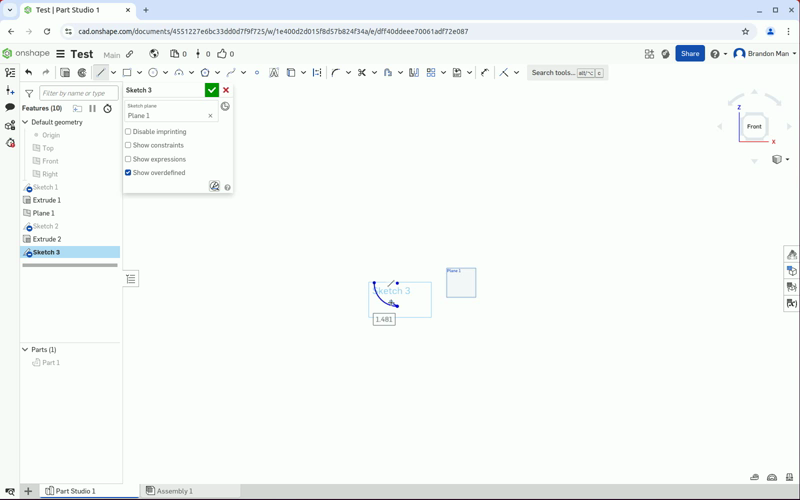
key_up(shift)
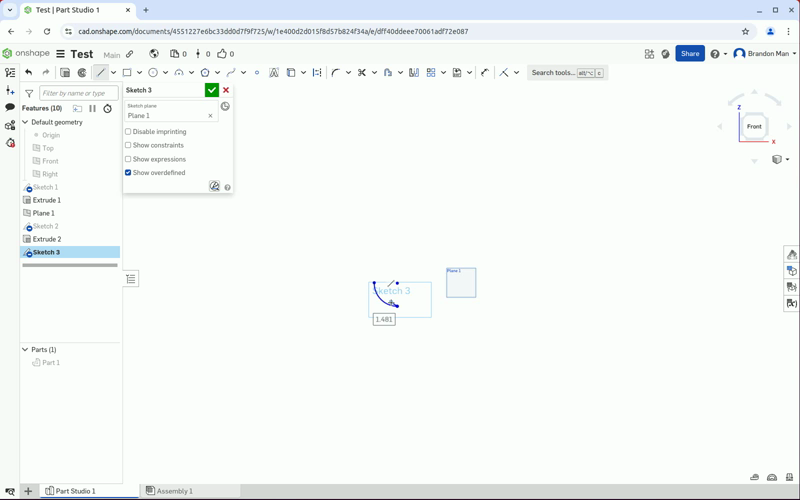
key_down(shift)
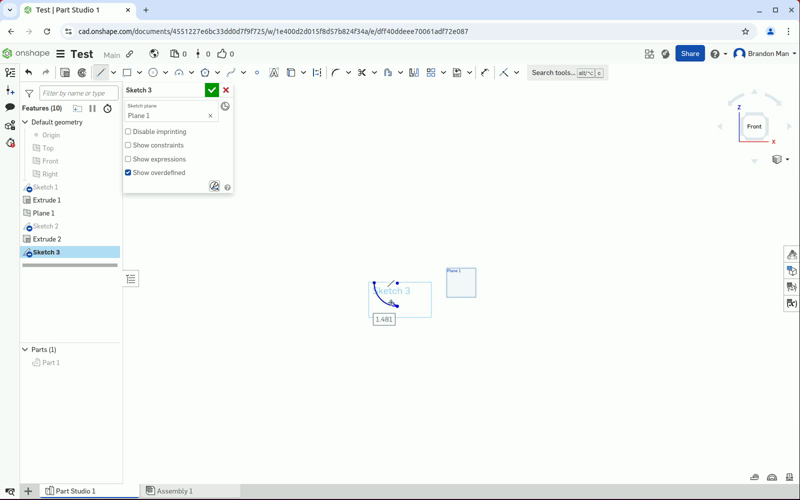
mouse_move(421, 302)
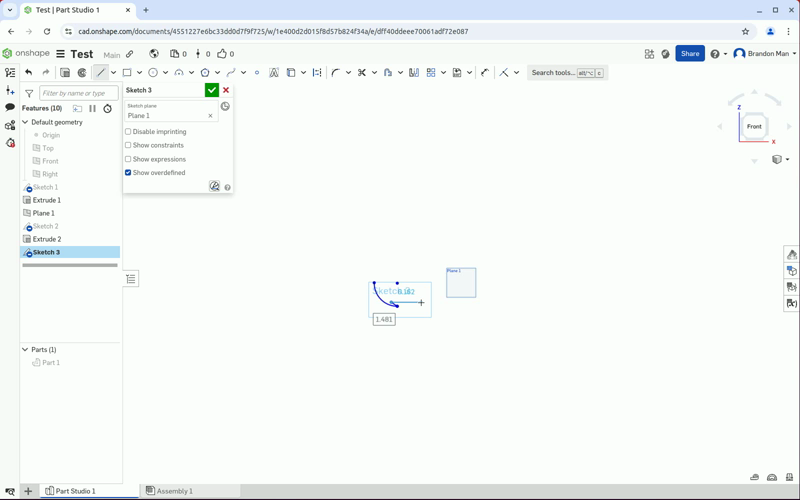
mouse_move(381, 294)
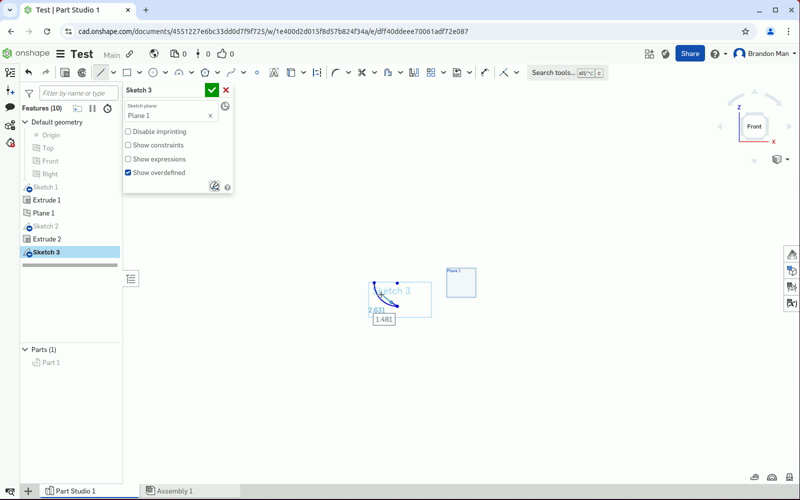
click(381, 294)
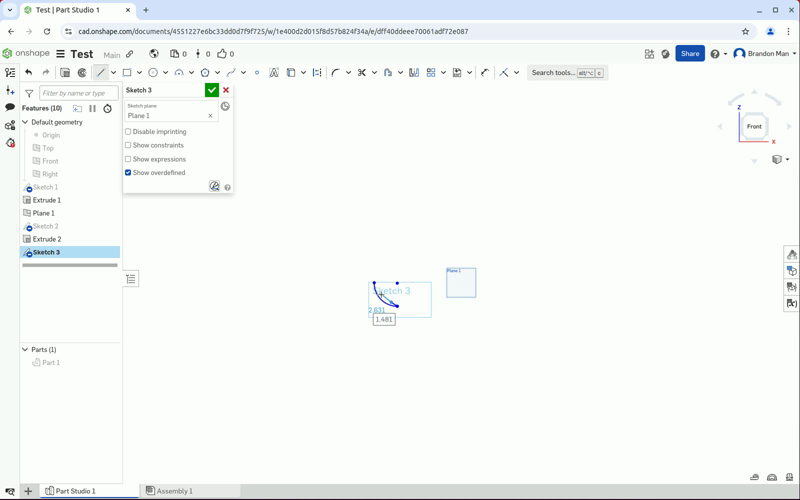
key_up(shift)
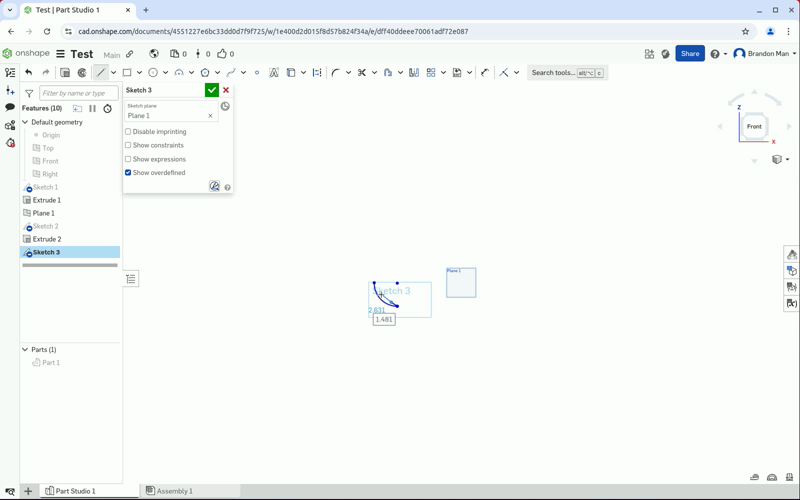
key_down(shift)
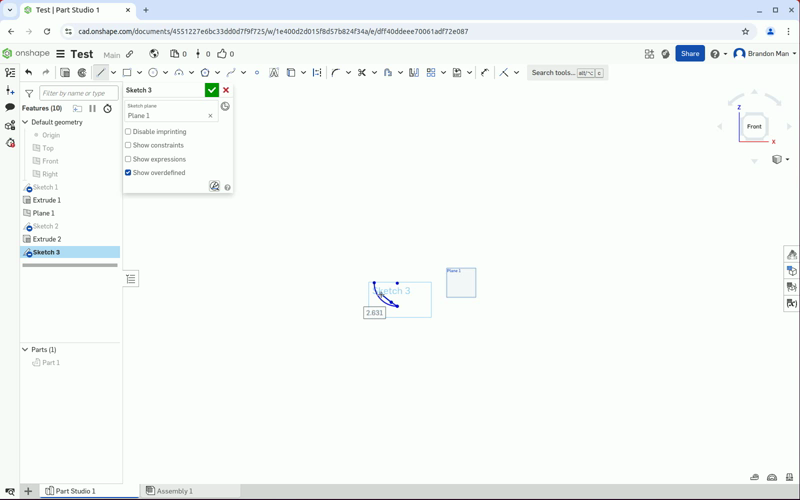
mouse_move(411, 294)
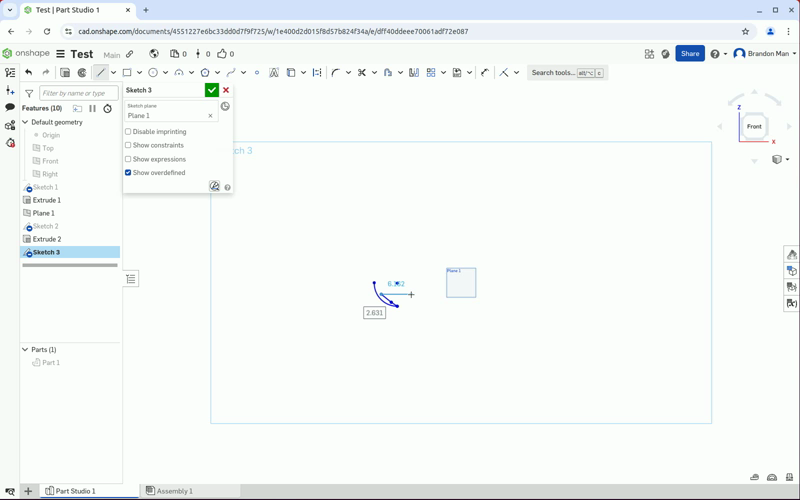
mouse_move(377, 285)
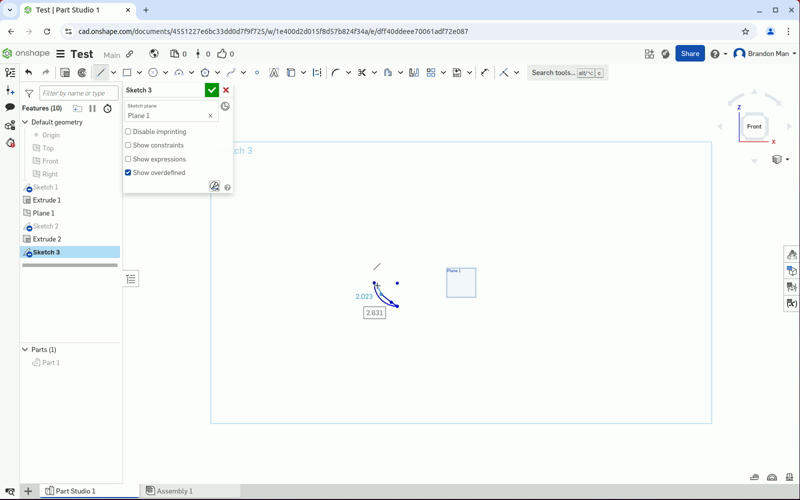
scroll(6)
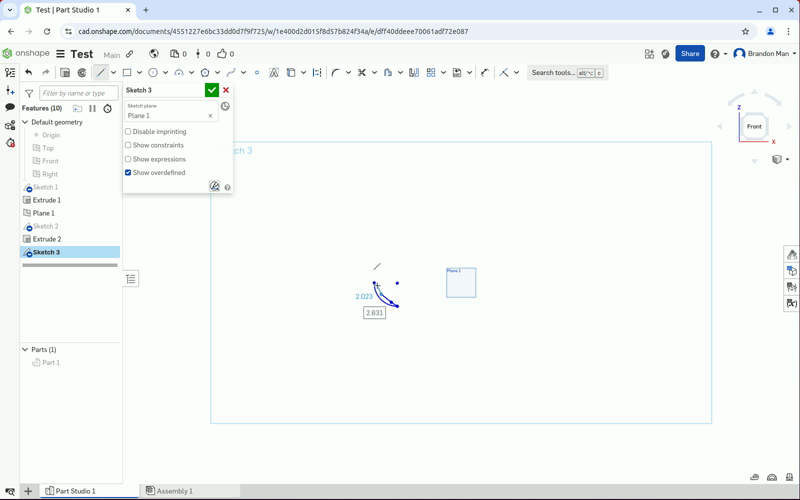
scroll(6)
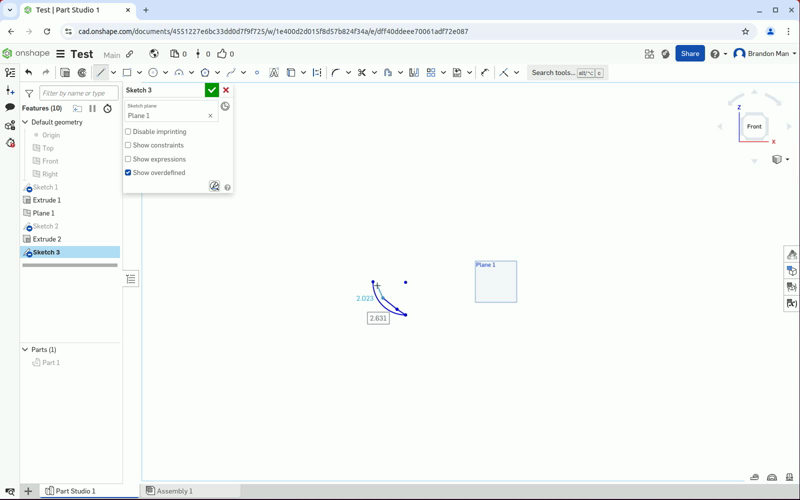
scroll(6)
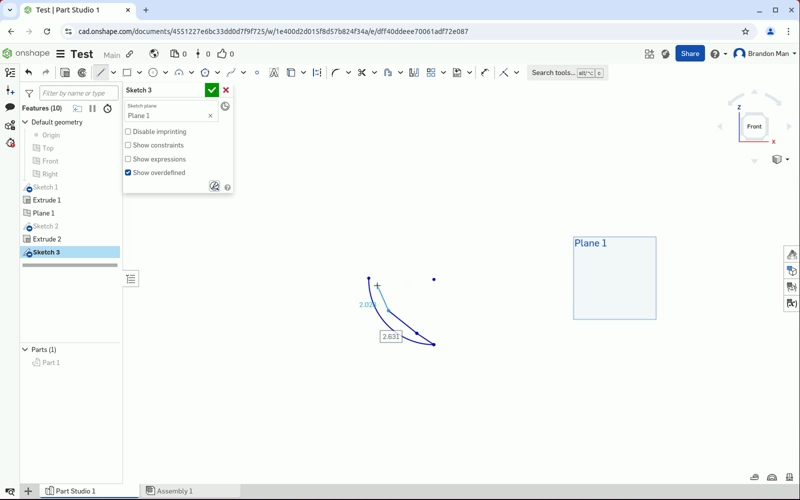
scroll(6)
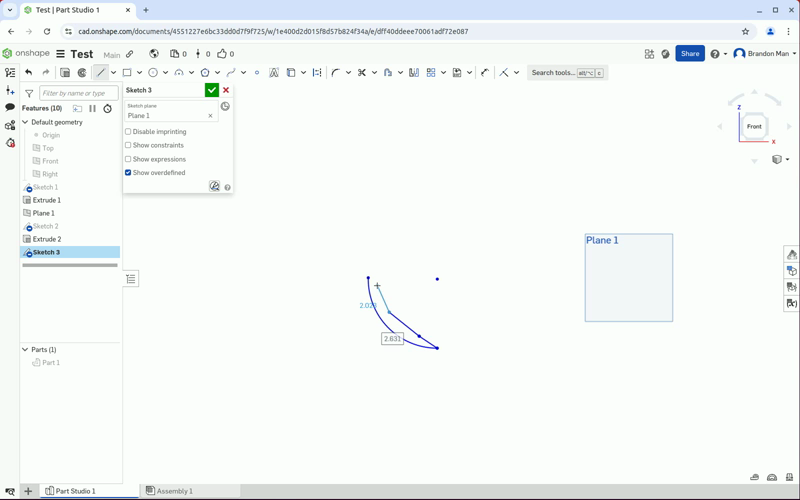
scroll(6)
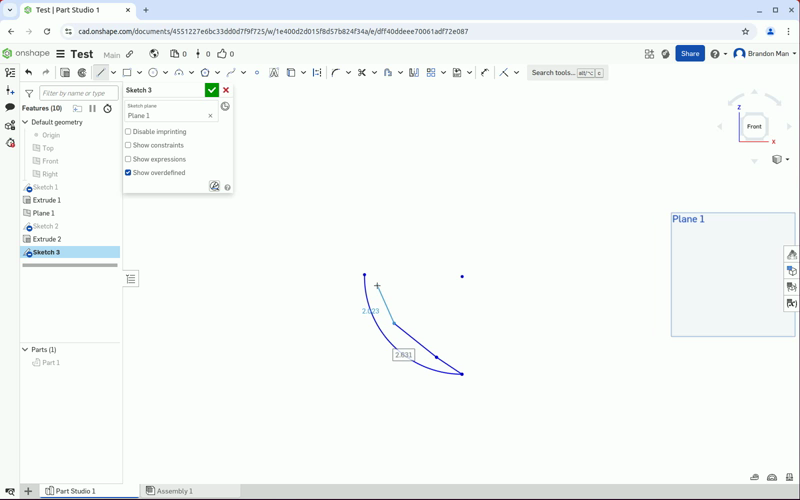
scroll(6)
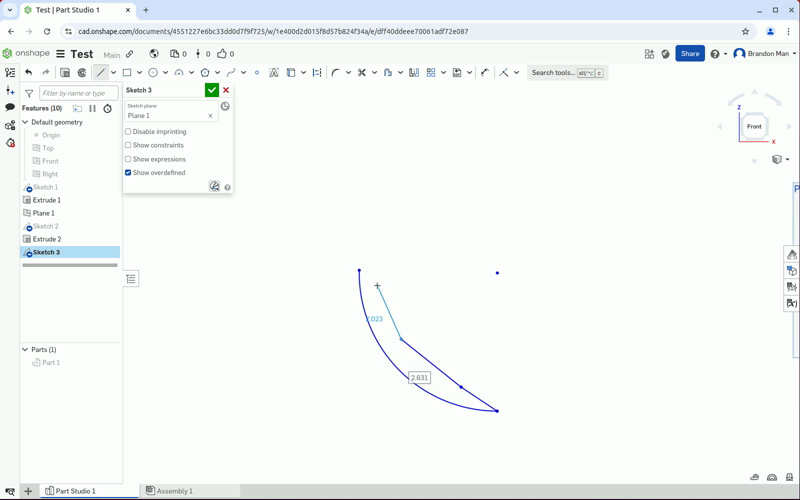
scroll(6)
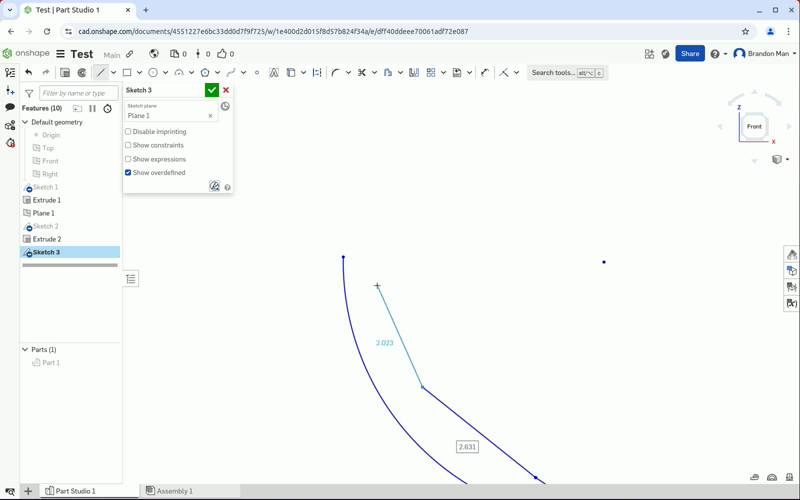
click(377, 285)
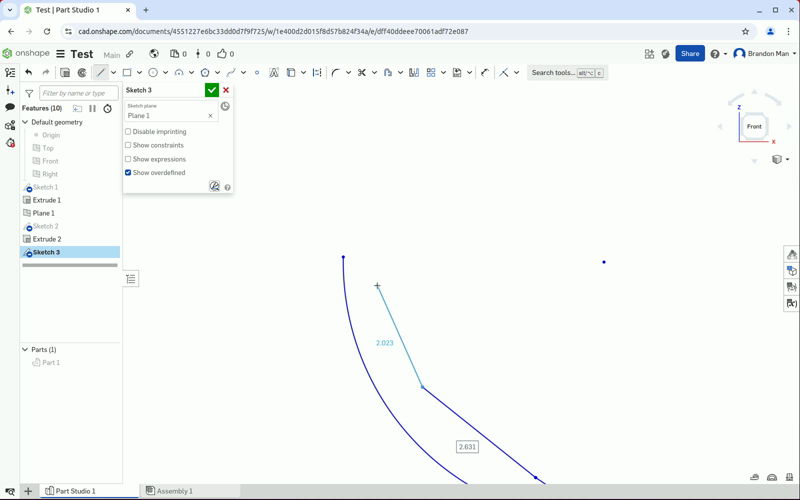
scroll(-6)
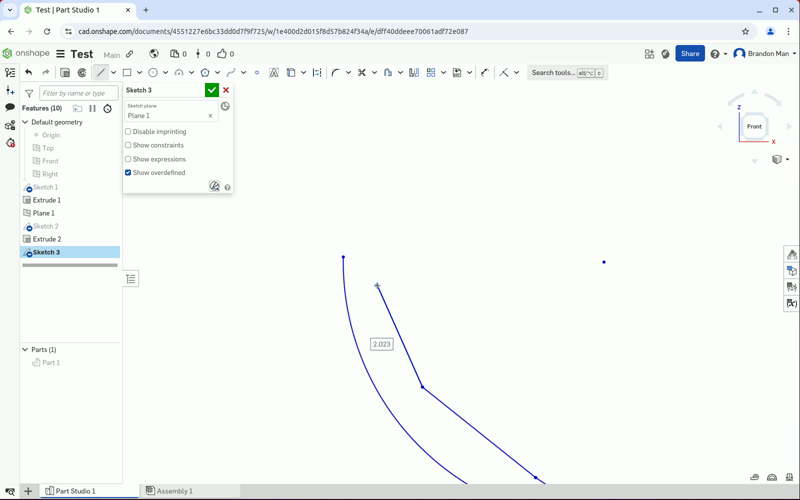
scroll(-6)
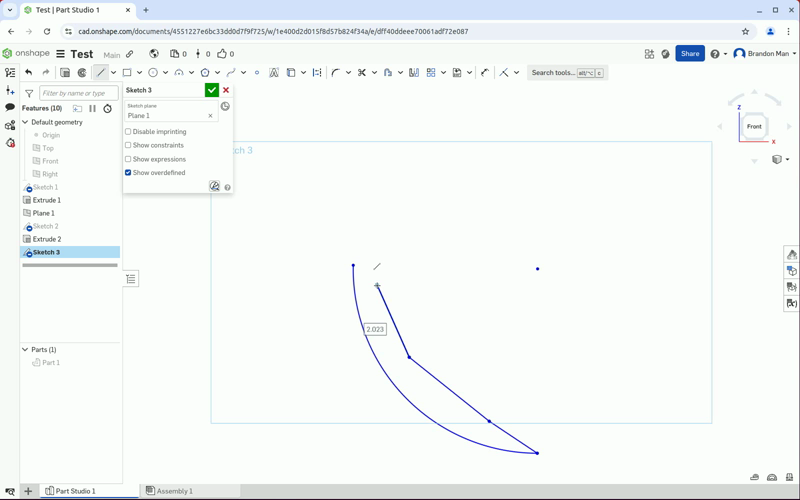
scroll(-6)
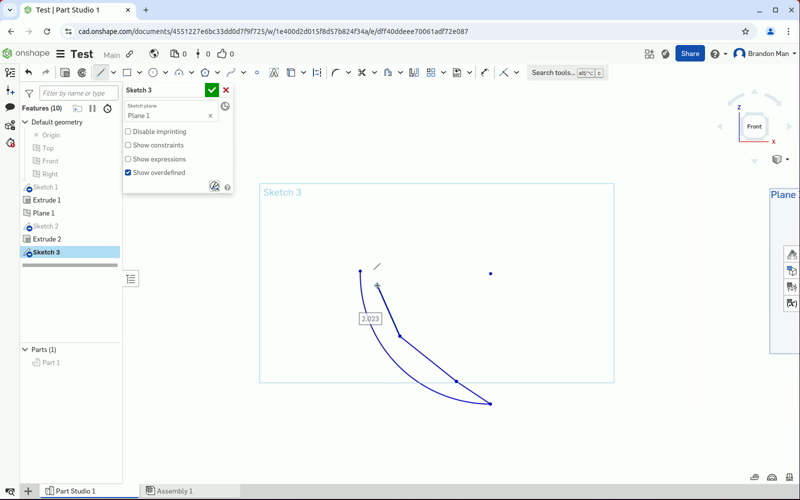
scroll(-6)
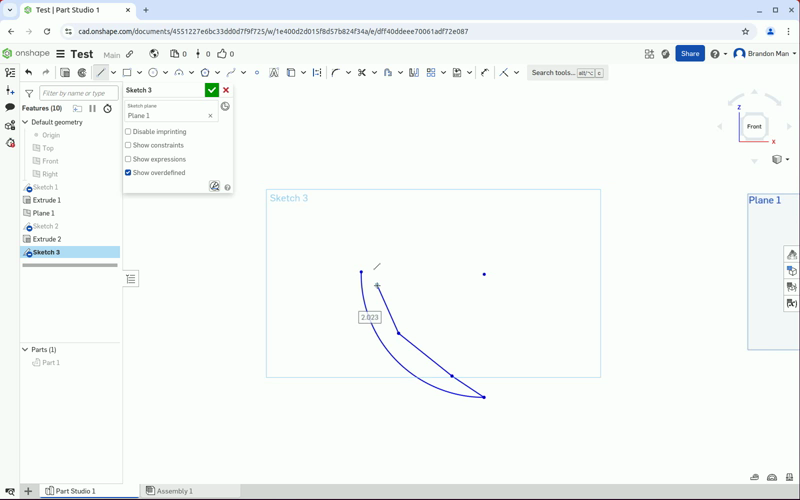
scroll(-6)
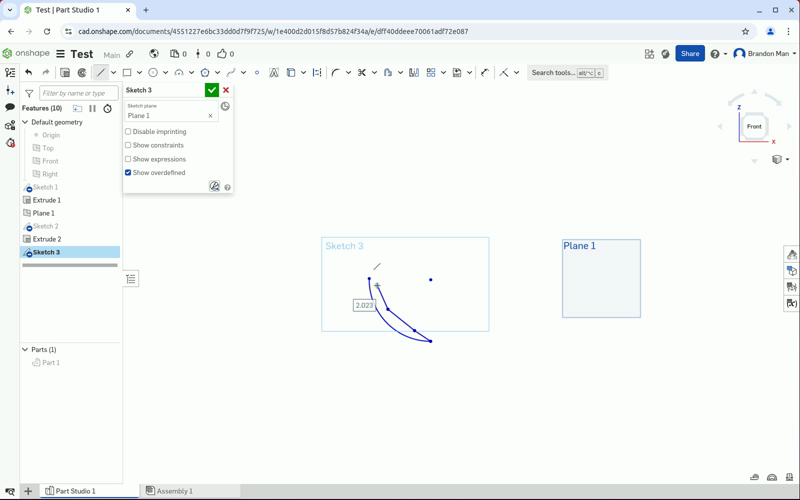
scroll(-6)
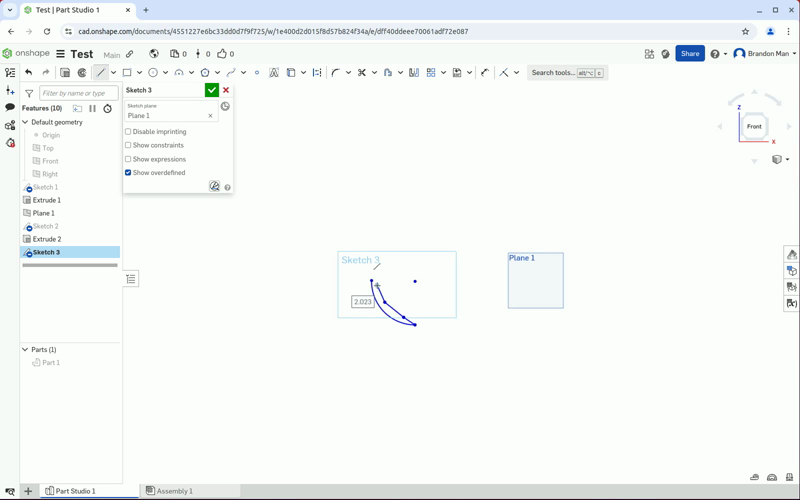
scroll(-6)
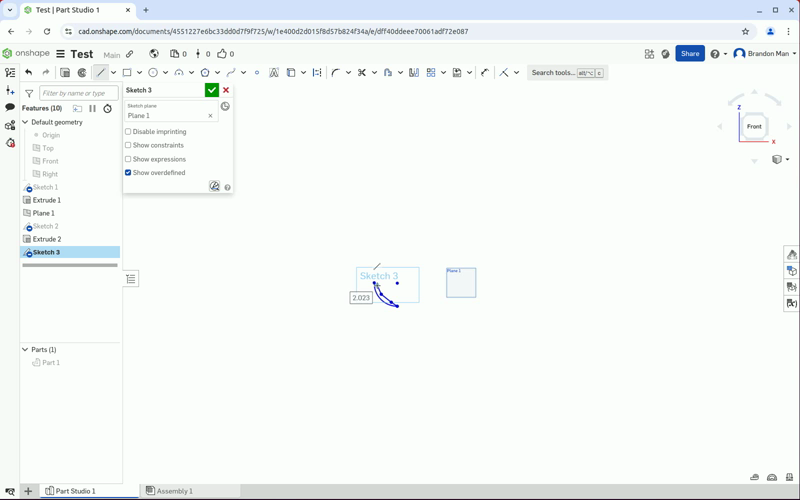
key_up(shift)
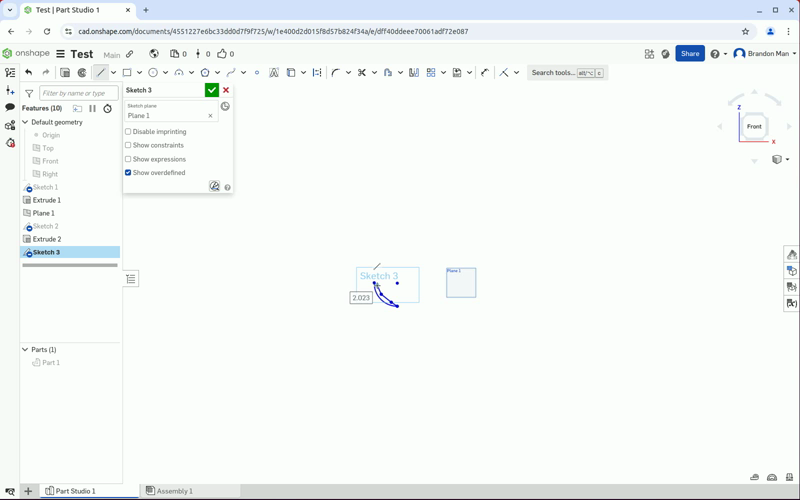
mouse_move(407, 285)
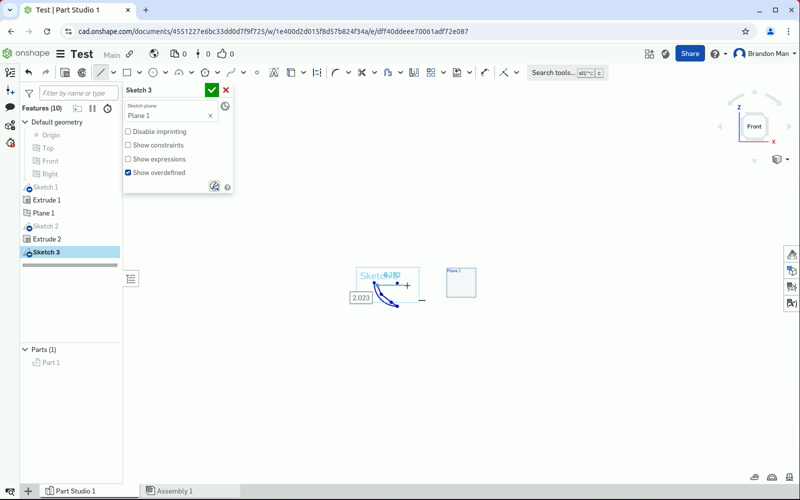
key_down(shift)
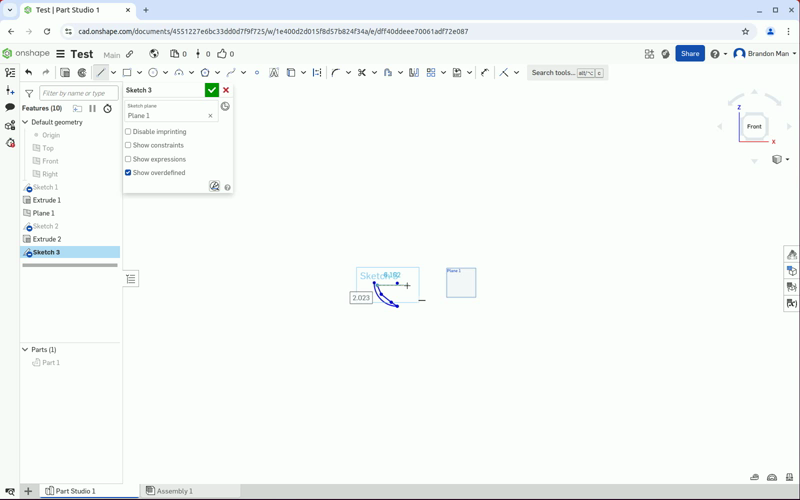
mouse_move(374, 282)
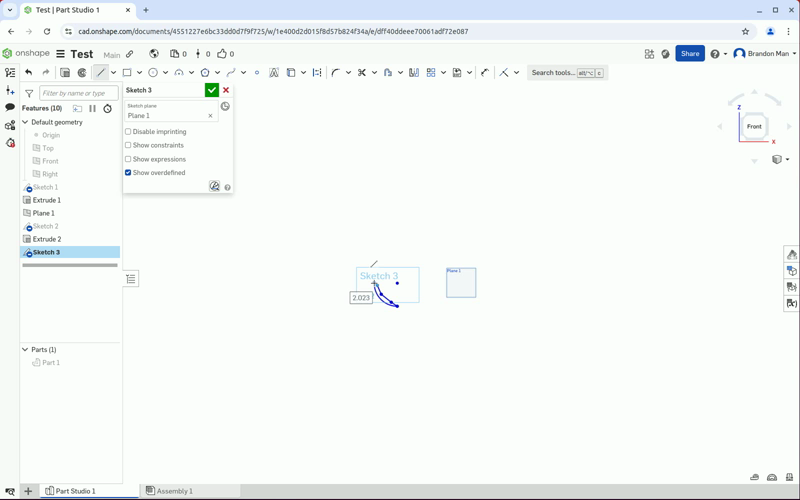
scroll(6)
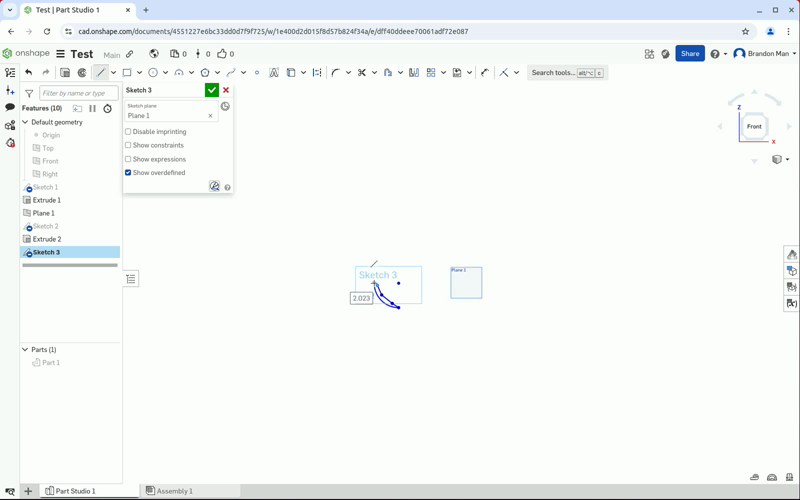
scroll(6)
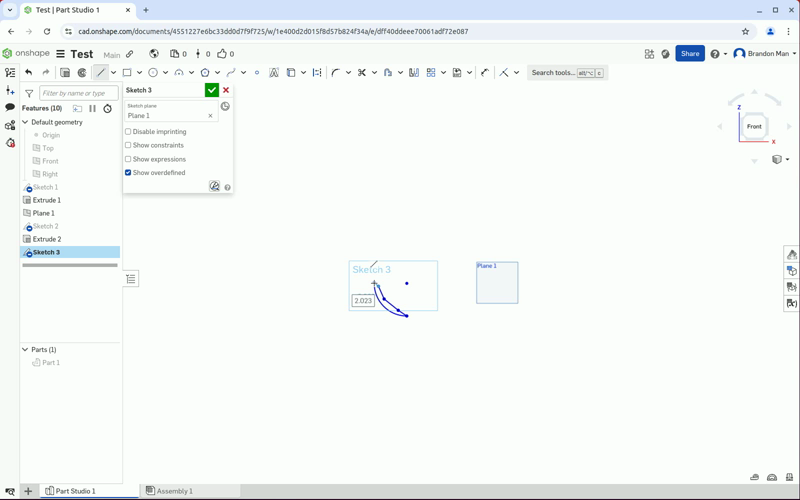
scroll(6)
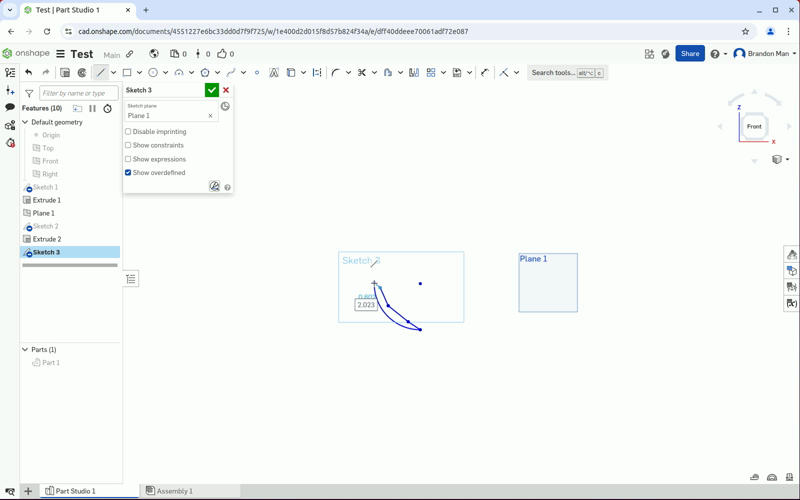
scroll(6)
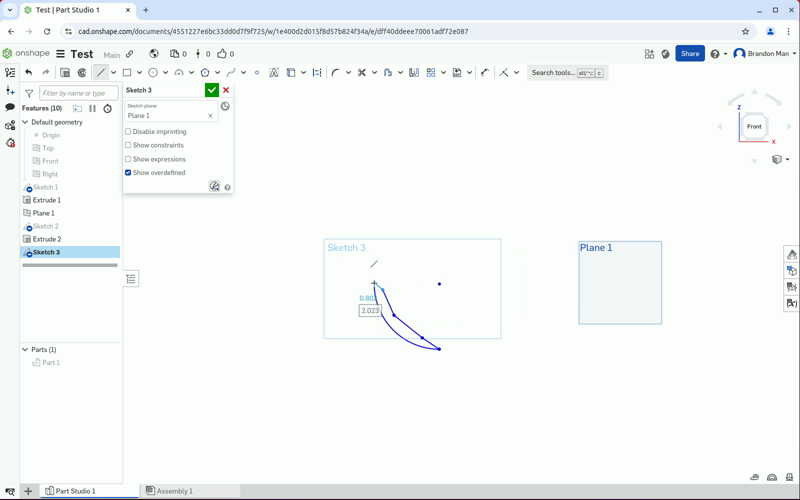
scroll(6)
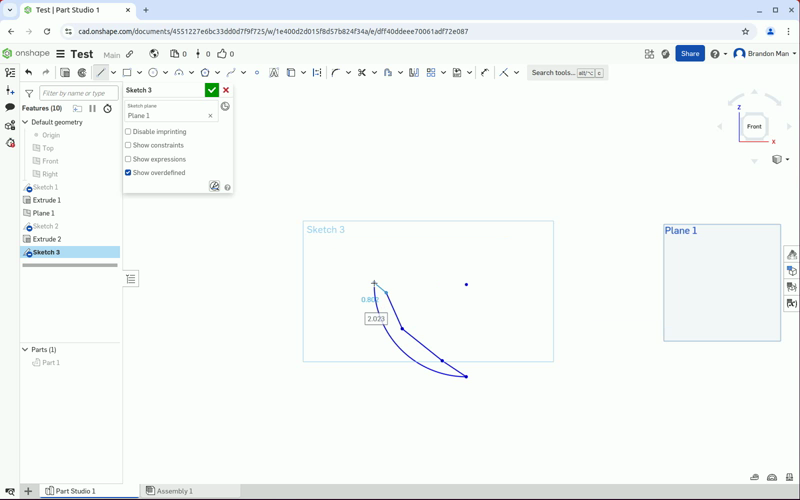
scroll(6)
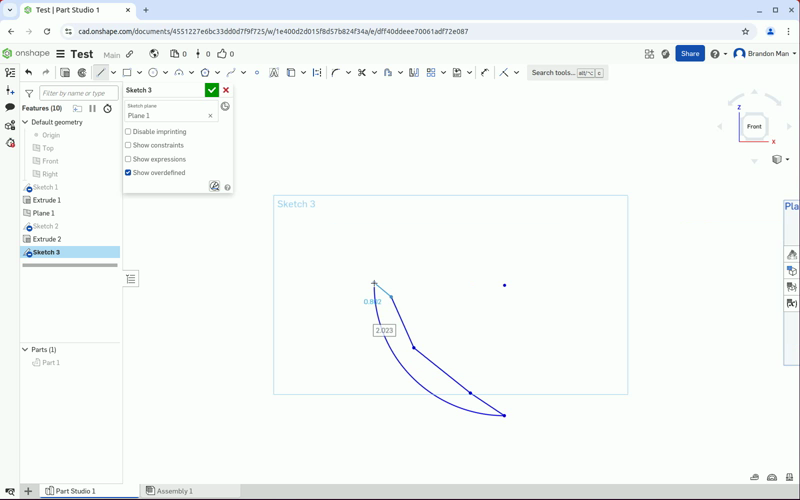
scroll(6)
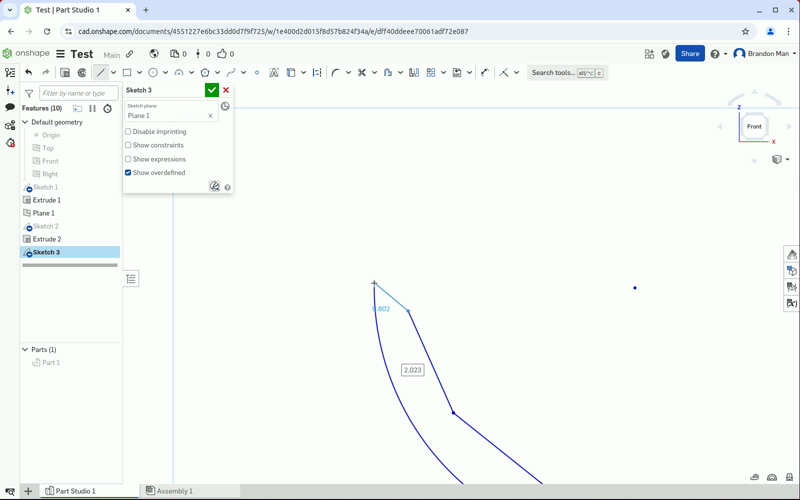
key_up(shift)
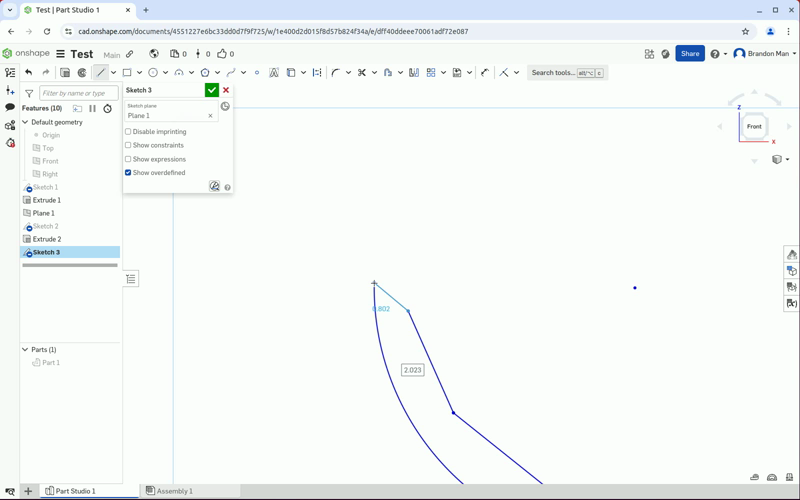
click(374, 282)
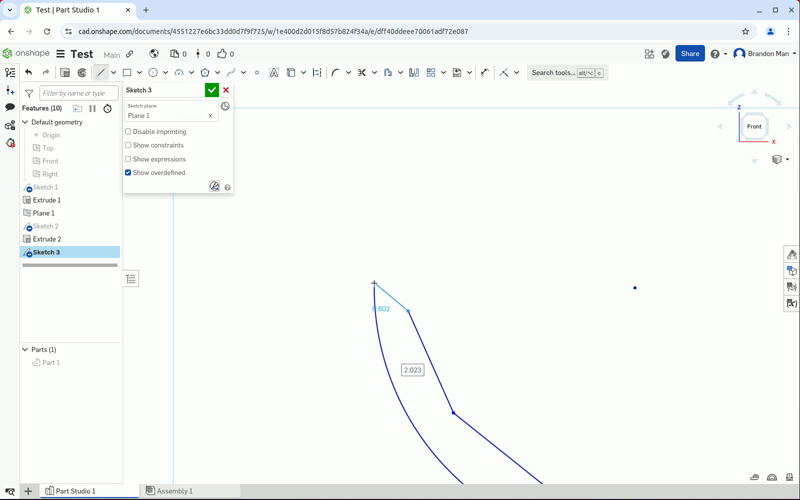
scroll(-6)
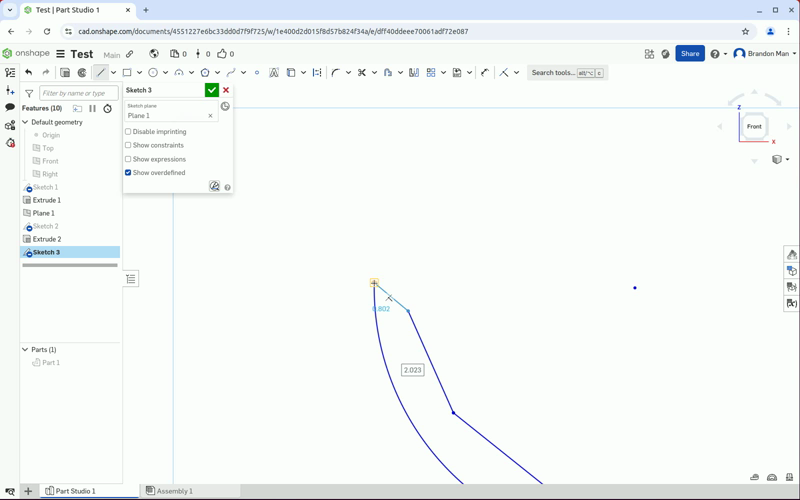
scroll(-6)
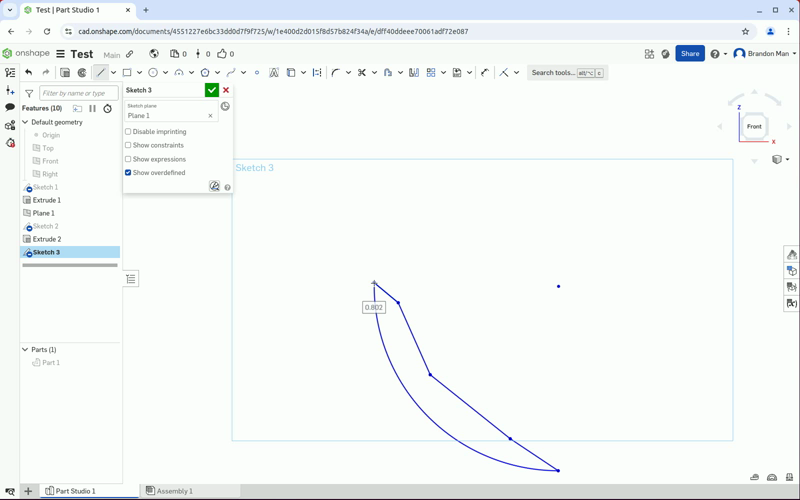
scroll(-6)
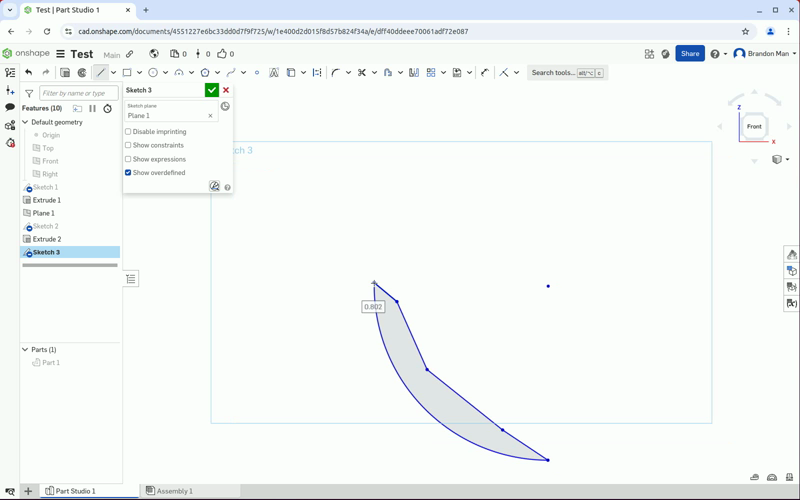
scroll(-6)
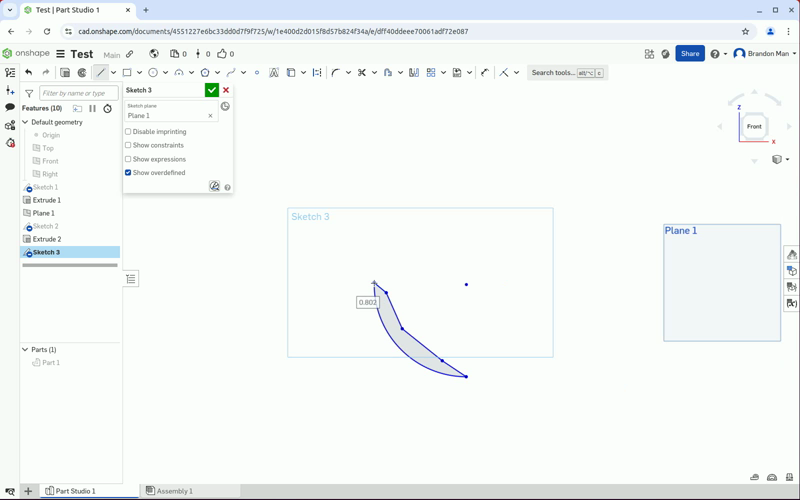
scroll(-6)
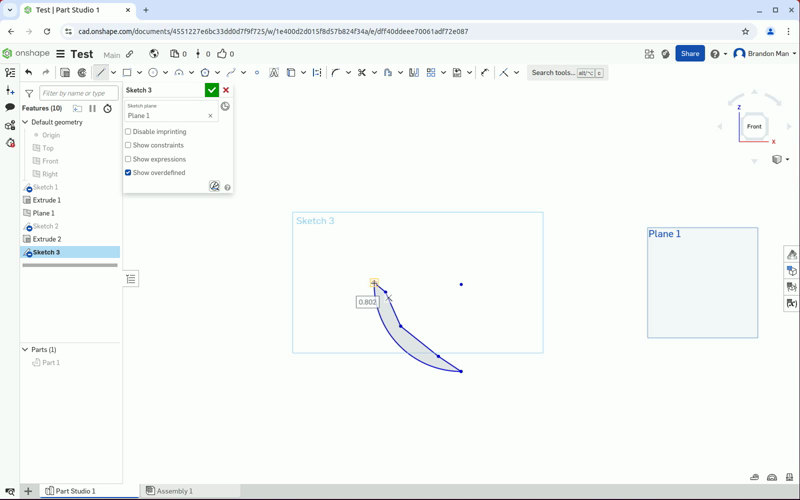
scroll(-6)
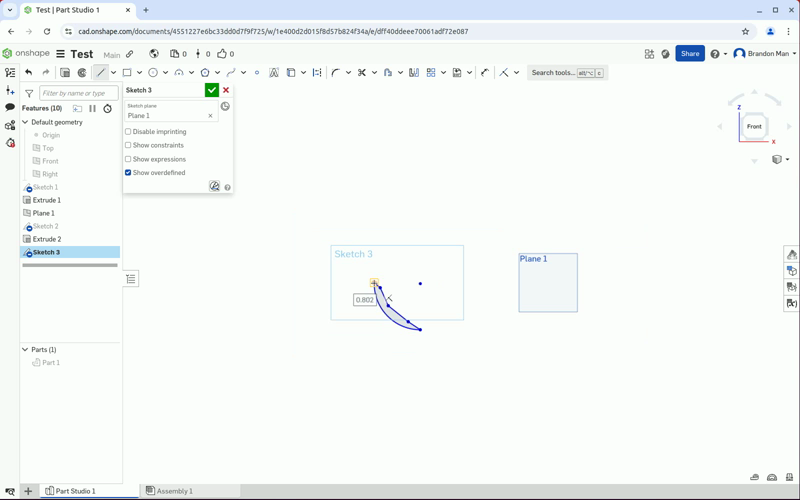
scroll(-6)
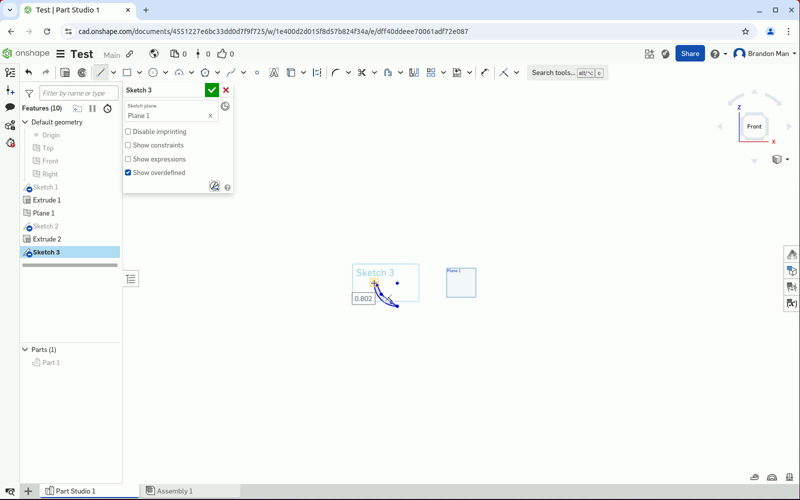
key(esc)
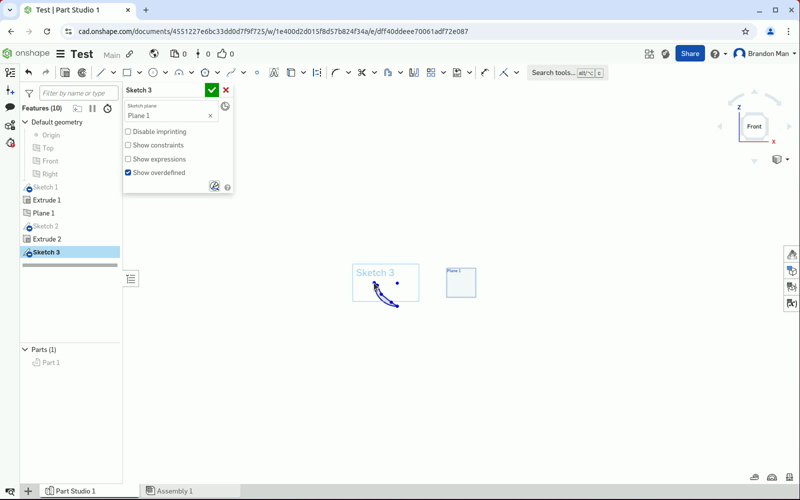
mouse_move(384, 298)
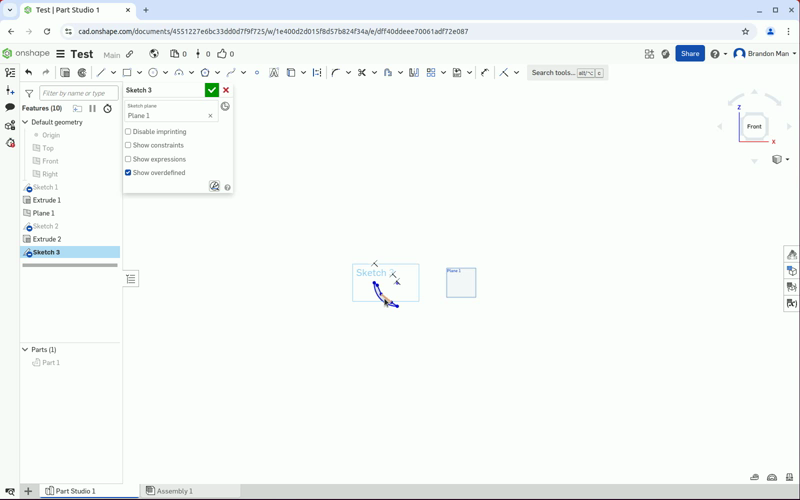
scroll(6)
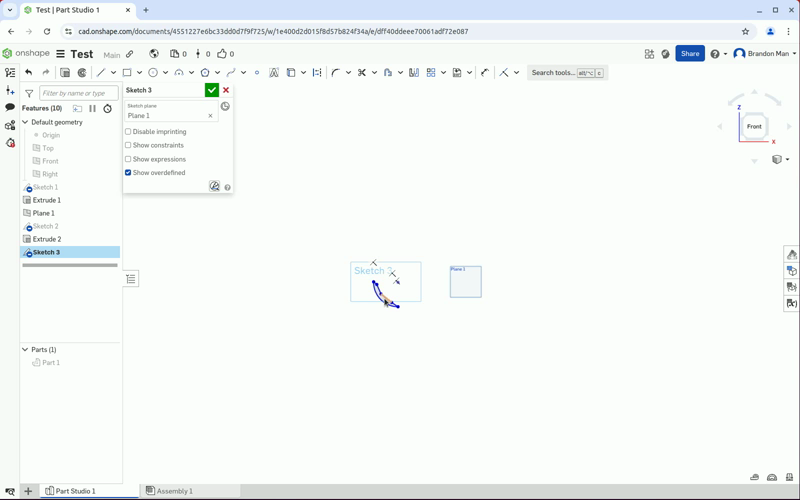
scroll(6)
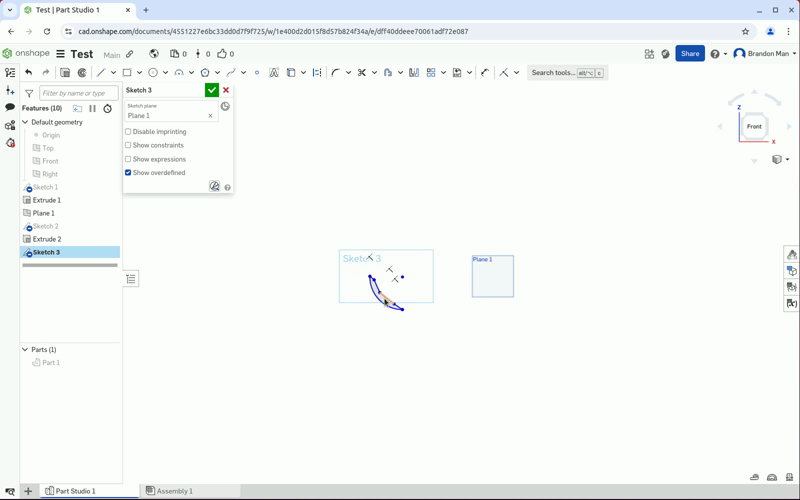
scroll(6)
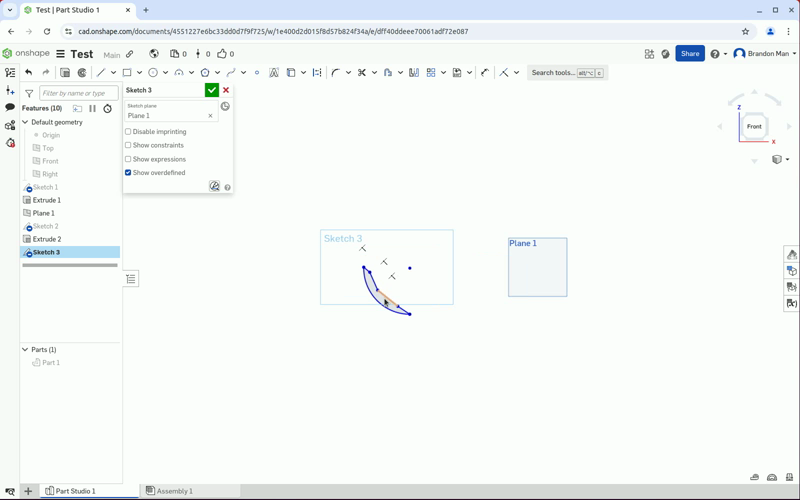
scroll(6)
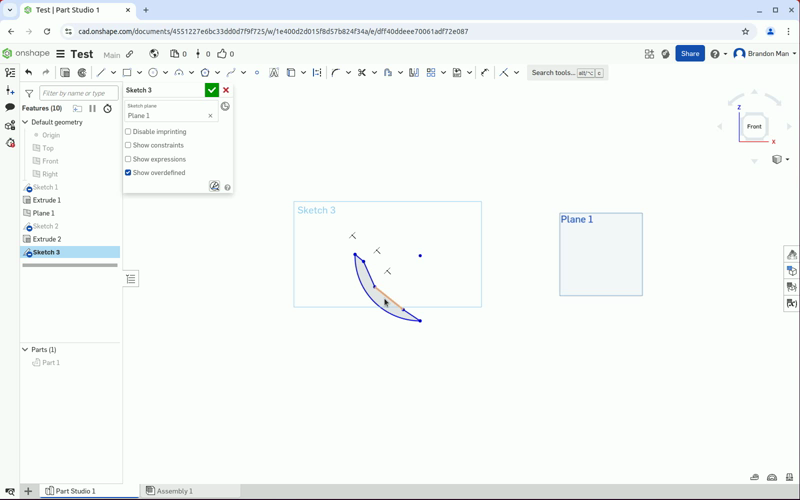
scroll(6)
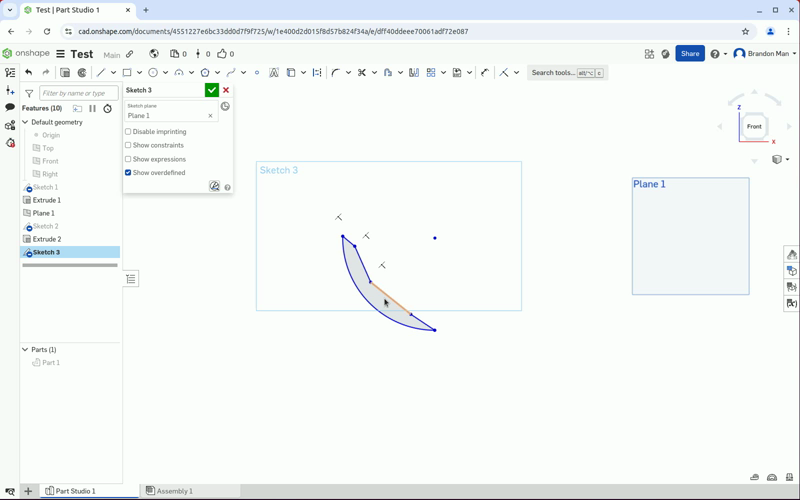
scroll(6)
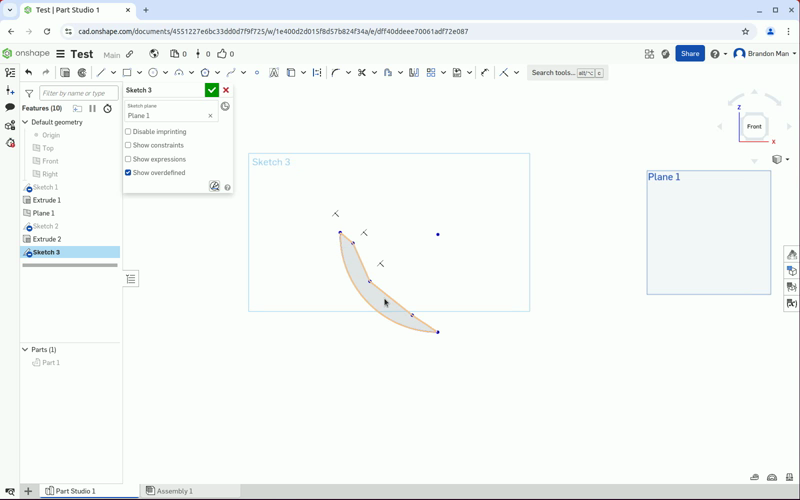
scroll(6)
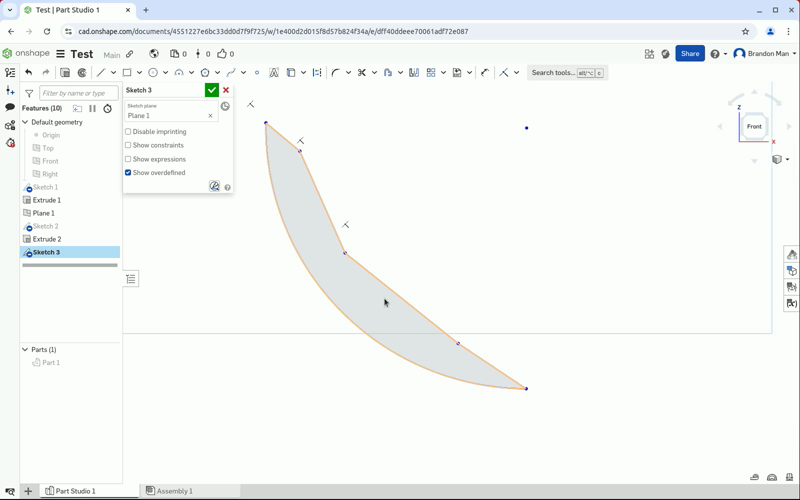
click(384, 298)
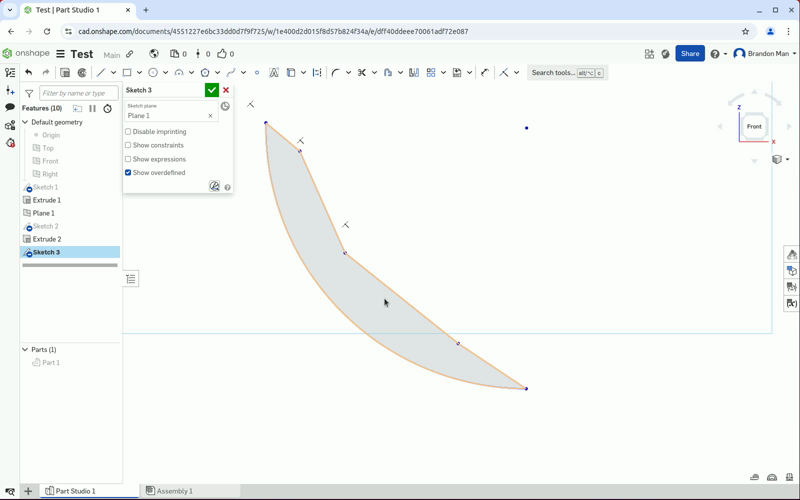
scroll(-6)
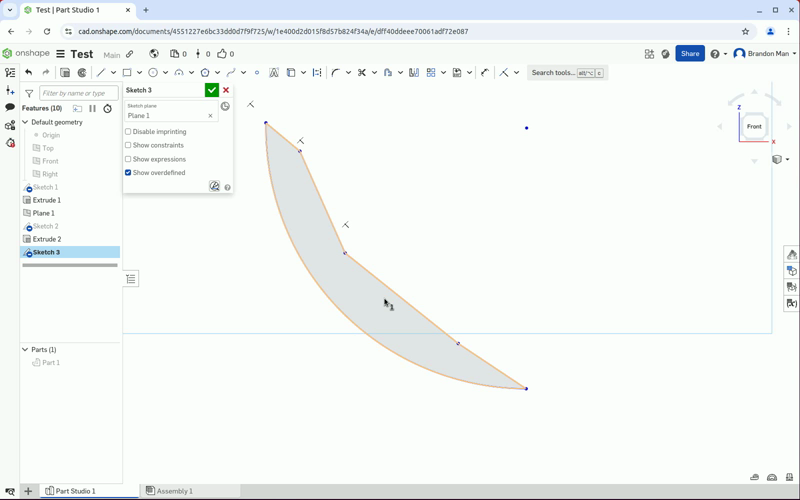
scroll(-6)
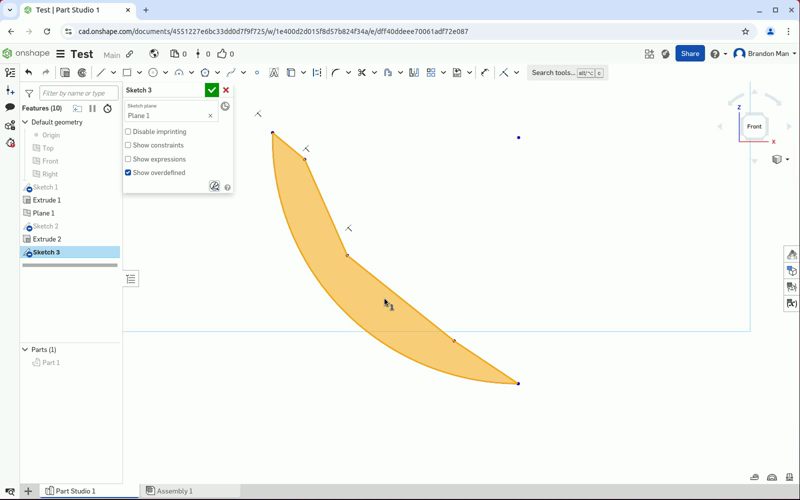
scroll(-6)
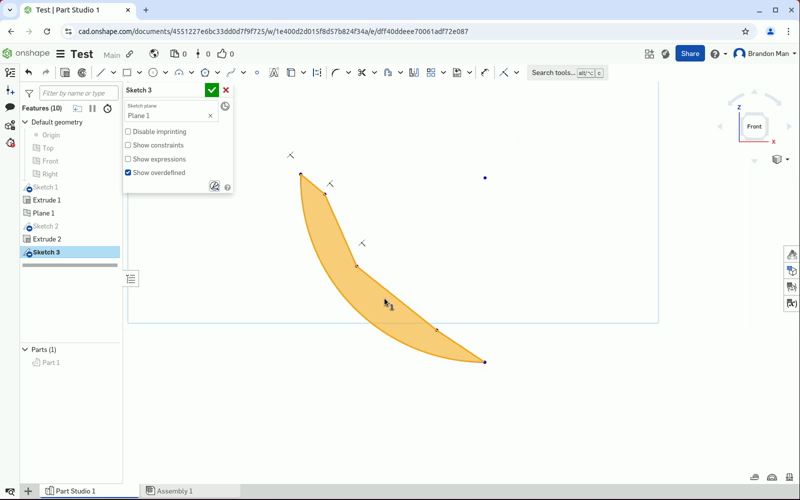
scroll(-6)
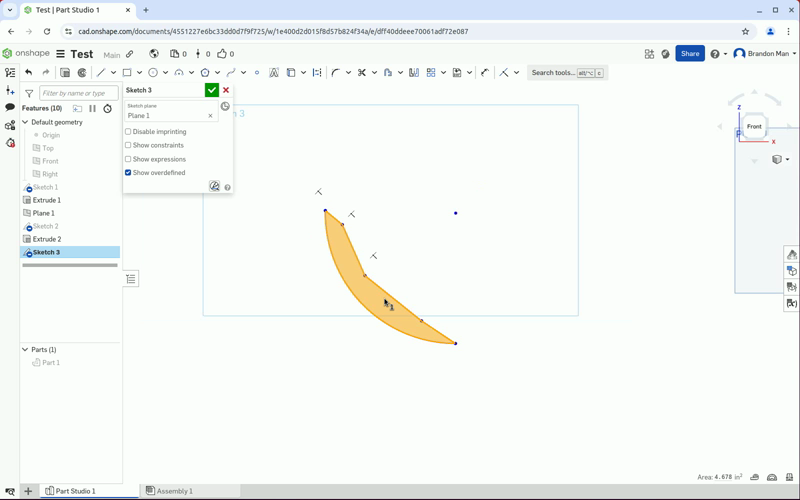
scroll(-6)
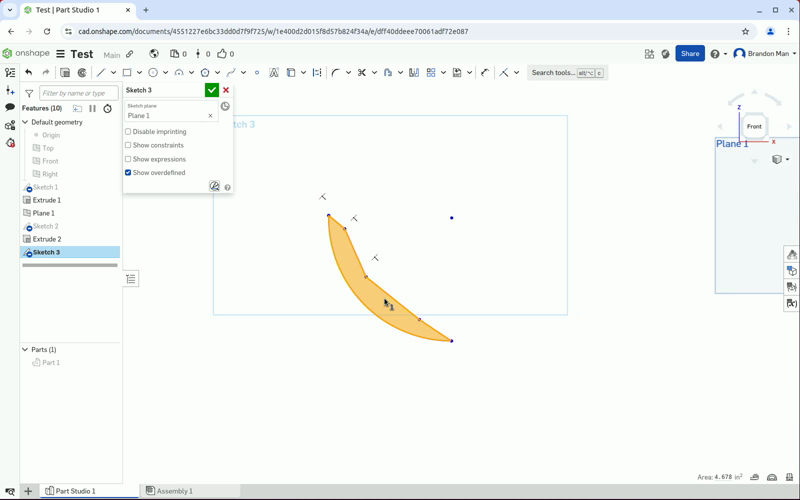
scroll(-6)
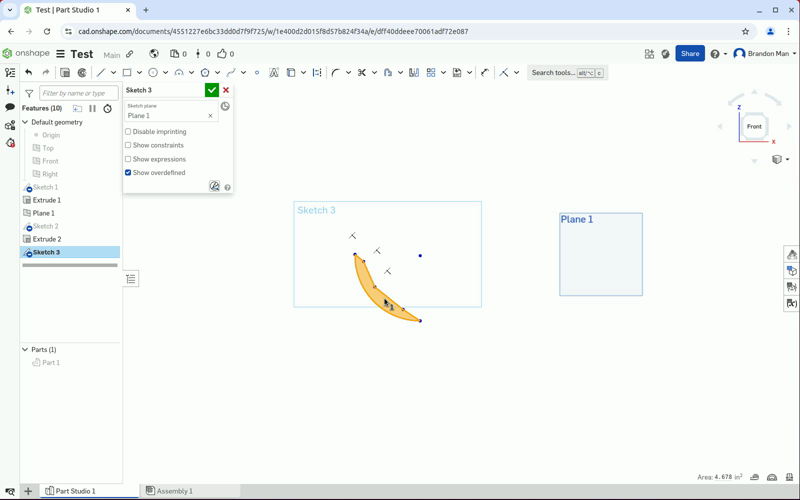
scroll(-6)
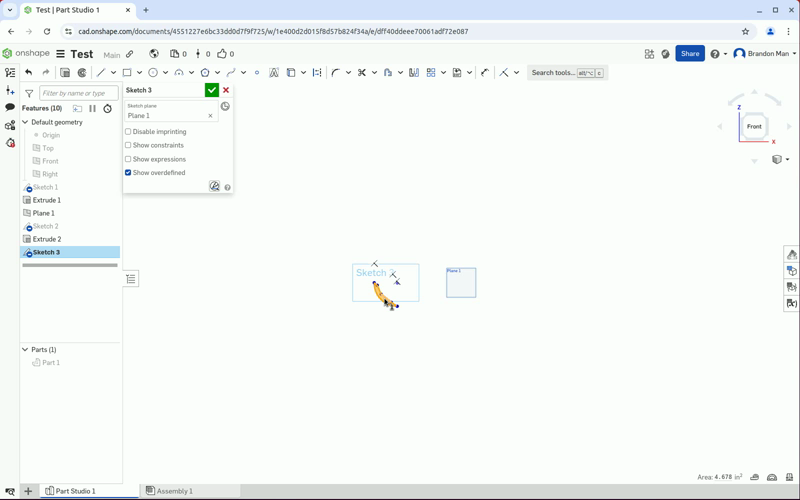
mouse_move(73, 352)
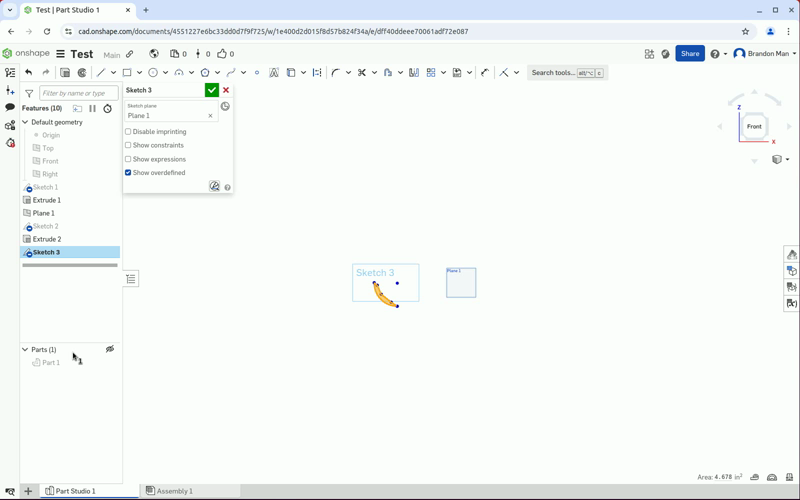
key(shift+y)
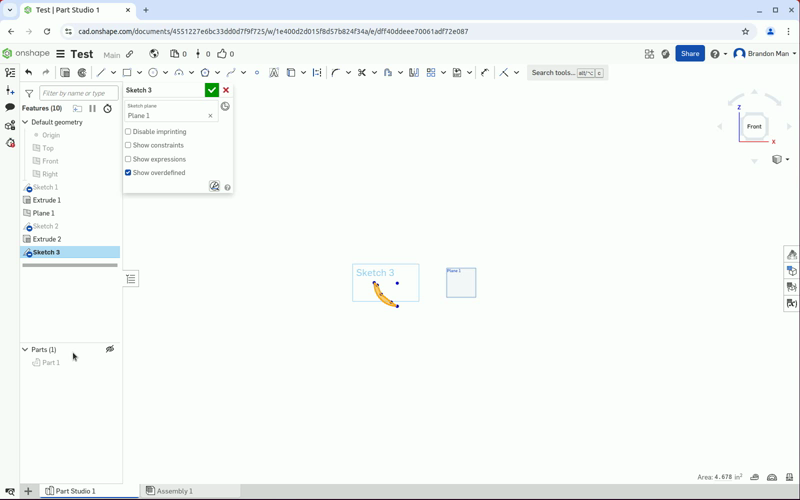
key(shift+e)
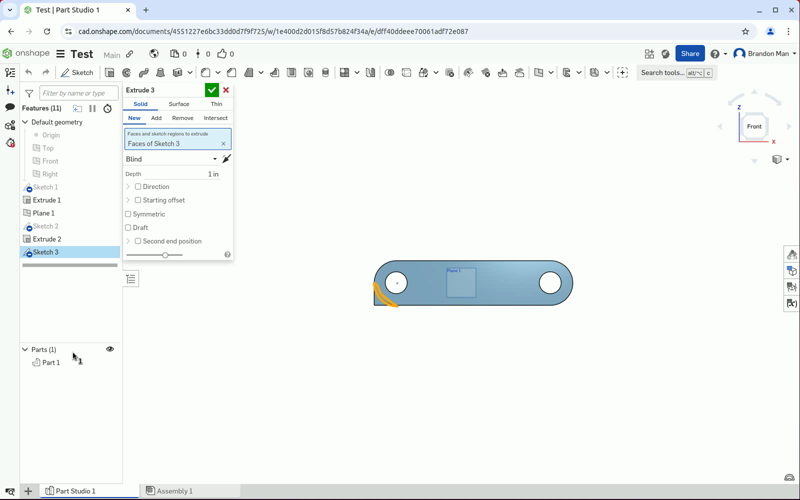
mouse_move(143, 106)
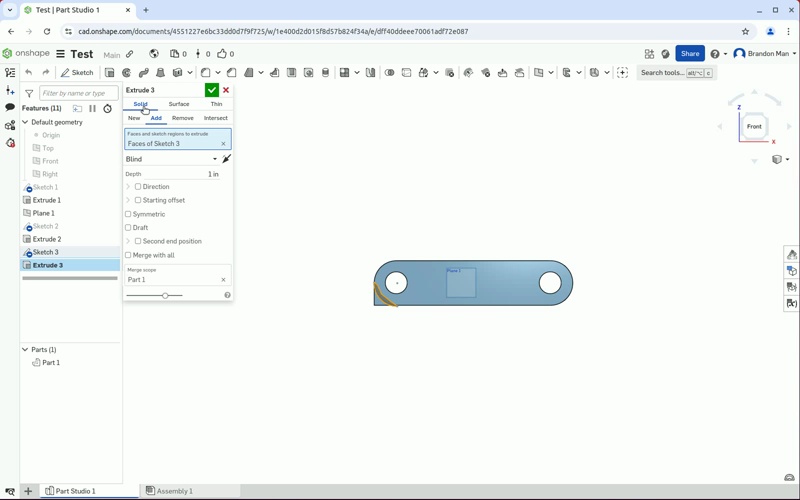
click(143, 106)
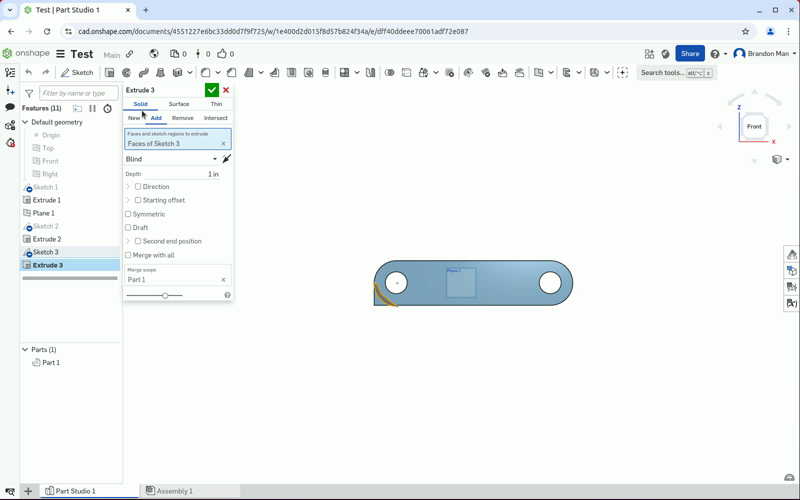
mouse_move(137, 120)
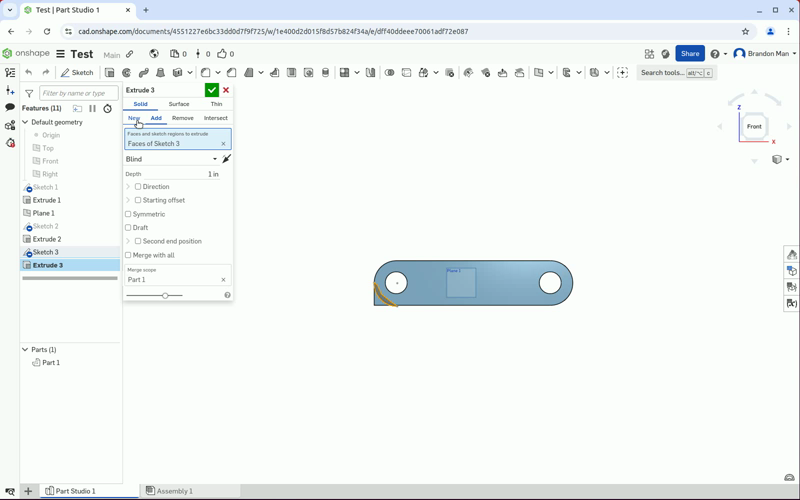
click(137, 120)
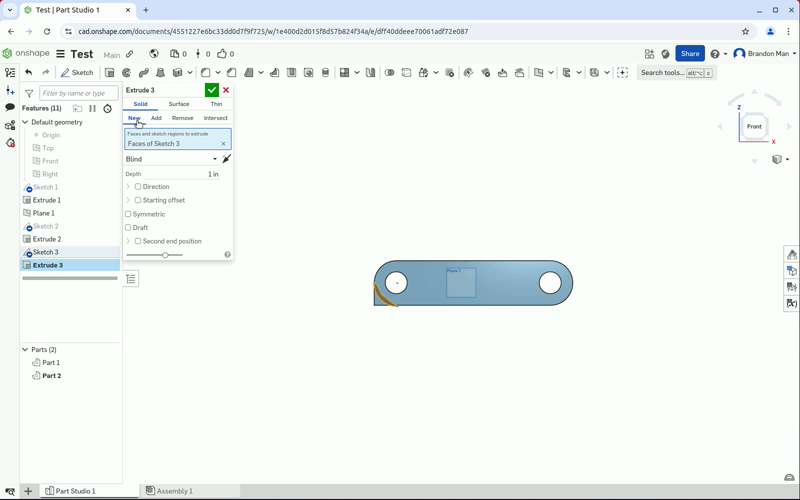
key(tab, 4)
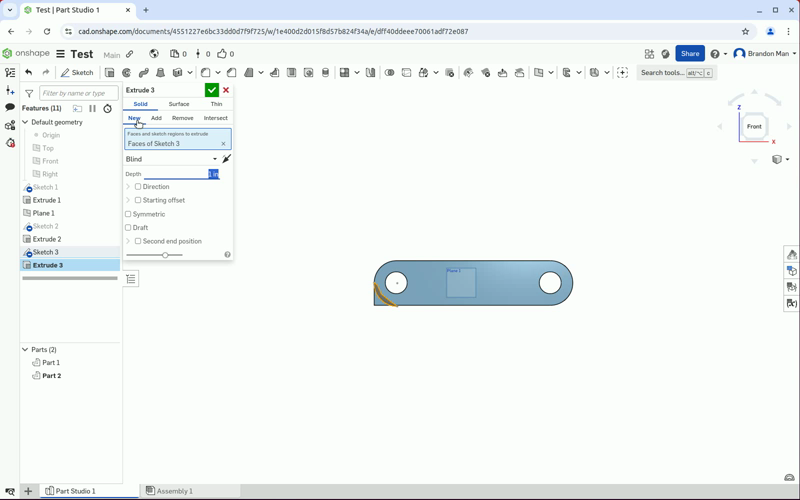
text(-0.241)
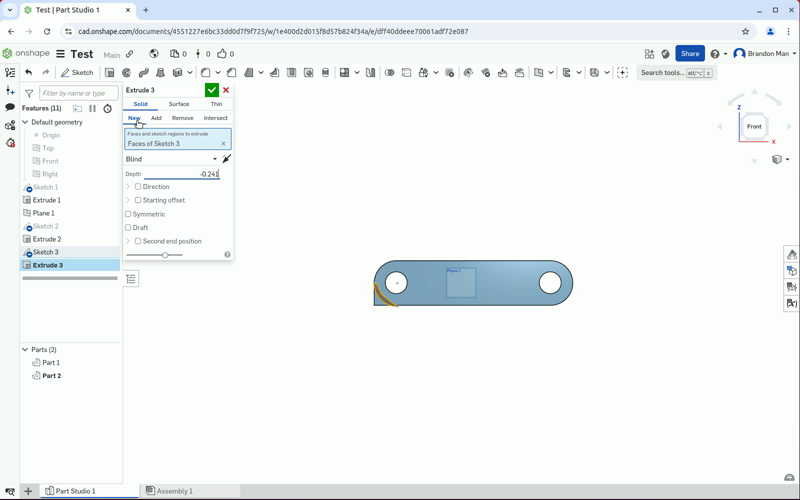
key(enter)
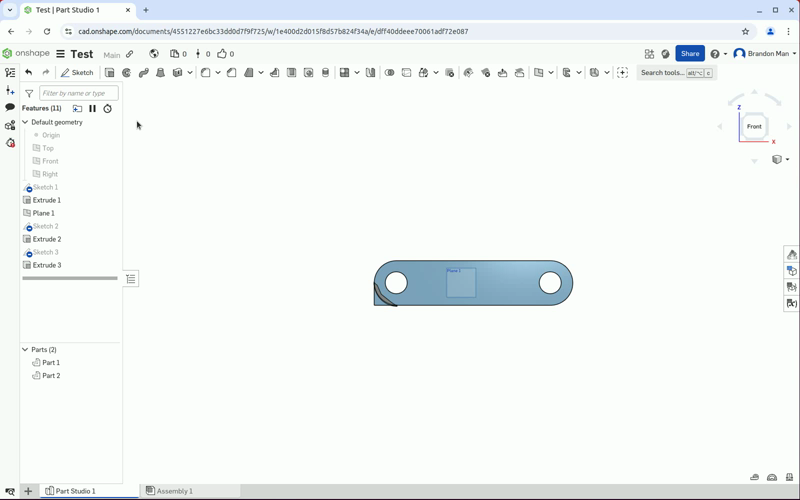
key(shift+h)
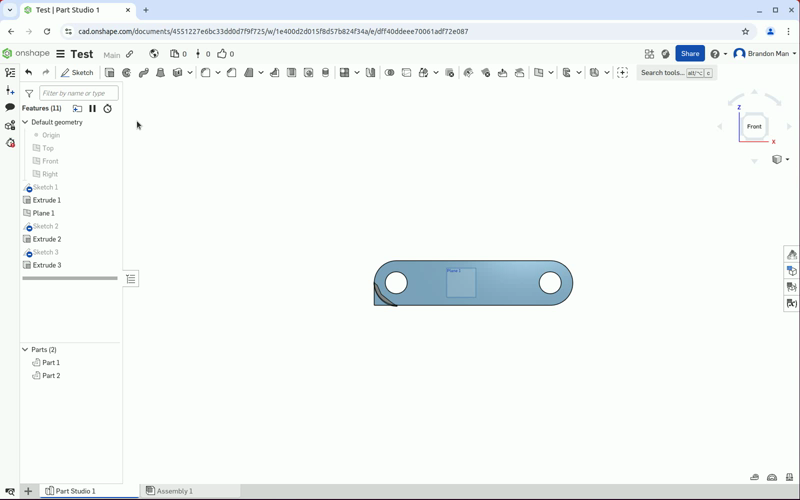
key(shift+h)
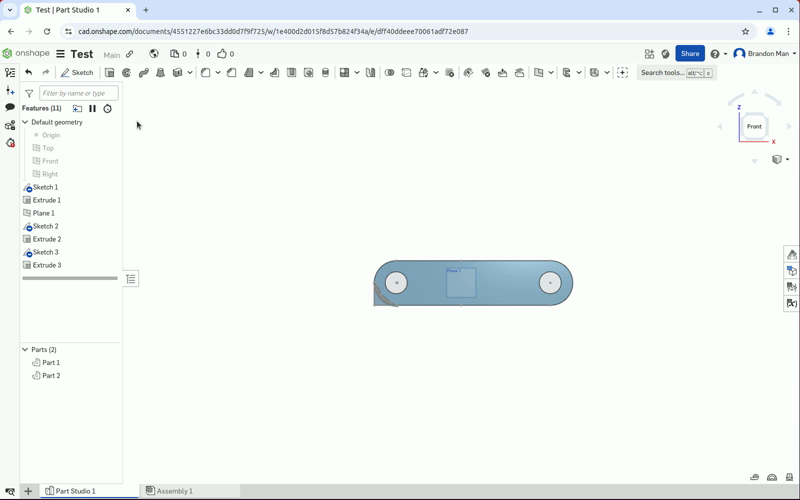
key(shift+7)
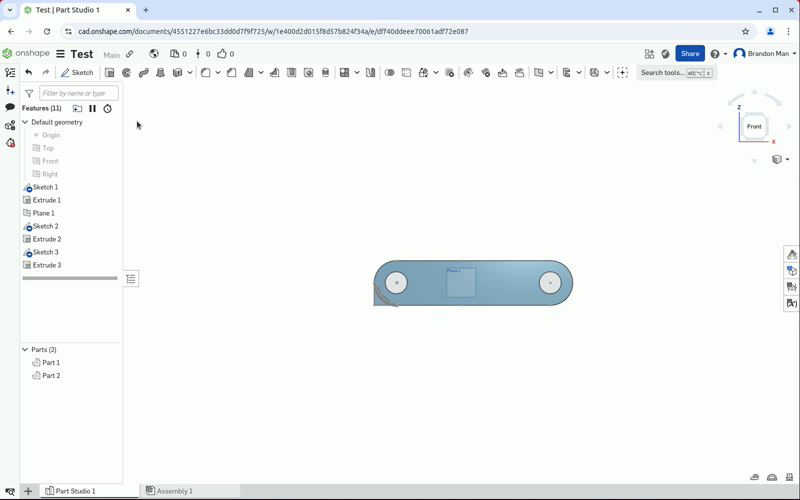
key(left, 2)
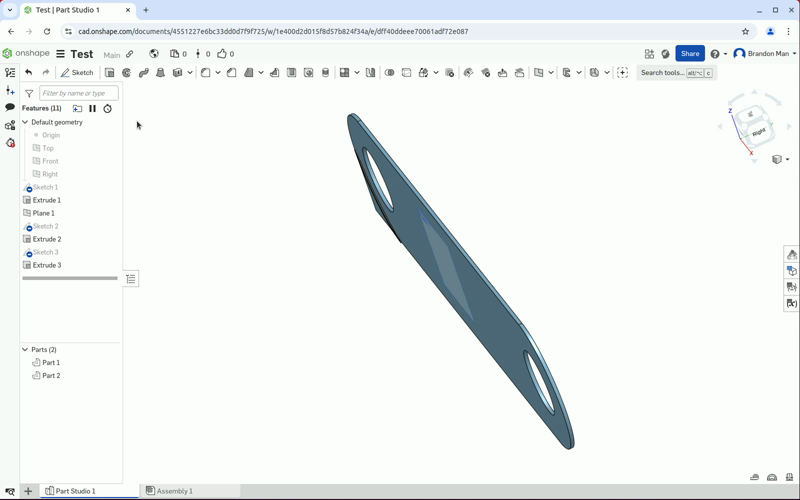
key(down, 2)
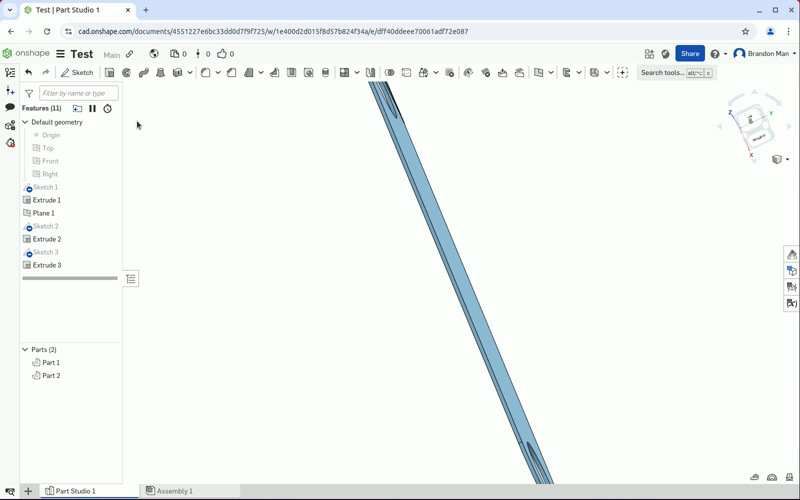
key(up, 2)
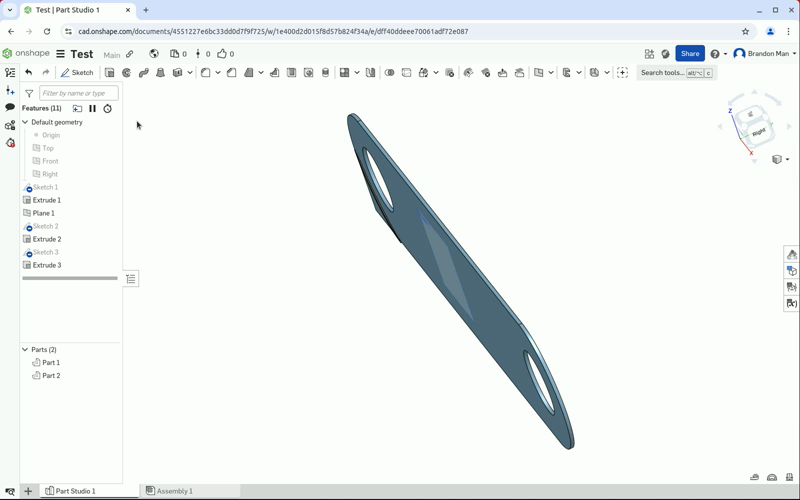
key(right, 2)
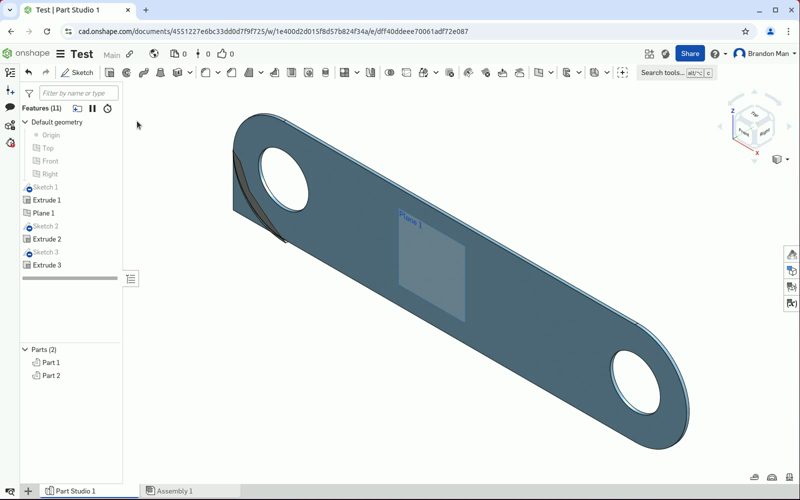
mouse_move(73, 189)
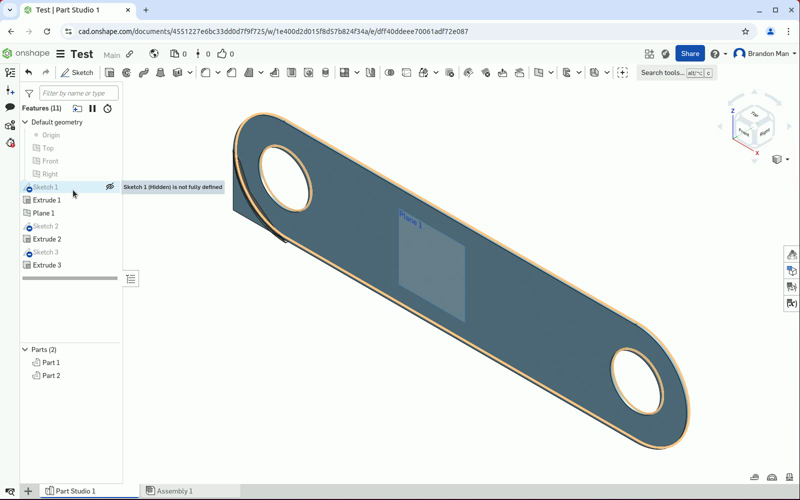
click(73, 189)